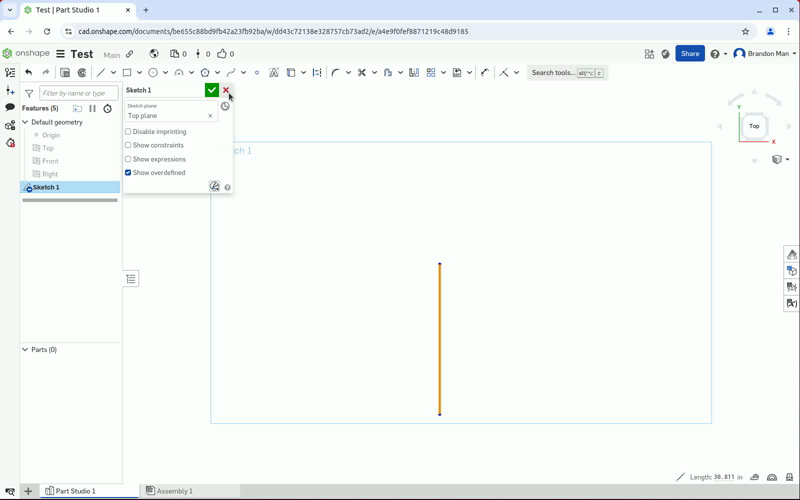
key(shift+h)
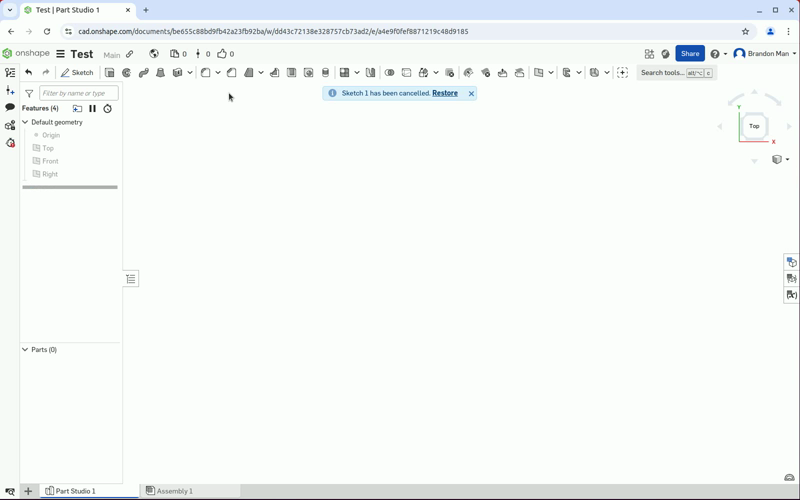
mouse_move(73, 352)
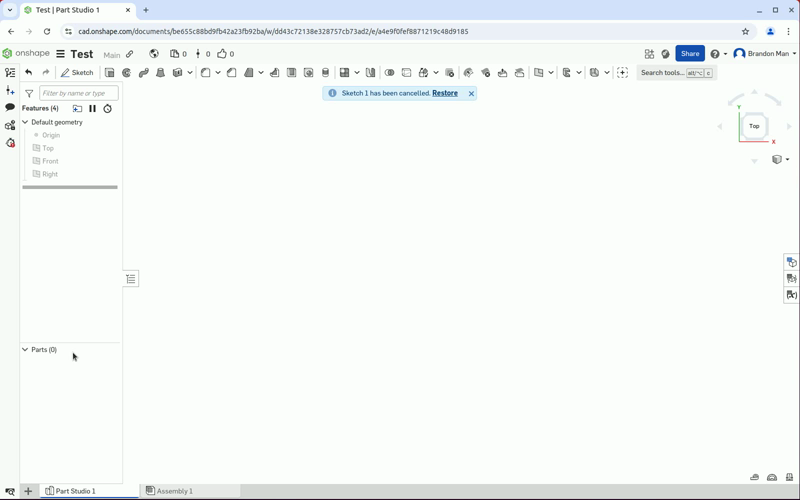
key(y)
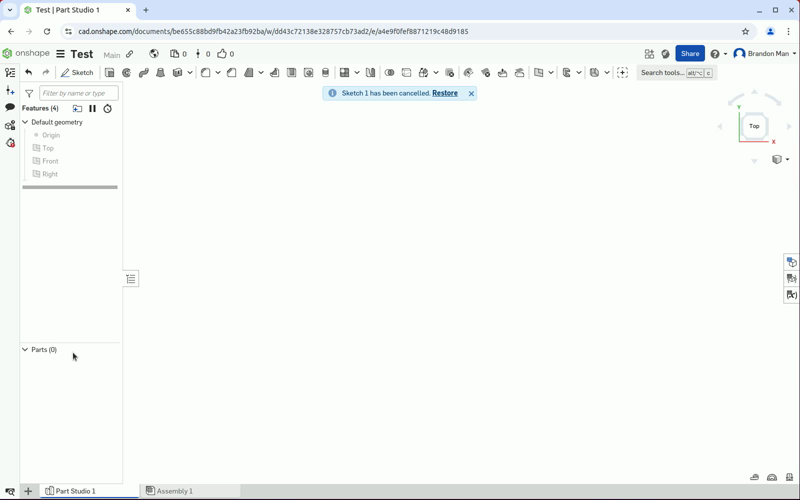
key(shift+p)
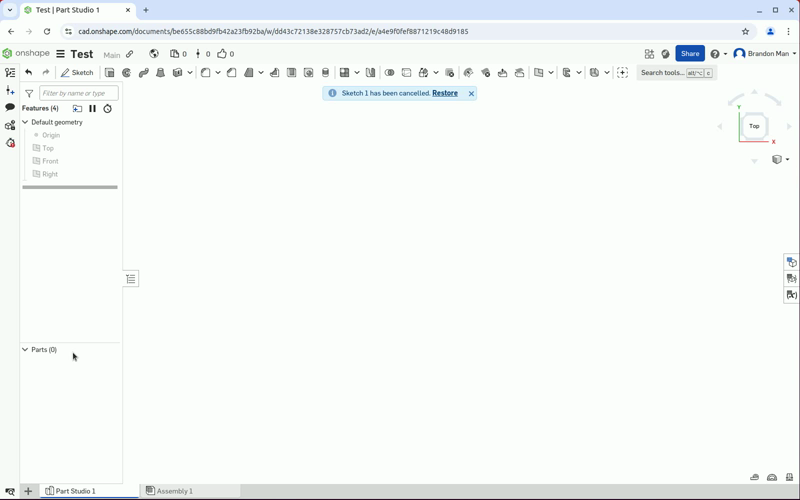
key(space)
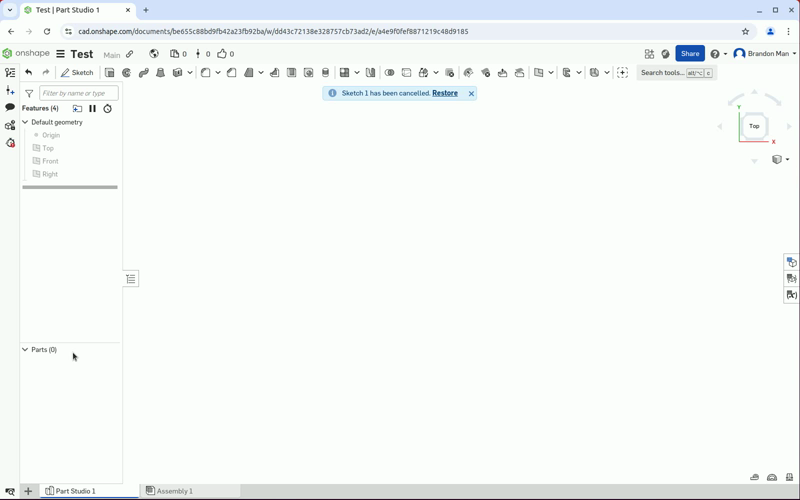
key_down(shift)
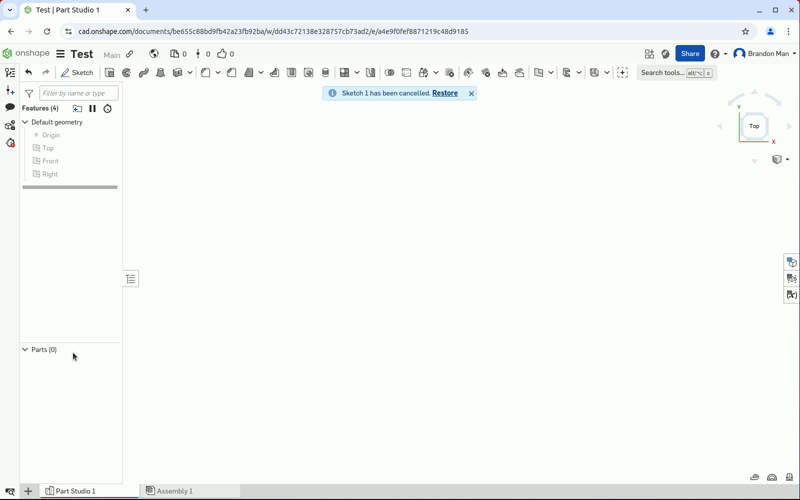
key(up)
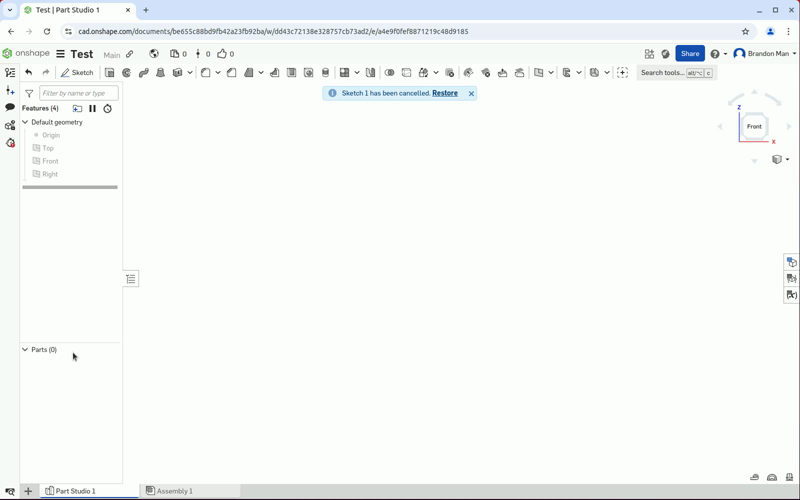
key_up(shift)
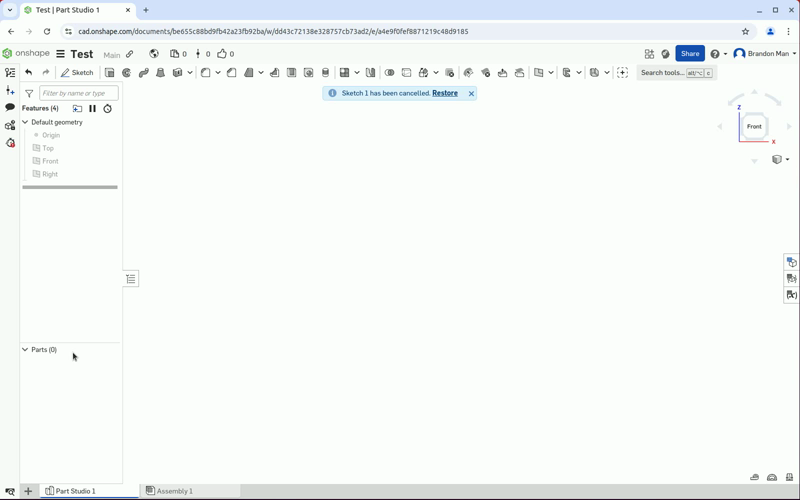
mouse_move(73, 352)
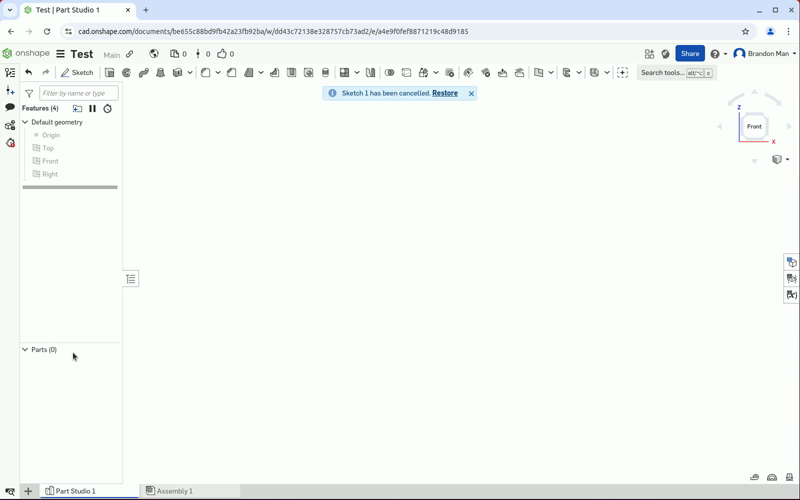
key(shift+y)
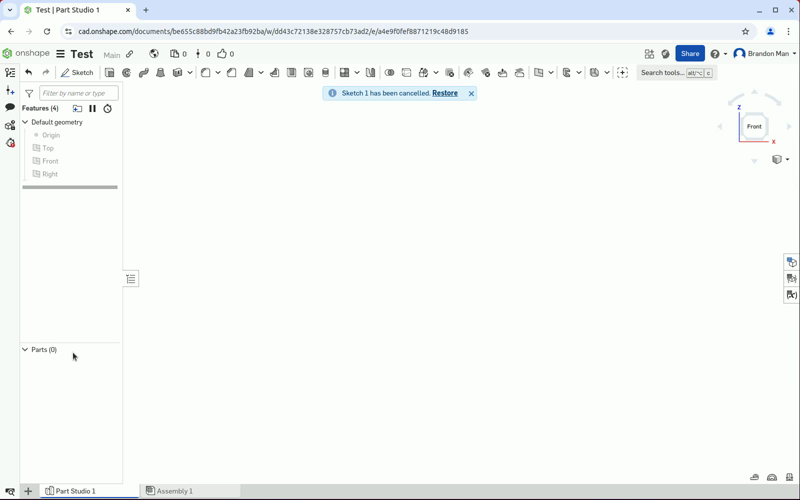
key(shift+s)
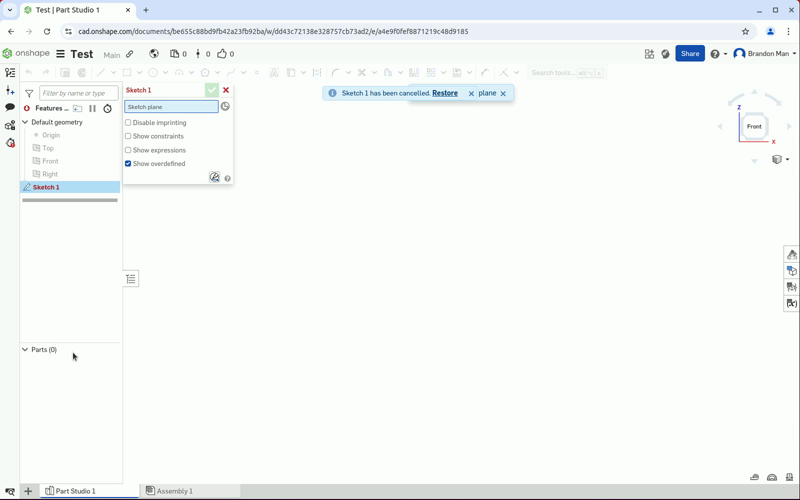
mouse_move(73, 163)
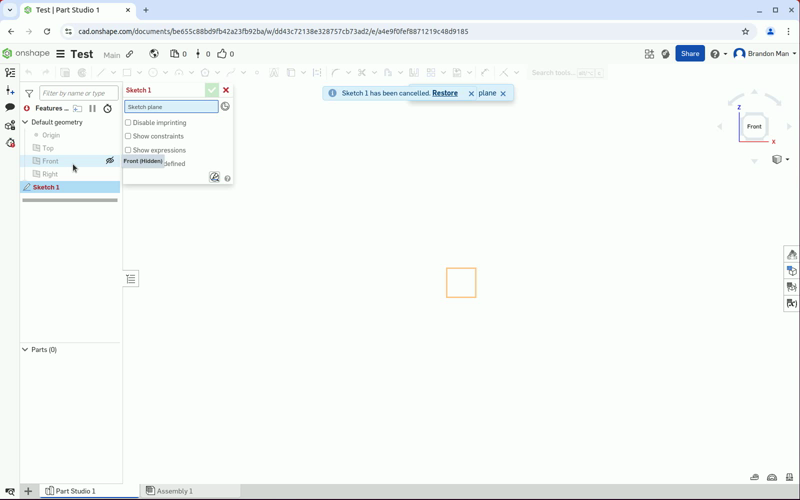
click(73, 163)
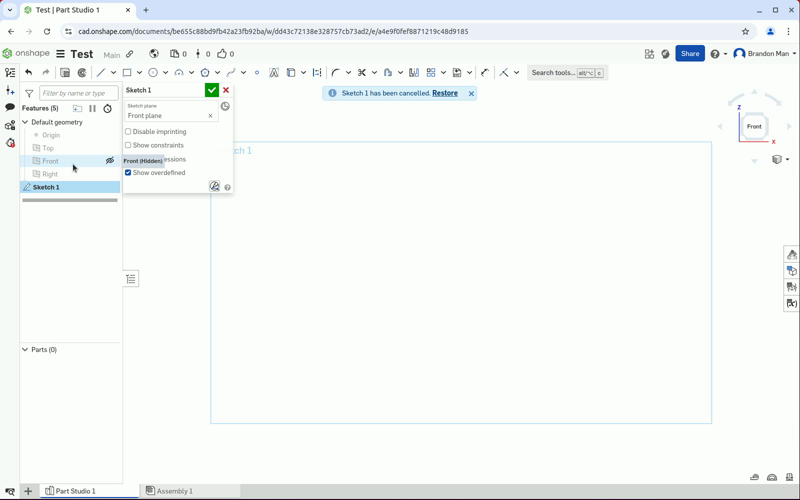
mouse_move(73, 352)
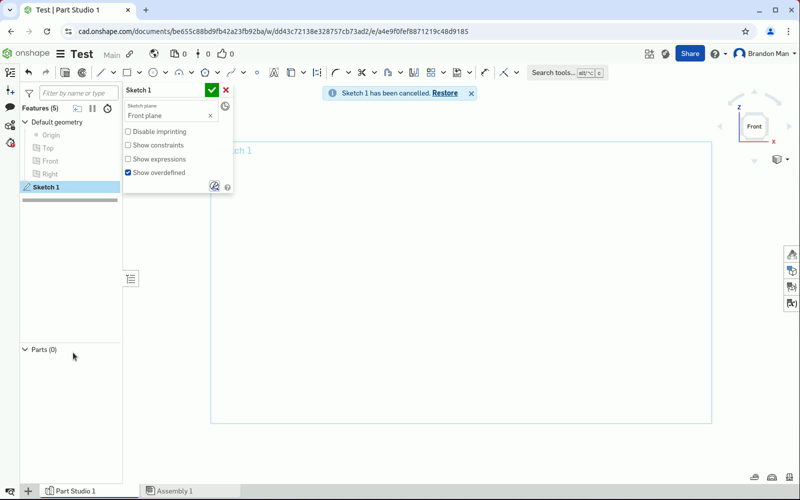
key(y)
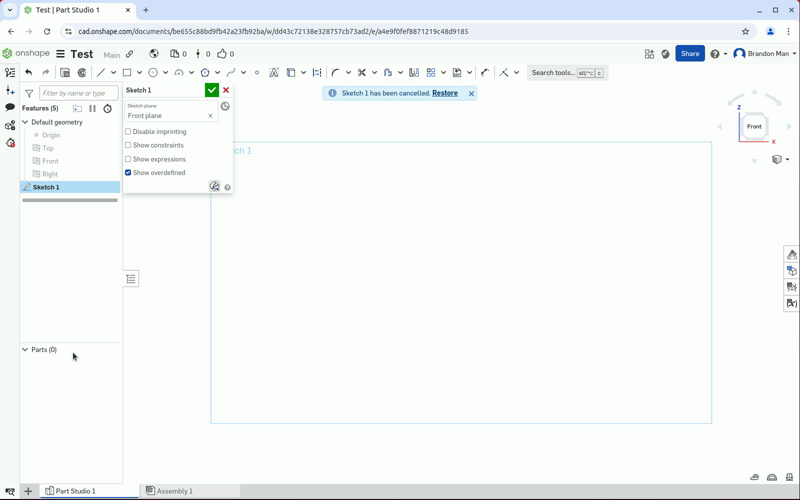
key(a)
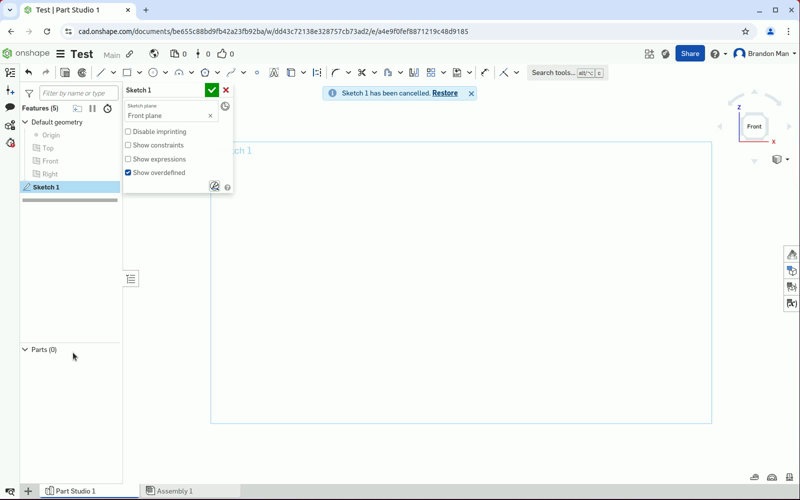
key_down(shift)
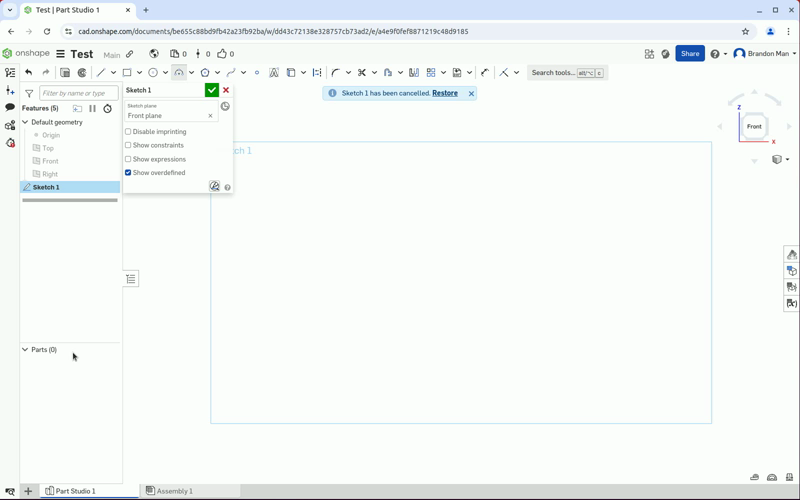
mouse_move(460, 282)
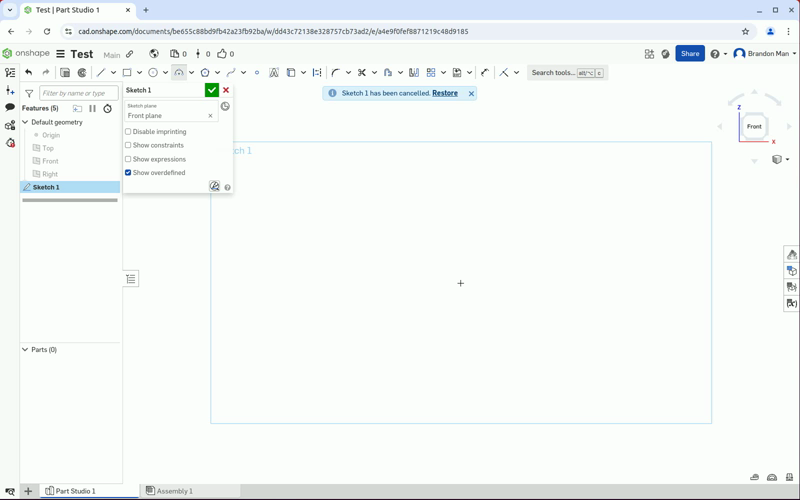
click(460, 282)
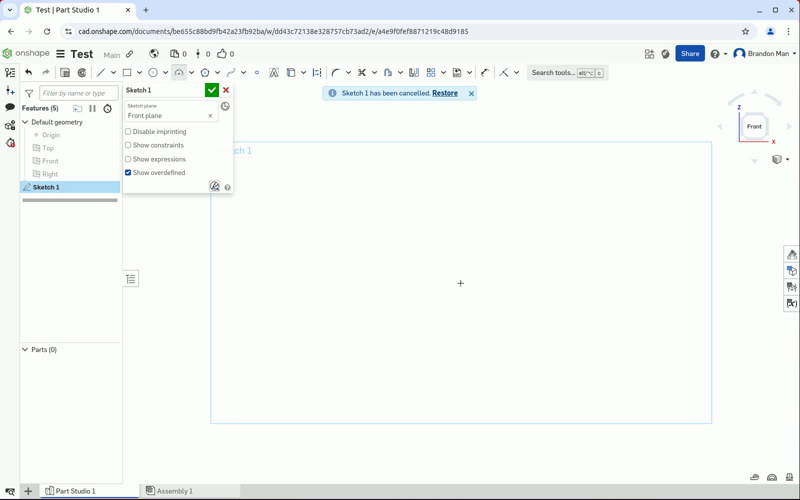
key_up(shift)
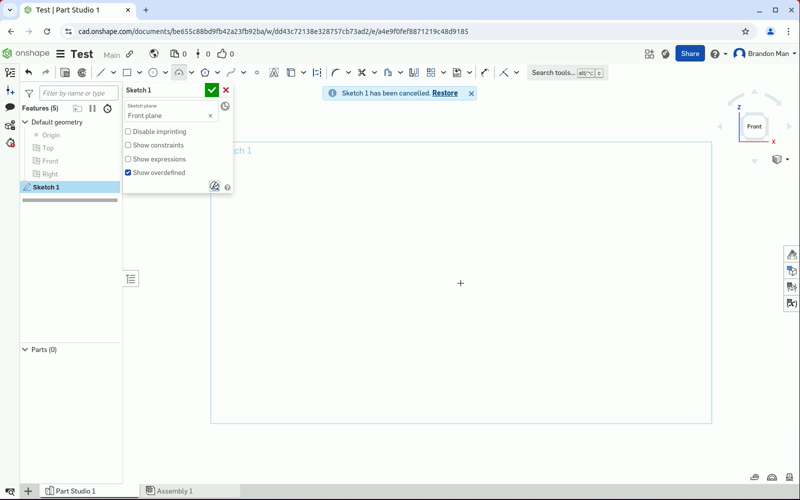
key_down(shift)
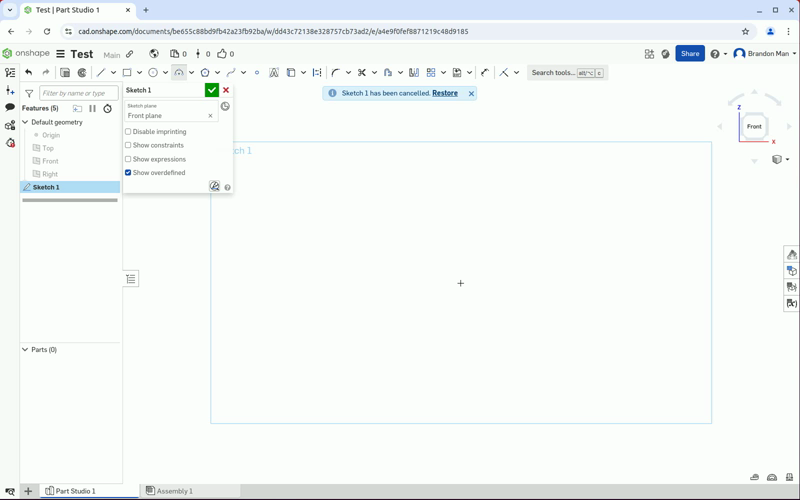
mouse_move(541, 394)
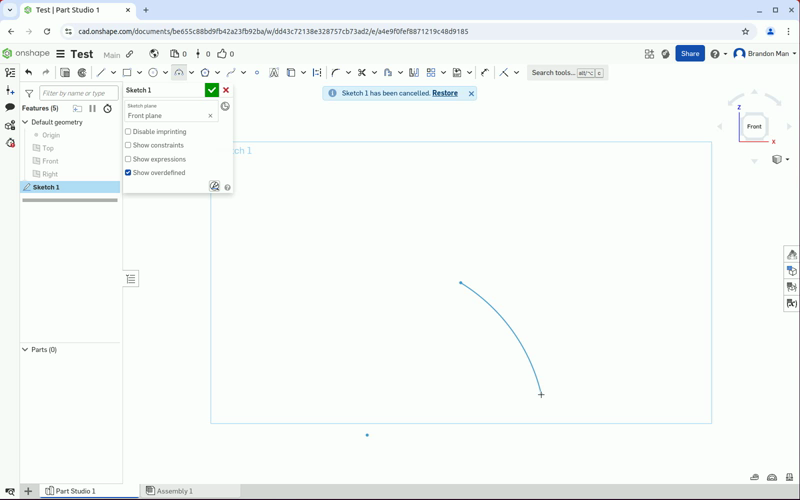
click(541, 394)
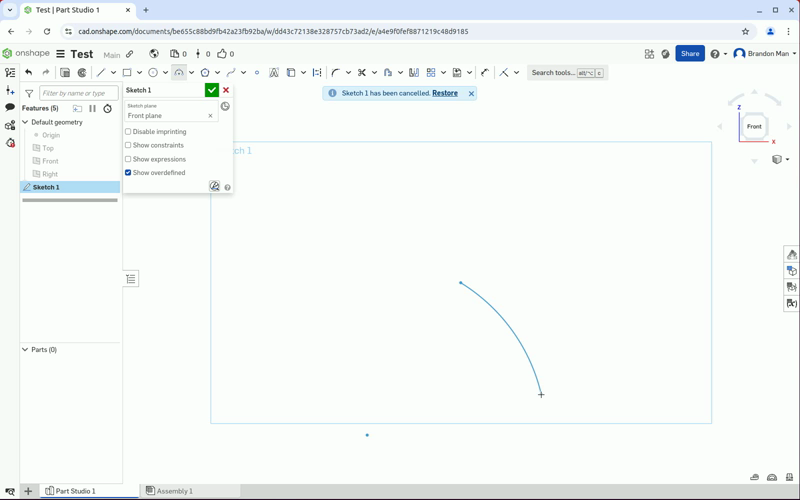
mouse_move(484, 350)
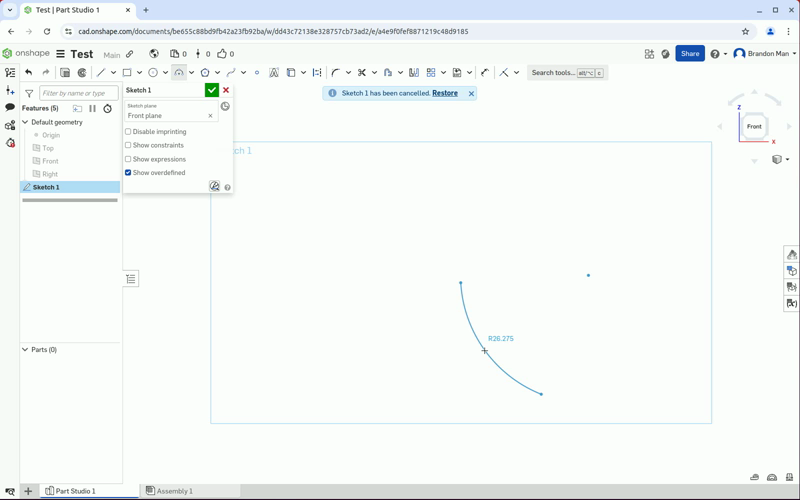
click(484, 350)
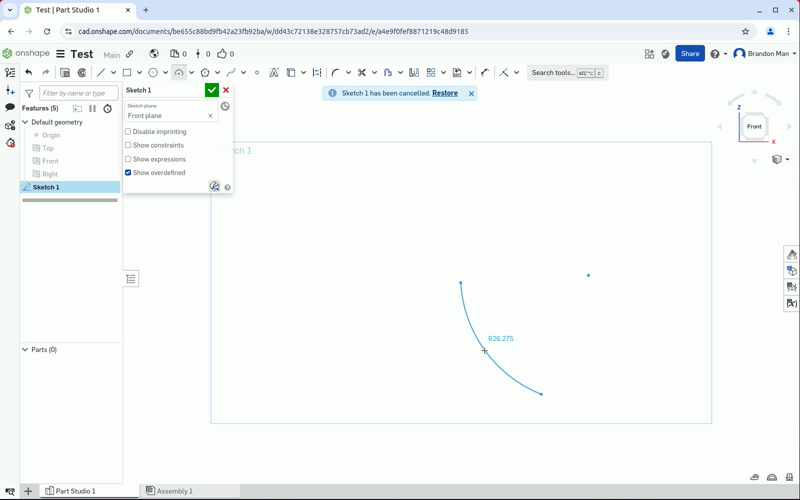
key_up(shift)
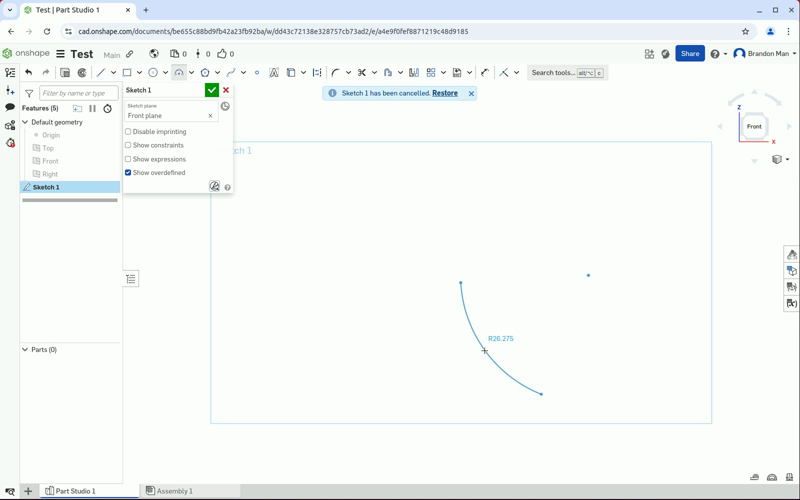
mouse_move(541, 394)
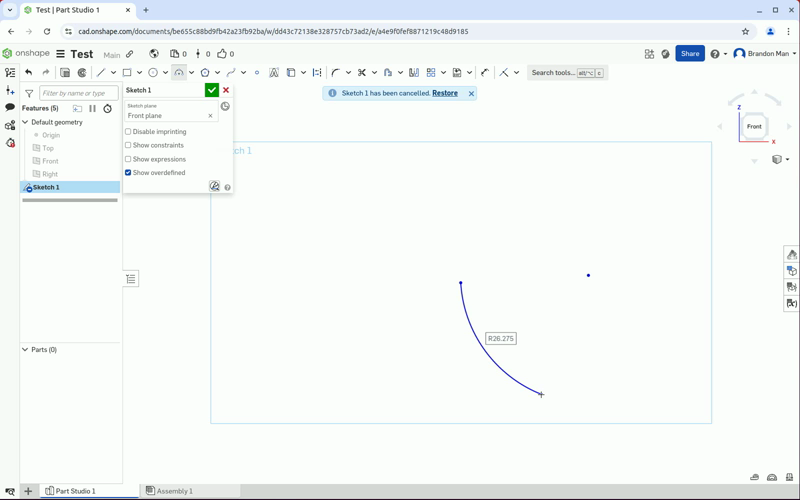
click(541, 394)
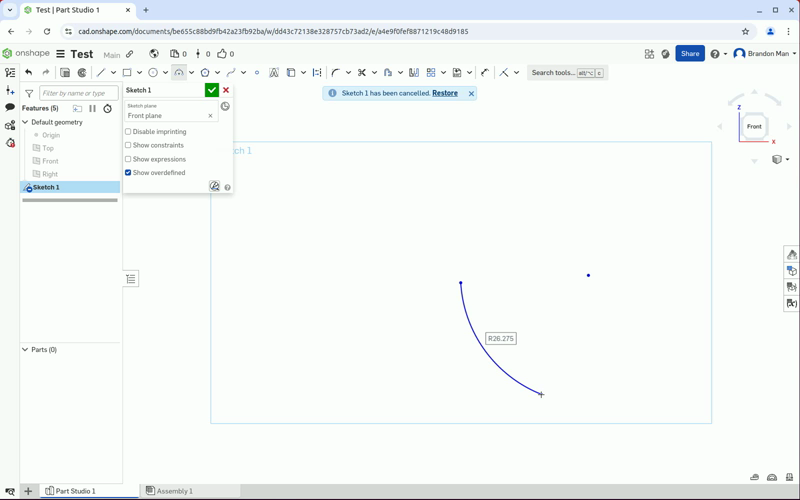
key_down(shift)
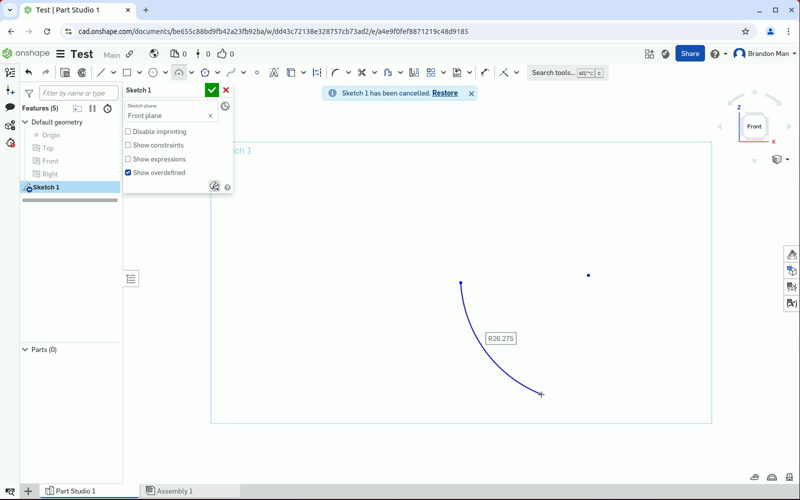
mouse_move(552, 374)
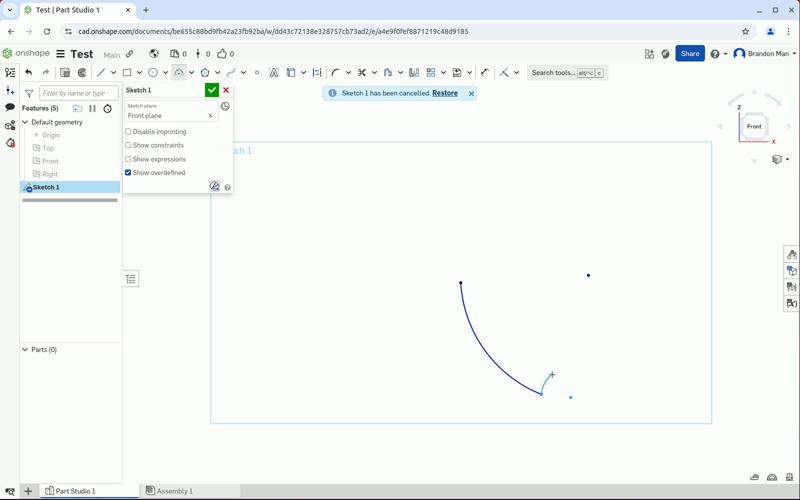
click(552, 374)
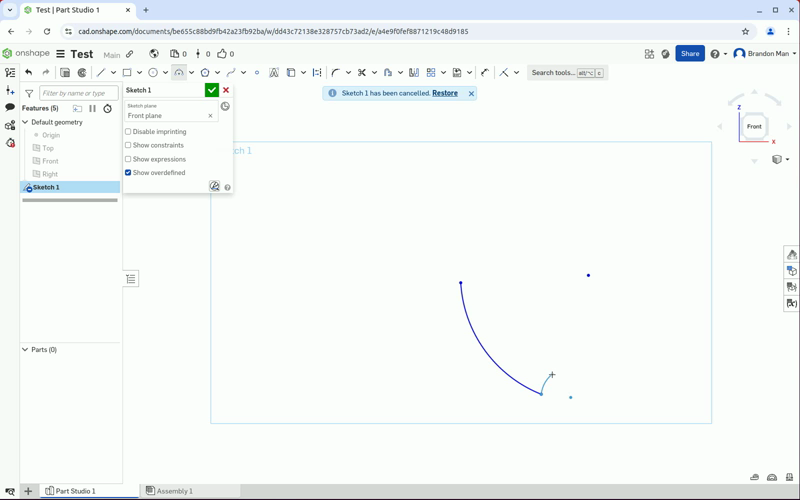
mouse_move(555, 388)
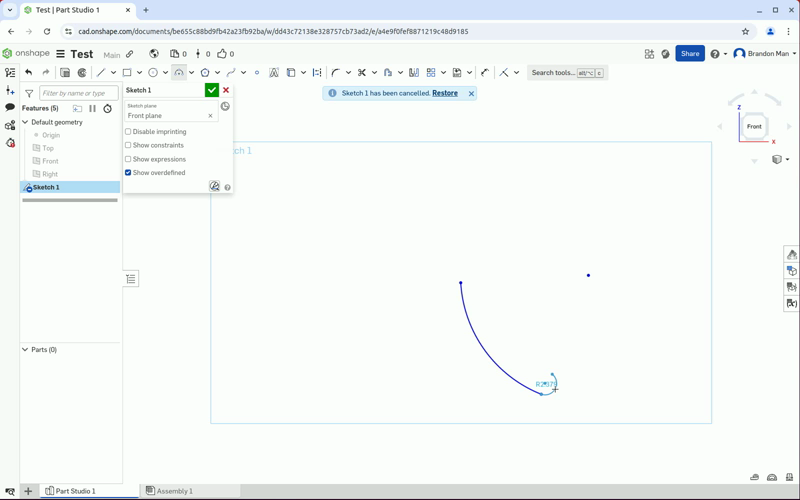
click(555, 388)
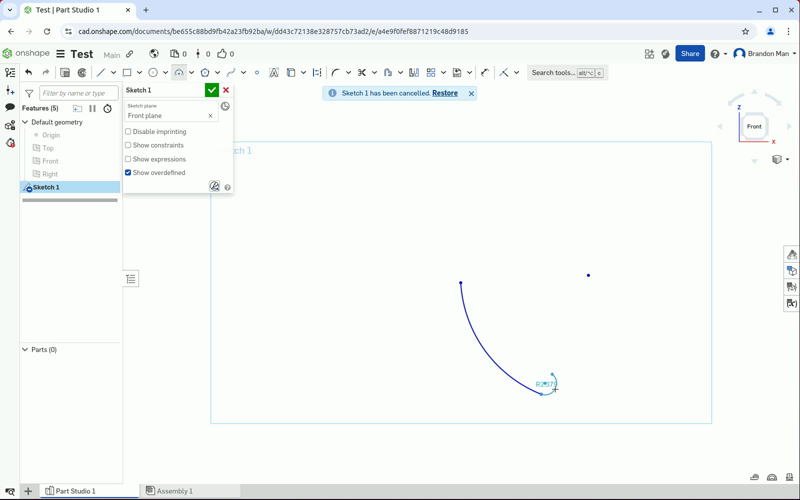
key_up(shift)
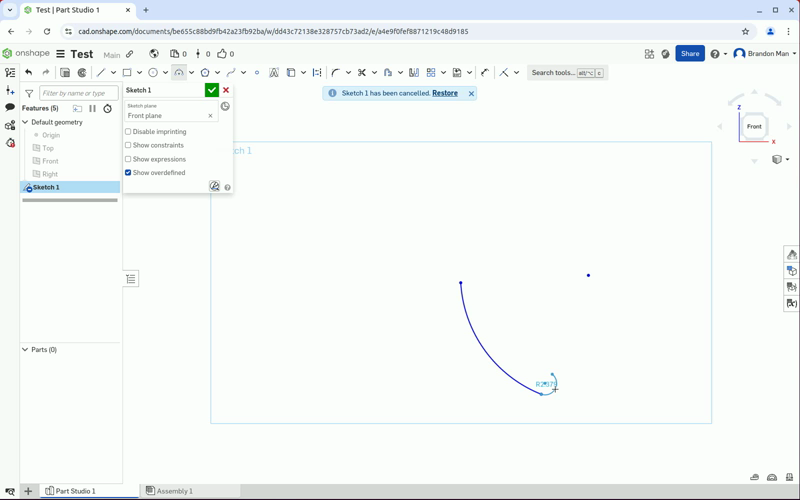
mouse_move(552, 374)
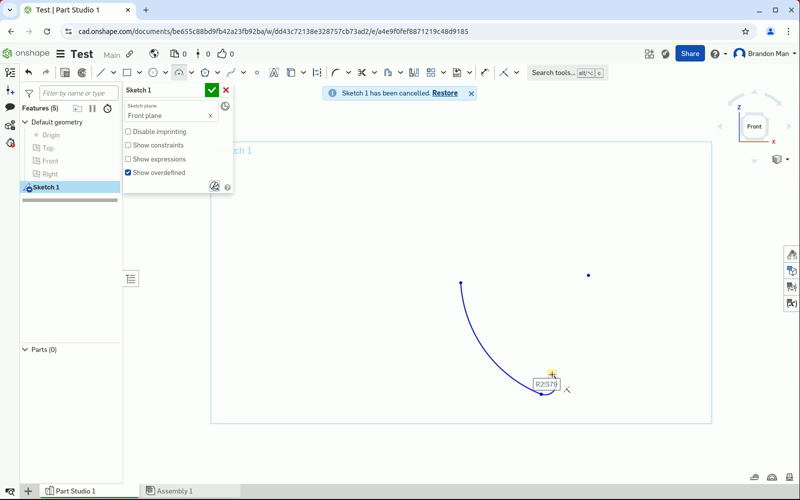
click(552, 374)
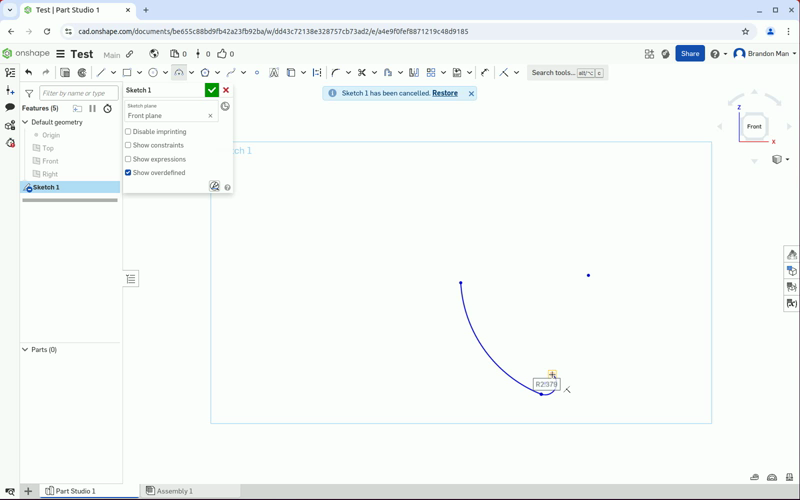
key_down(shift)
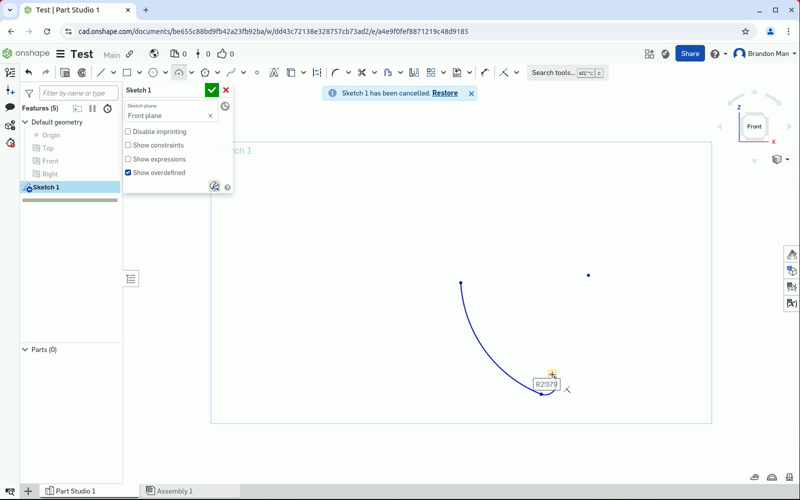
mouse_move(536, 282)
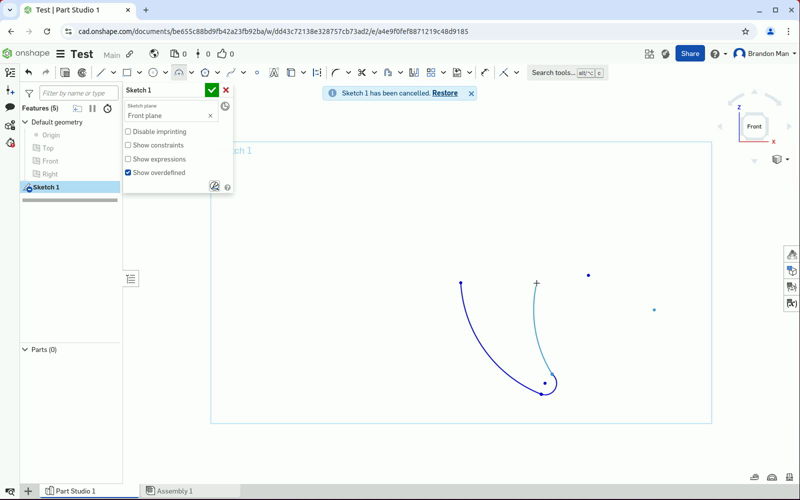
click(536, 282)
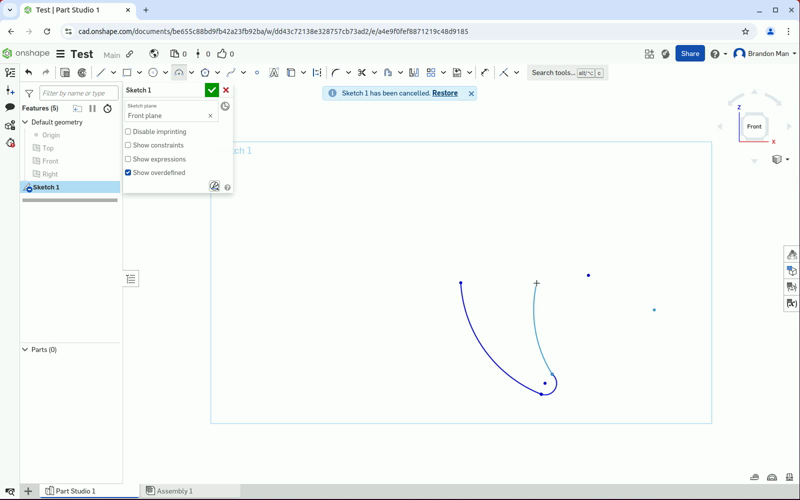
mouse_move(527, 331)
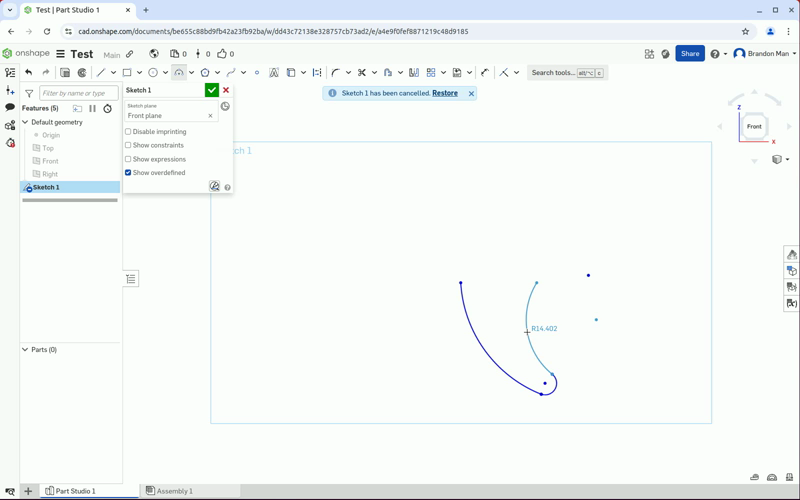
click(527, 331)
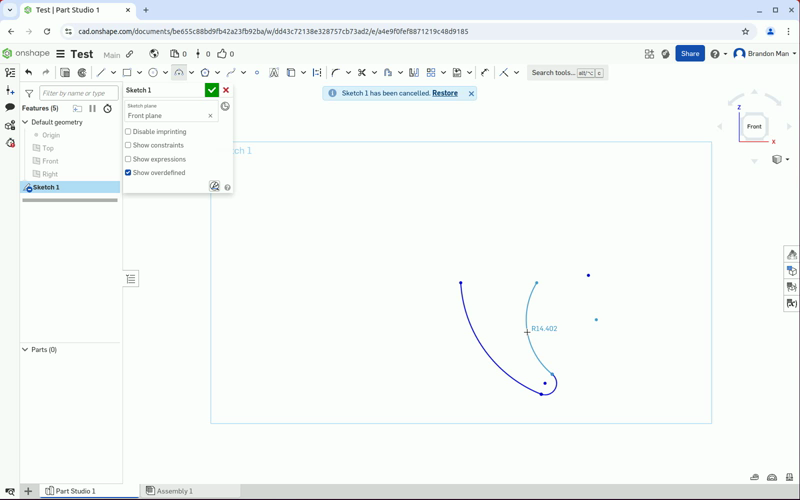
key_up(shift)
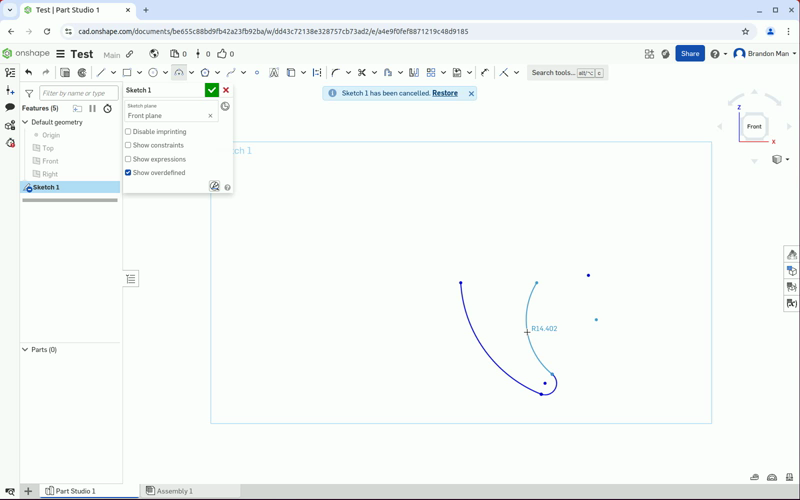
key(esc)
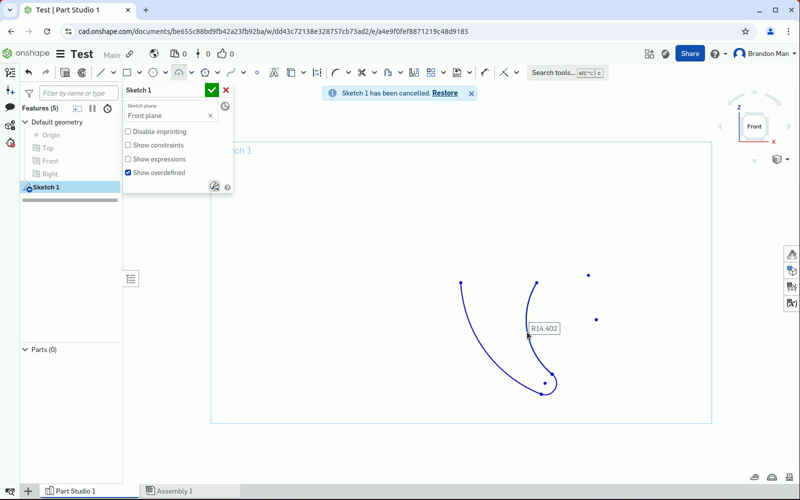
key(l)
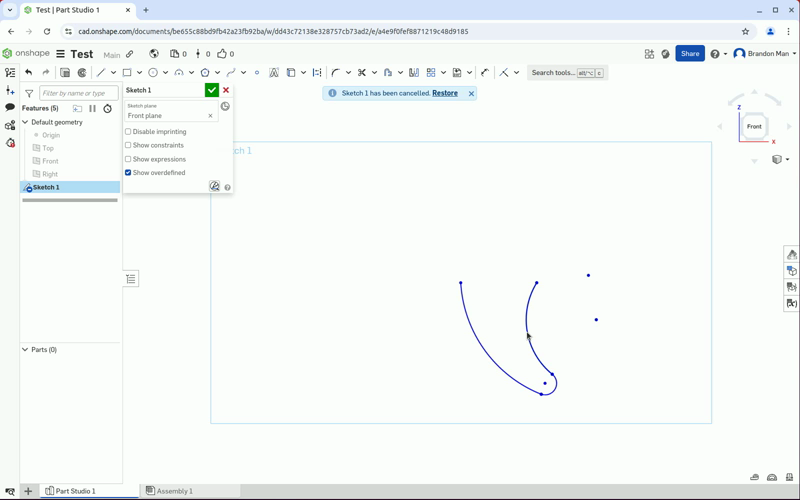
mouse_move(536, 282)
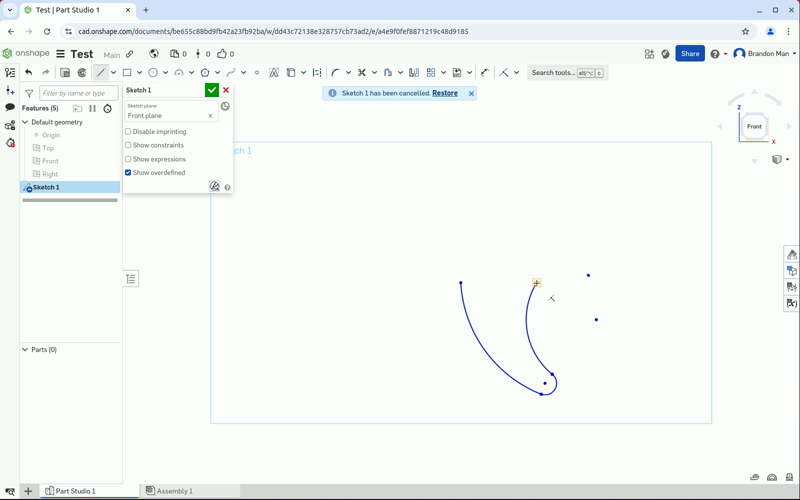
click(536, 282)
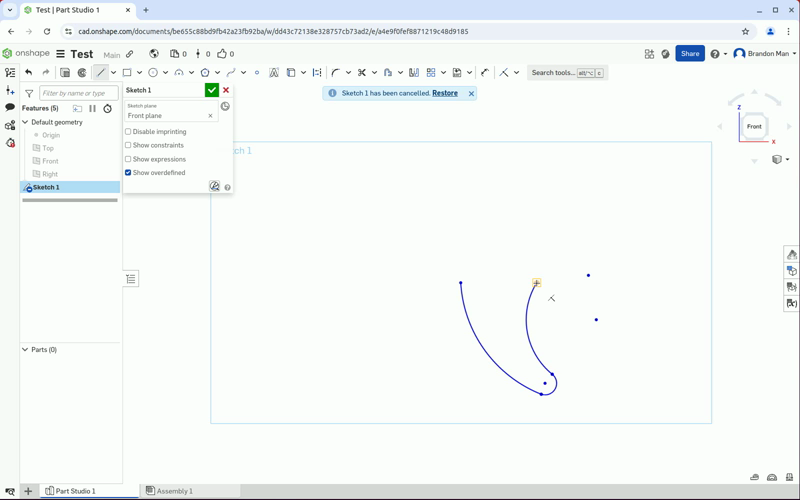
key_down(shift)
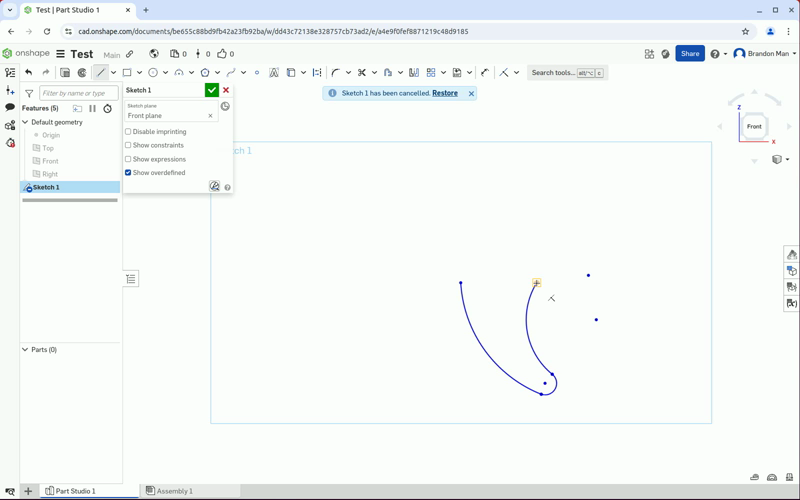
mouse_move(460, 282)
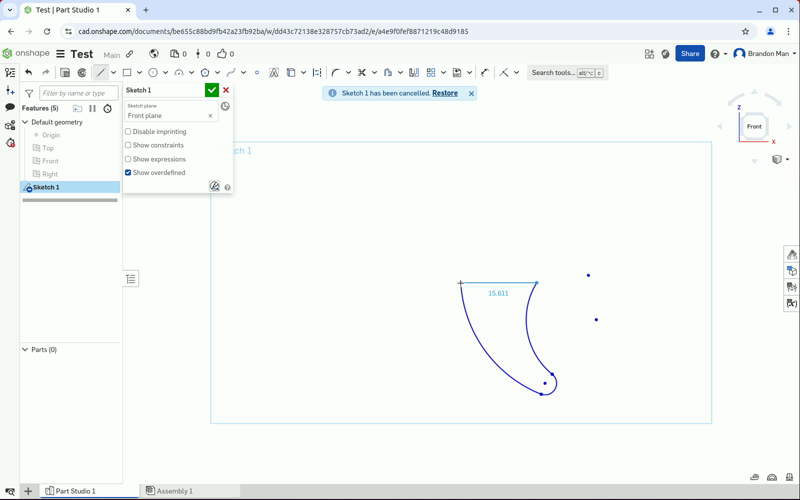
key_up(shift)
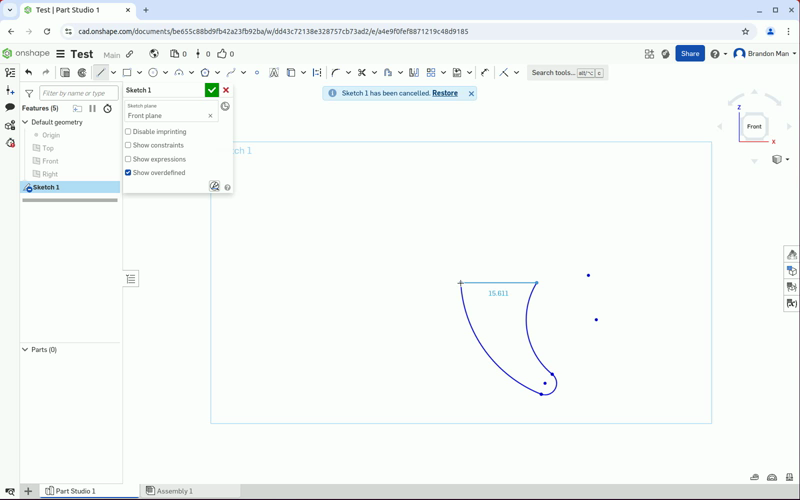
click(460, 282)
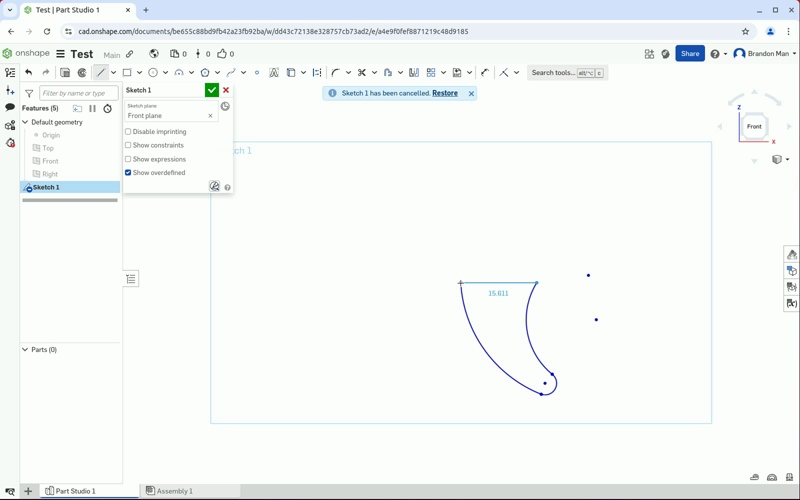
key(esc)
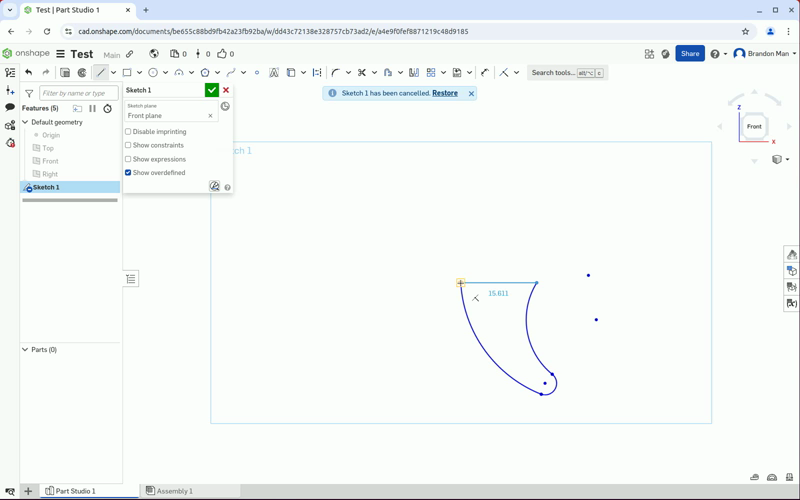
key(a)
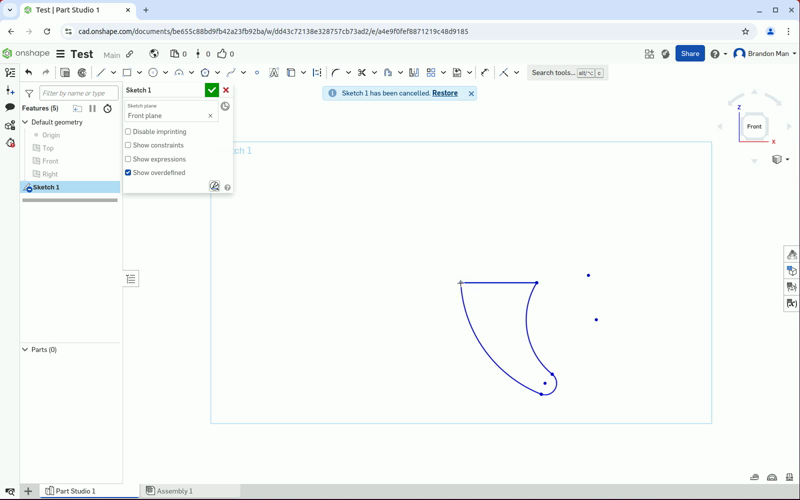
key_down(shift)
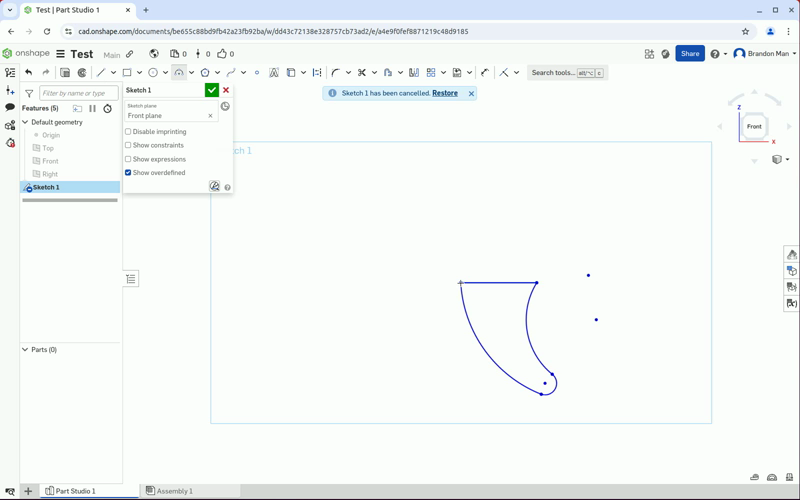
mouse_move(476, 300)
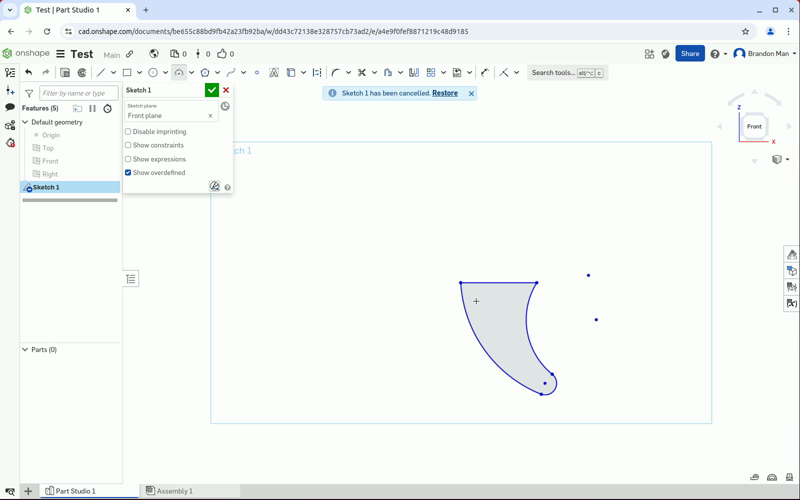
click(476, 300)
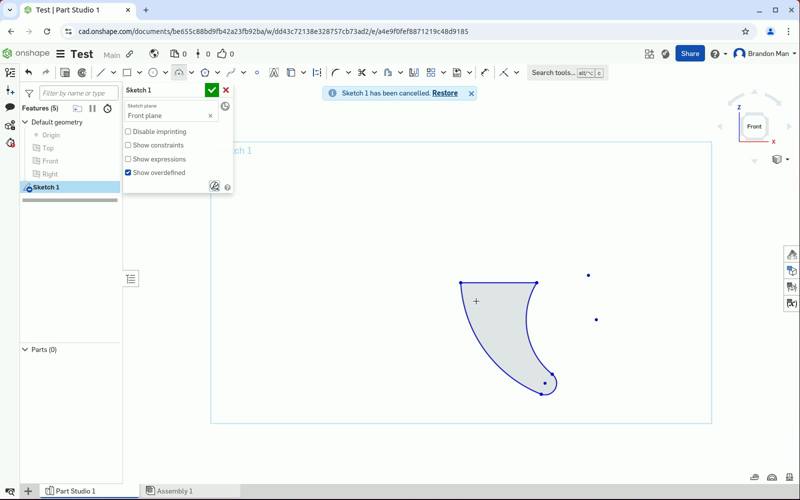
key_up(shift)
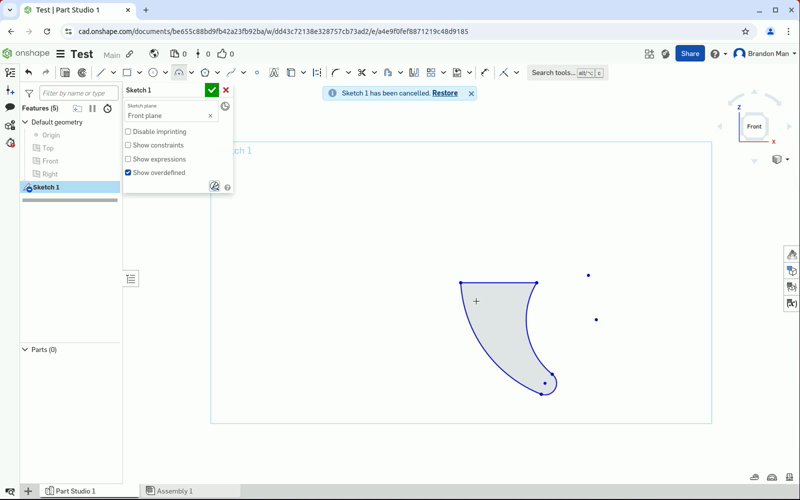
key_down(shift)
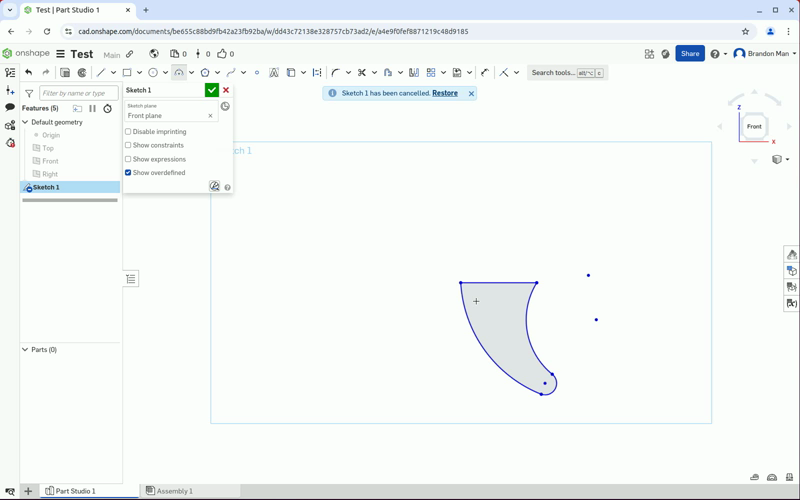
mouse_move(510, 360)
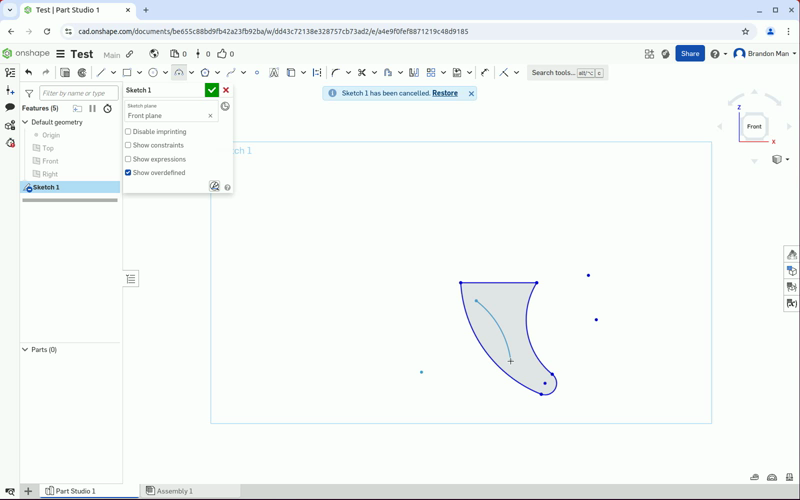
click(510, 360)
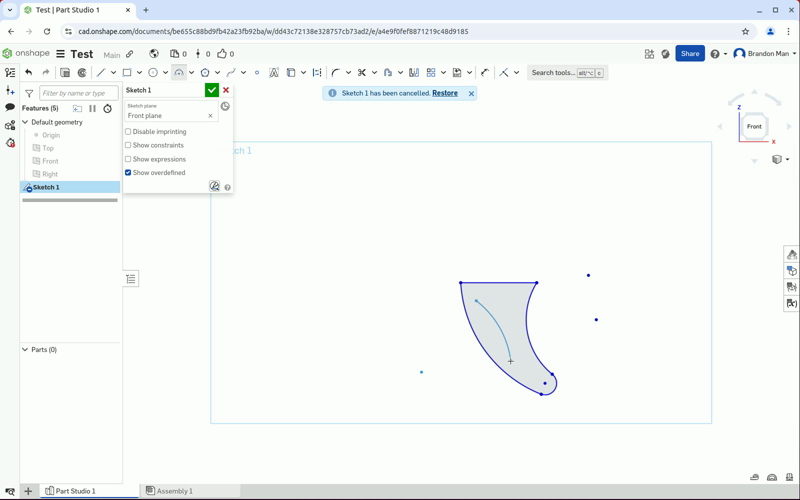
mouse_move(488, 333)
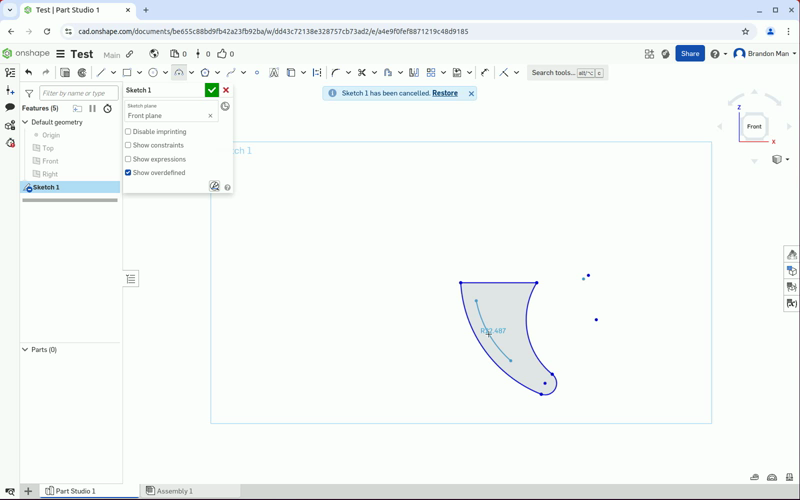
click(488, 333)
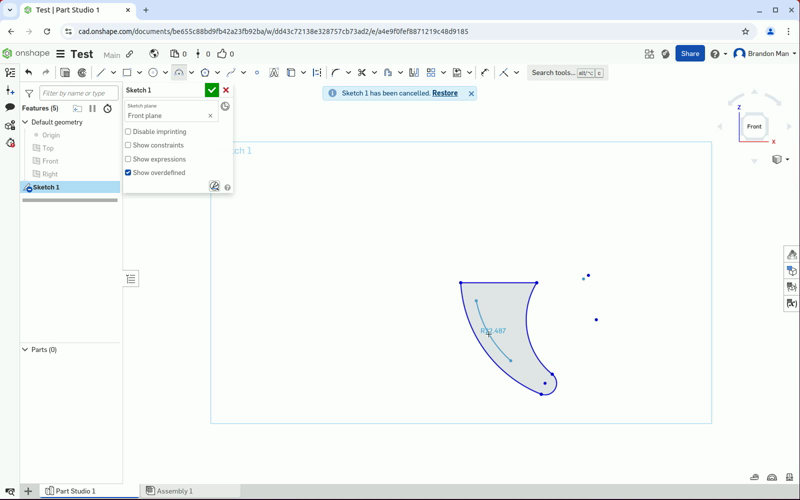
key_up(shift)
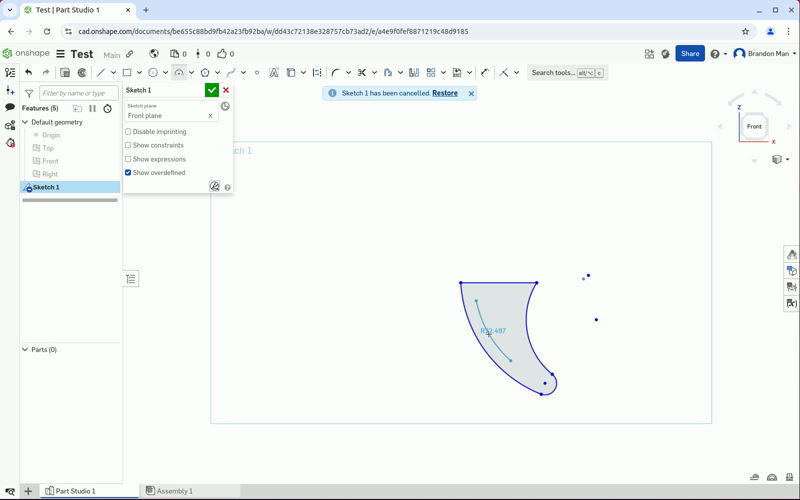
mouse_move(510, 360)
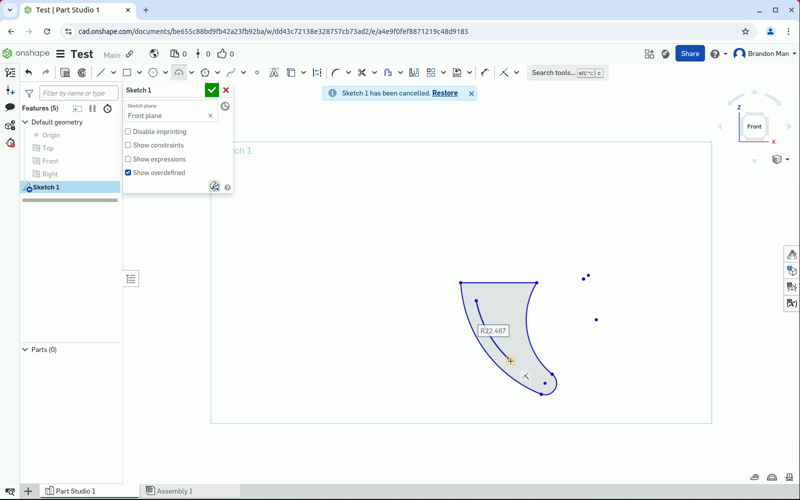
click(510, 360)
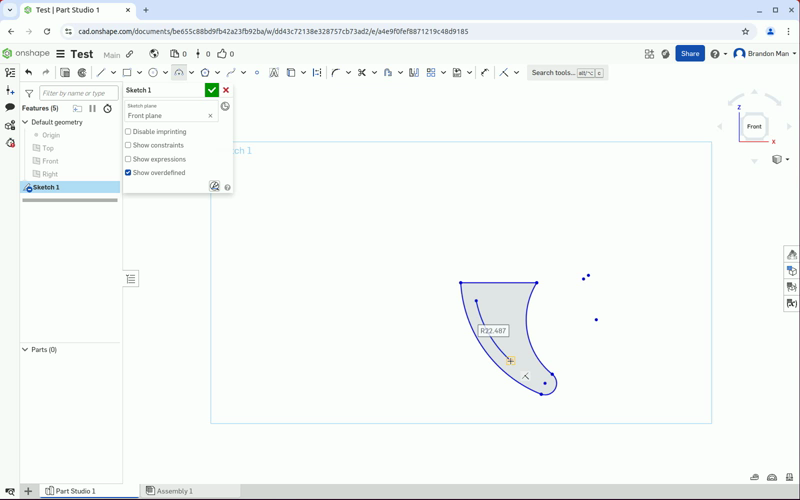
key_down(shift)
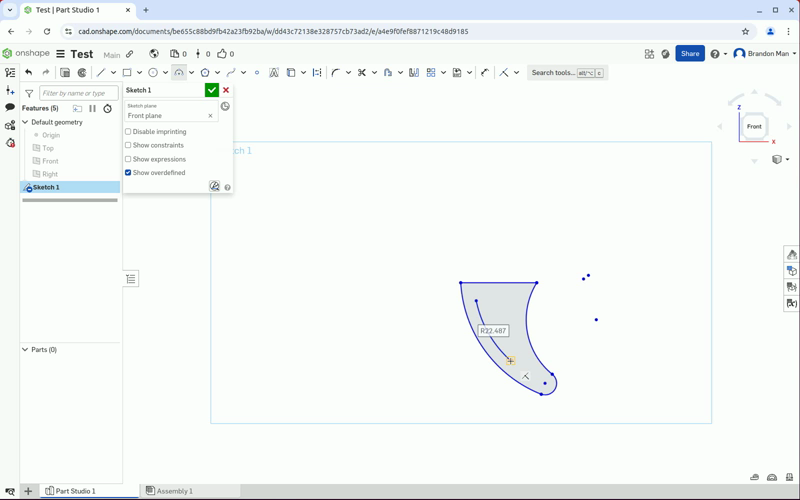
mouse_move(519, 354)
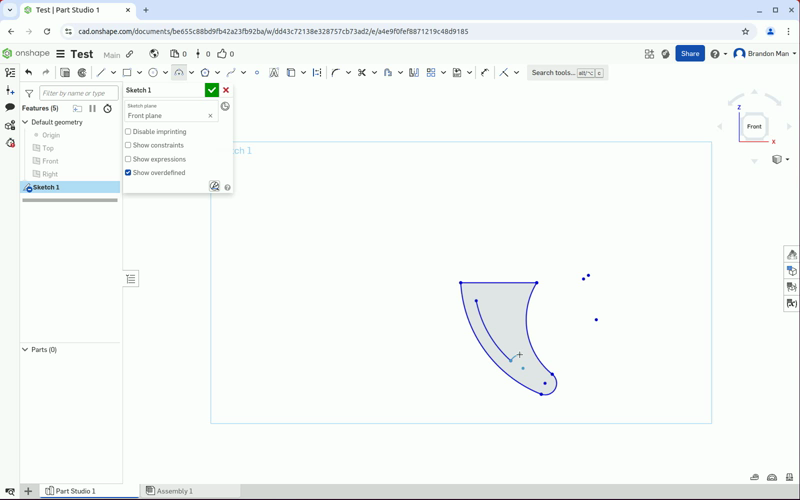
click(519, 354)
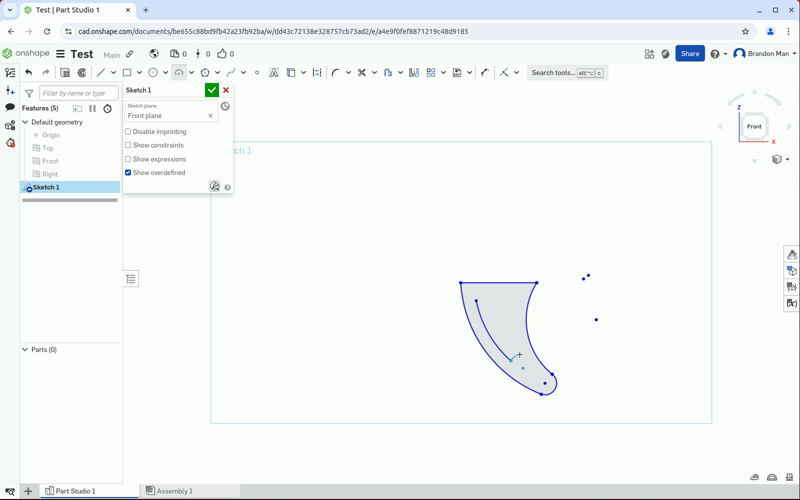
mouse_move(518, 361)
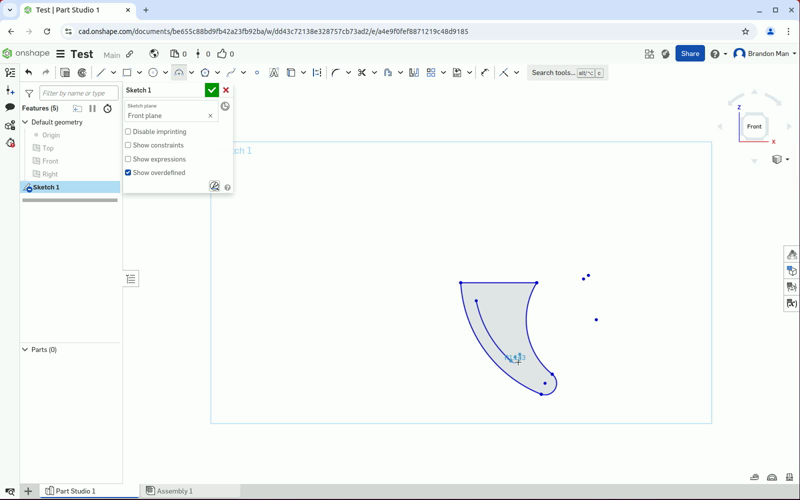
click(518, 361)
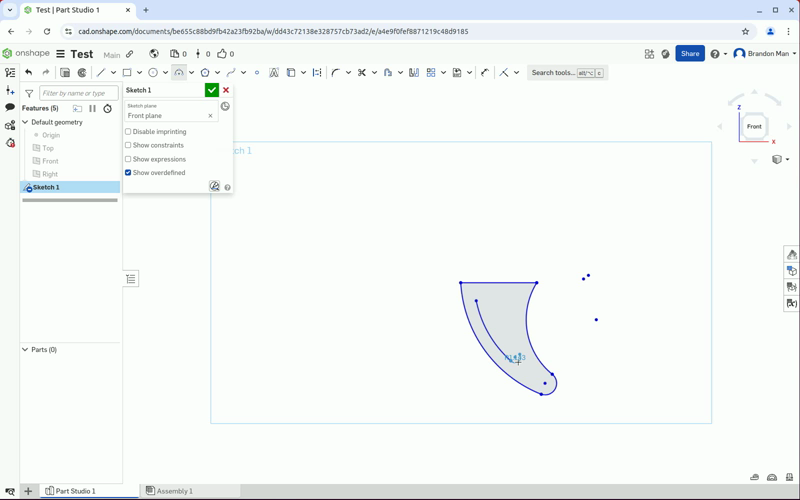
key_up(shift)
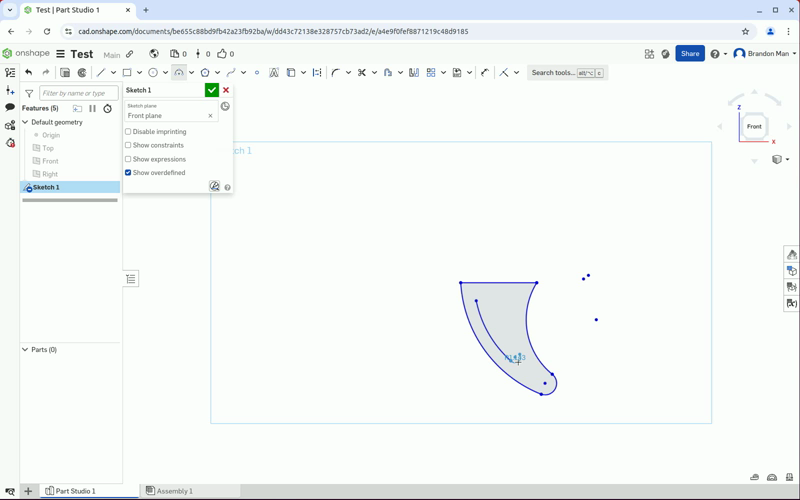
mouse_move(519, 354)
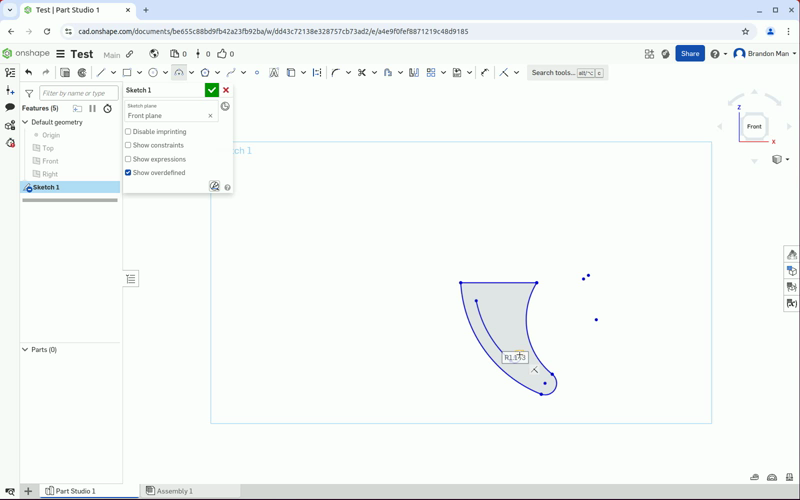
click(519, 354)
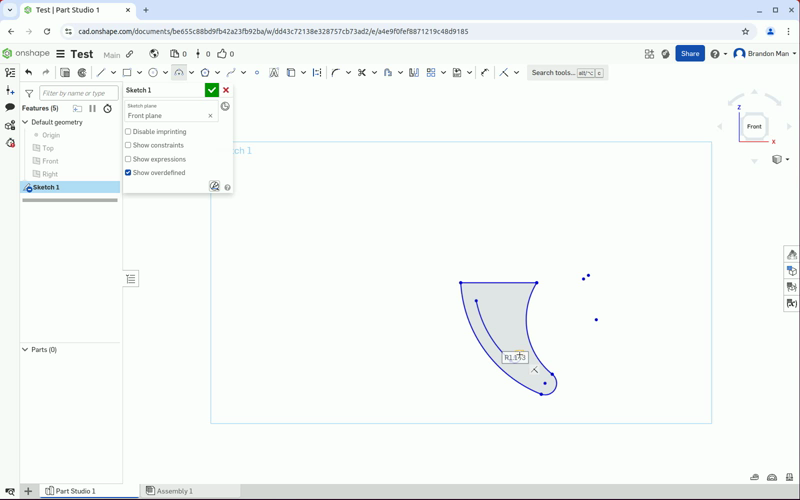
key_down(shift)
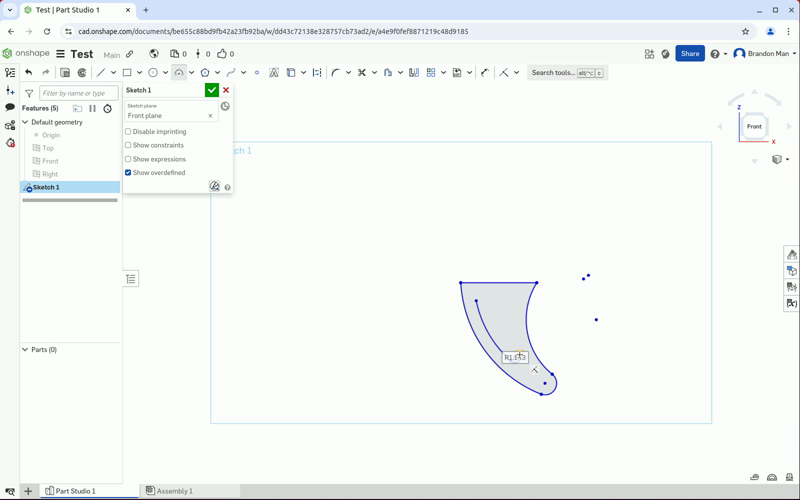
mouse_move(515, 300)
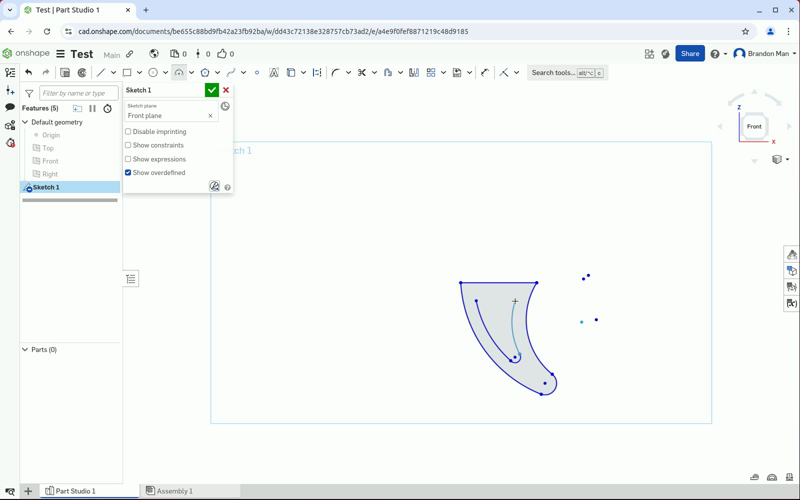
click(515, 300)
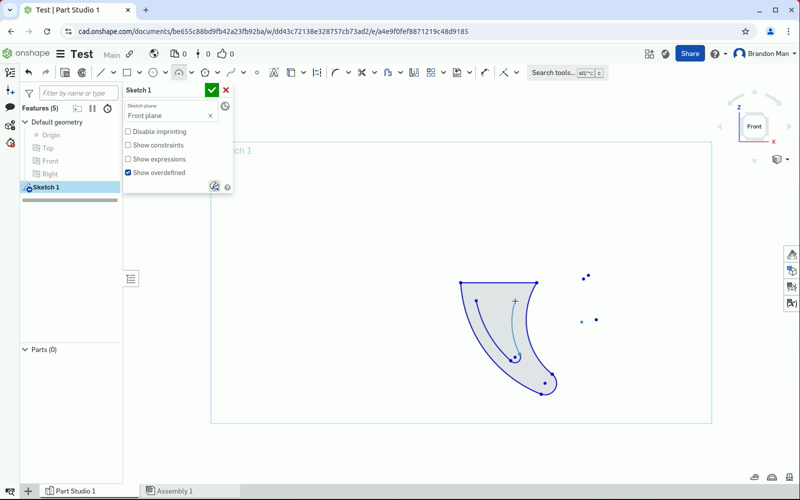
mouse_move(513, 327)
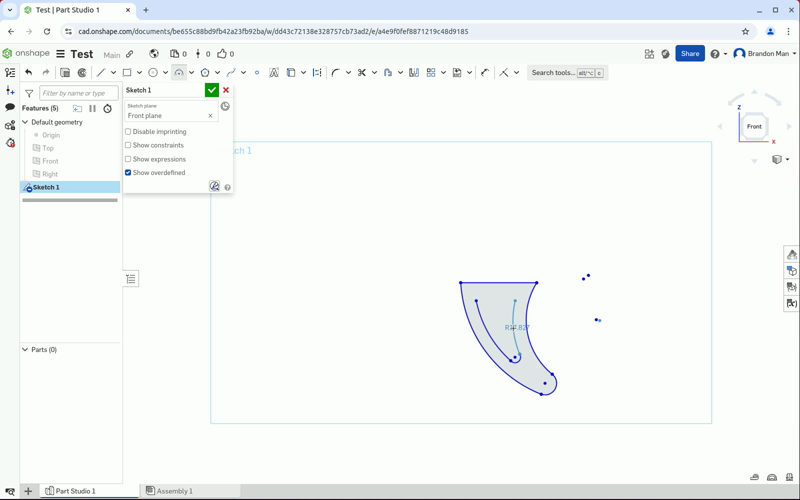
click(513, 327)
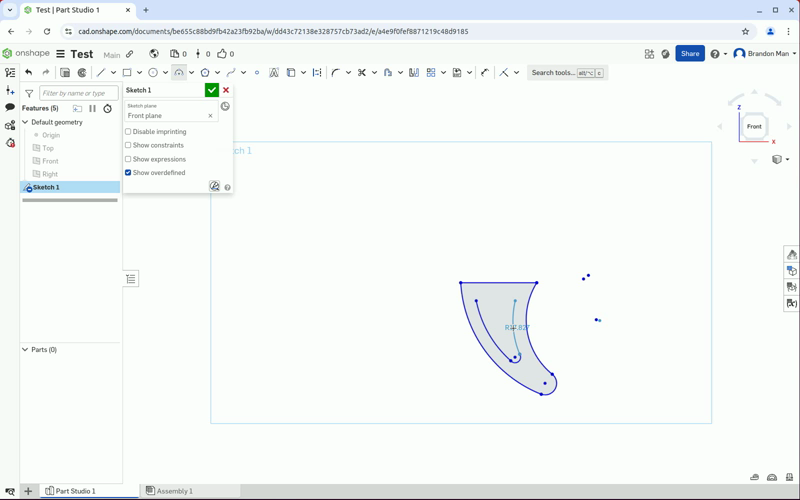
key_up(shift)
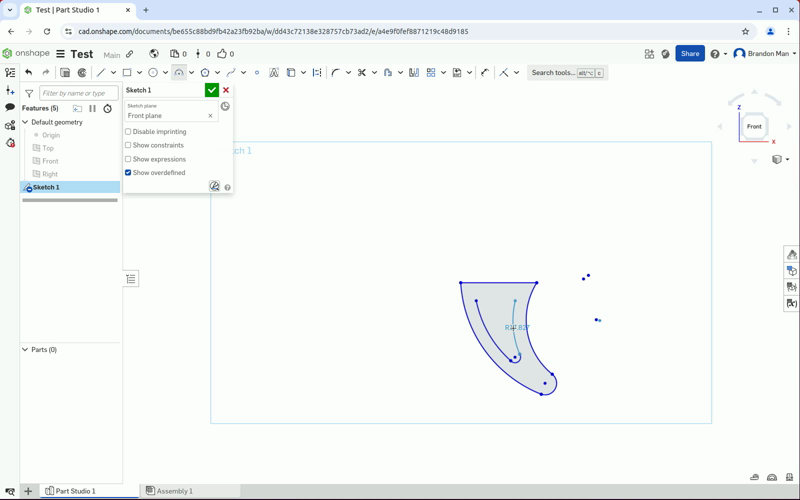
mouse_move(515, 300)
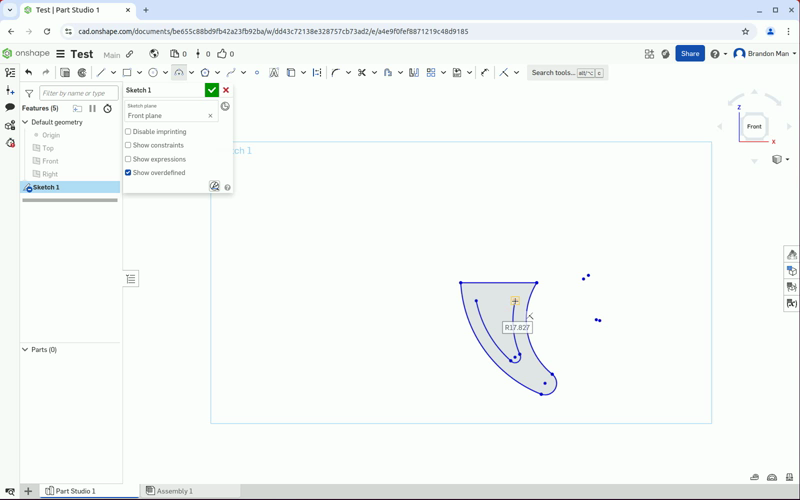
click(515, 300)
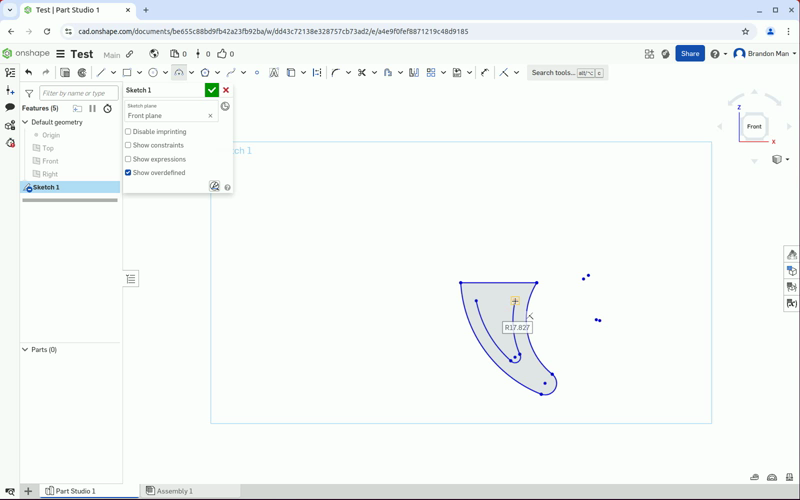
key_down(shift)
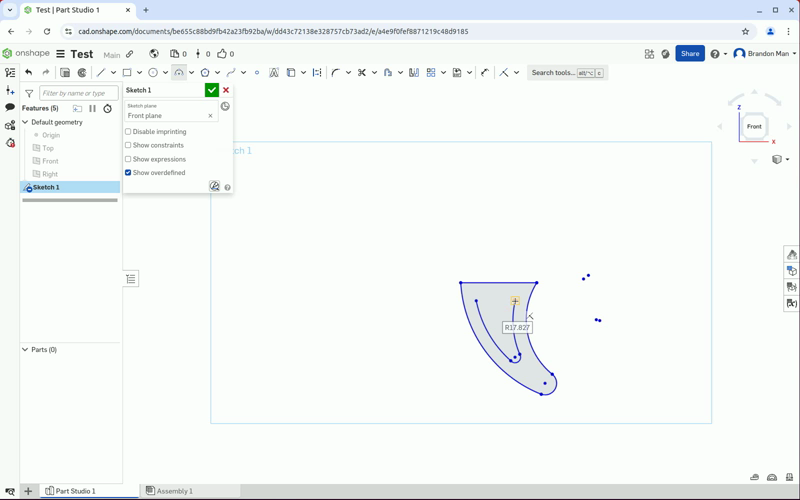
mouse_move(509, 292)
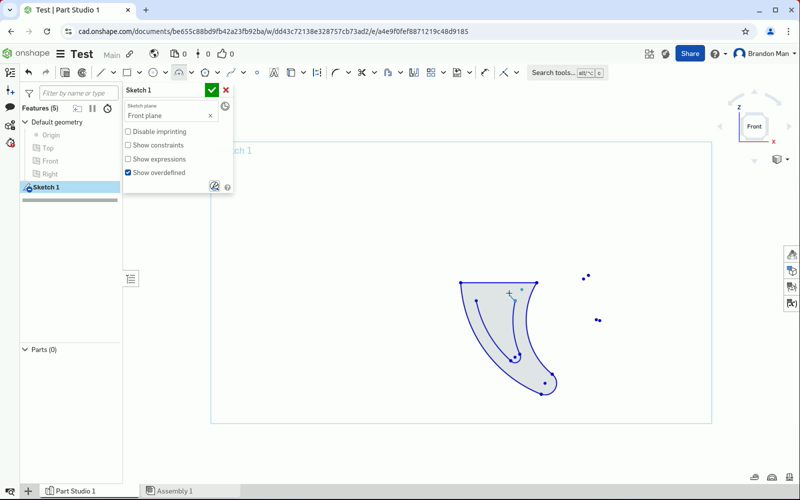
click(509, 292)
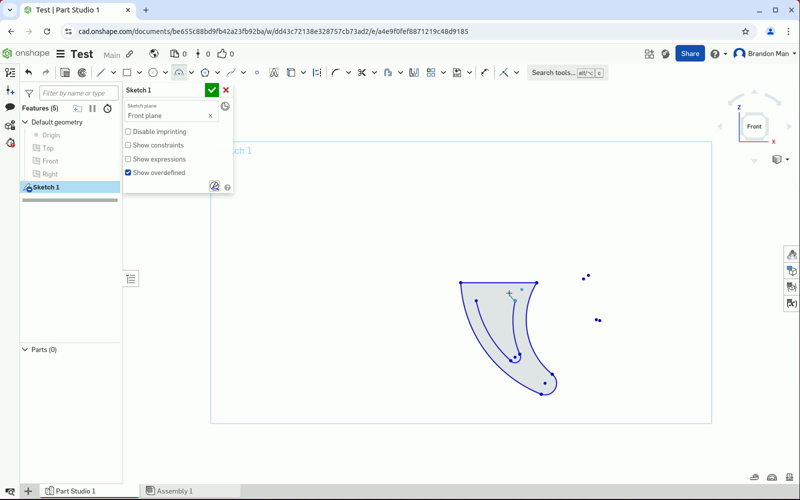
mouse_move(514, 295)
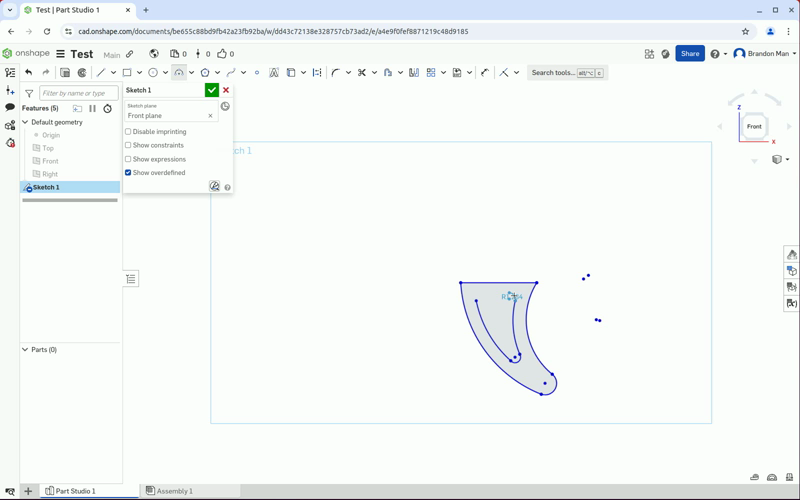
click(514, 295)
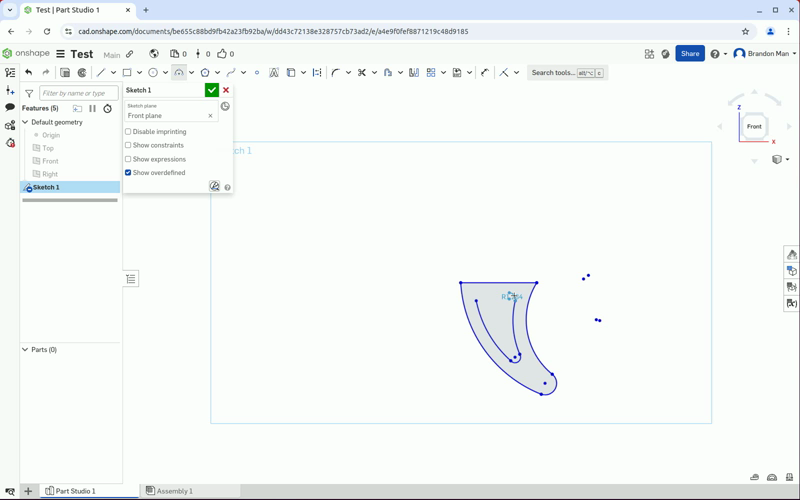
key_up(shift)
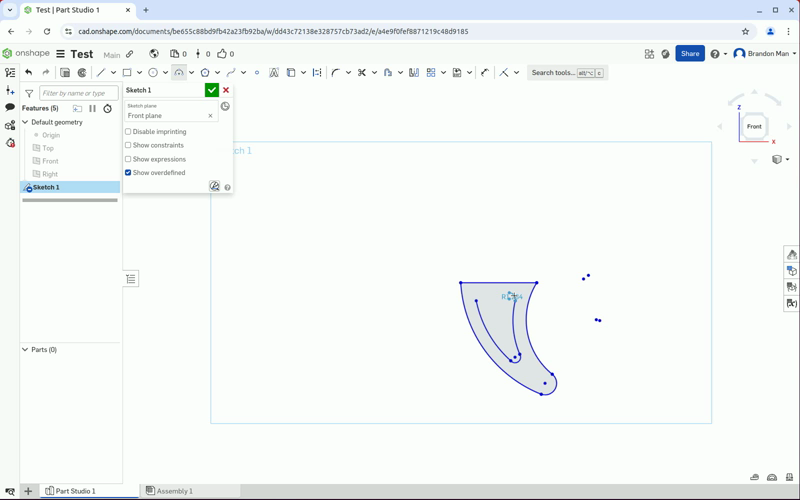
key(esc)
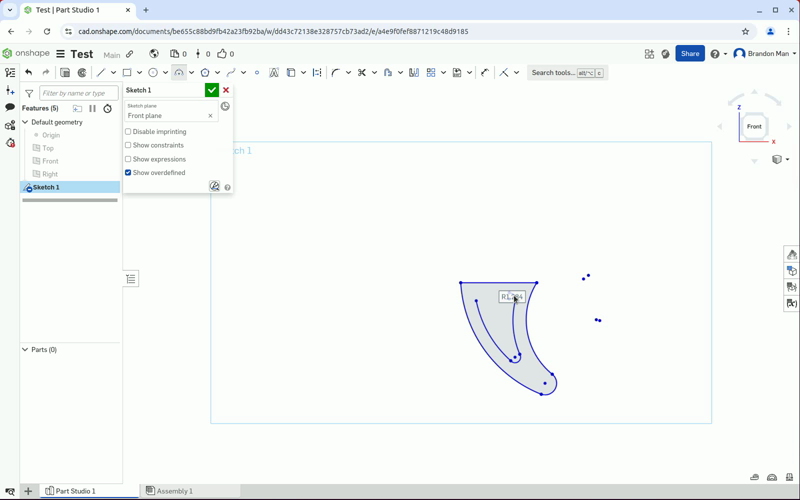
key(l)
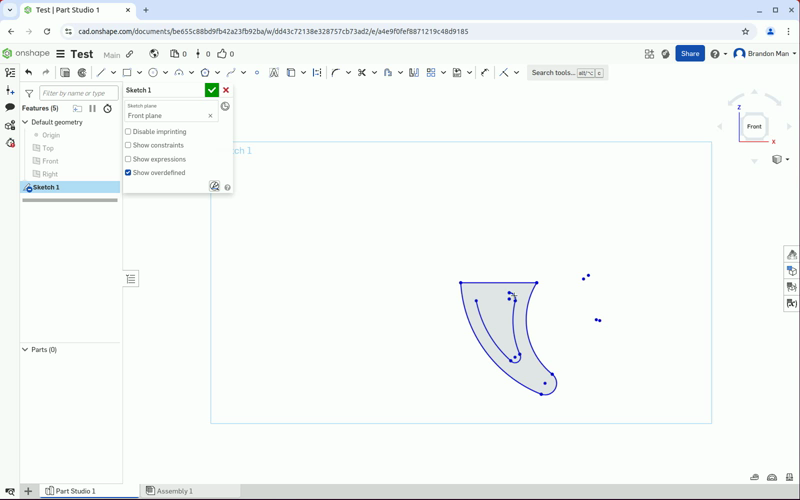
mouse_move(509, 292)
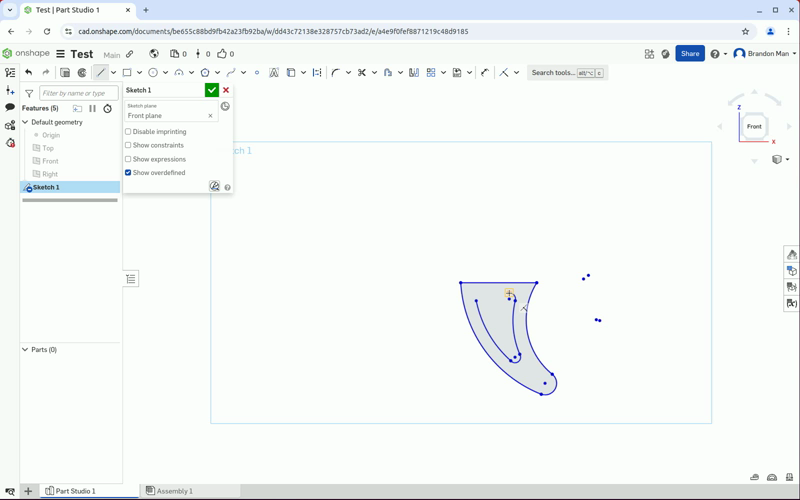
click(509, 292)
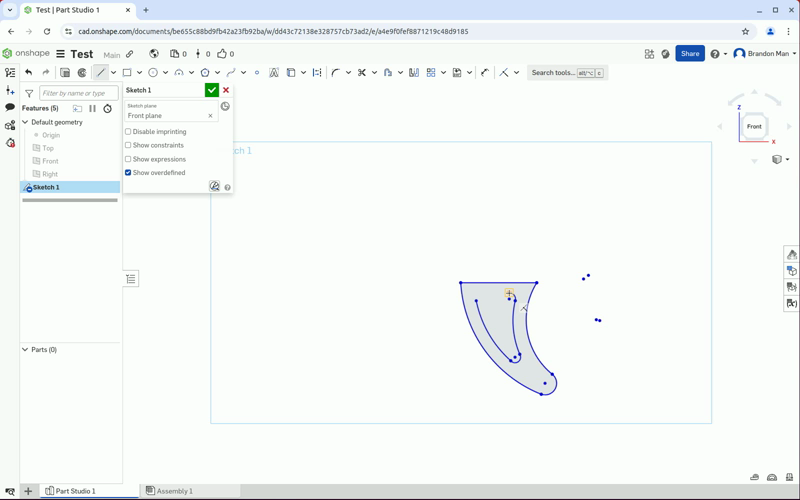
key_down(shift)
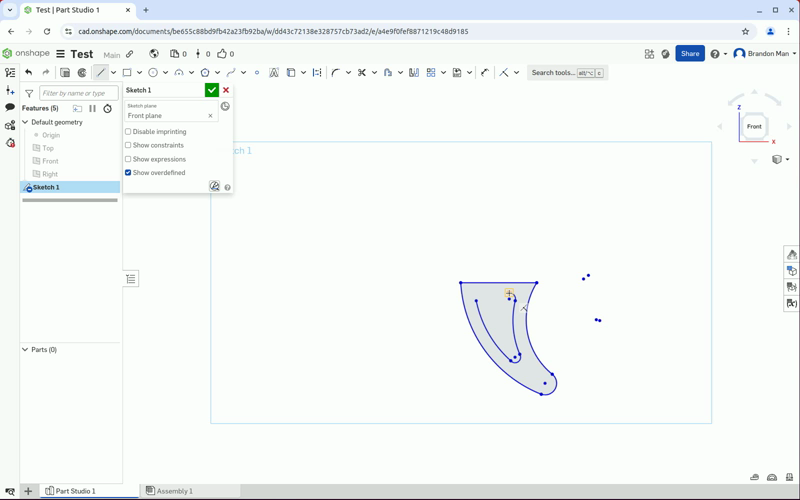
mouse_move(539, 292)
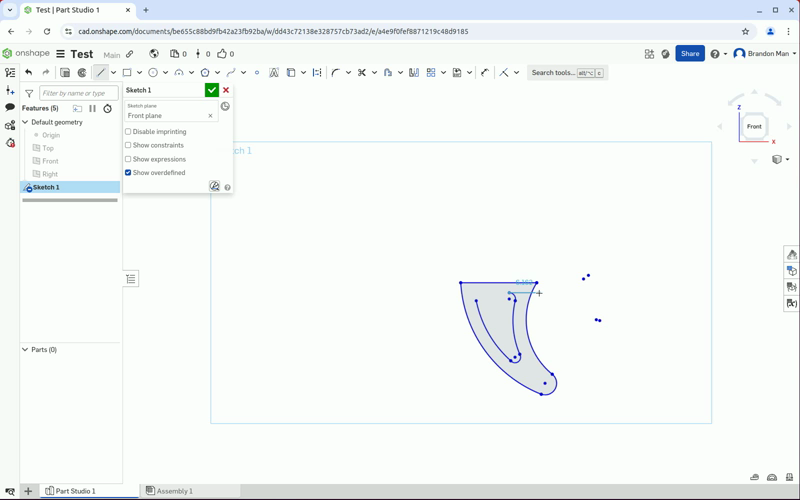
mouse_move(482, 292)
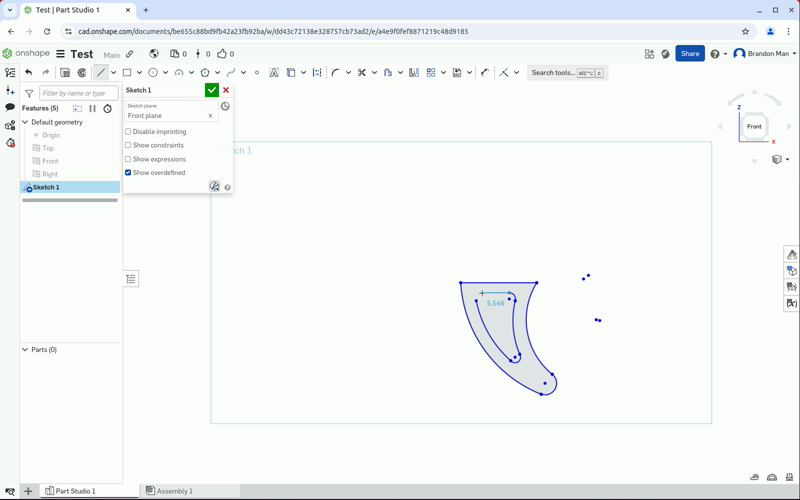
click(482, 292)
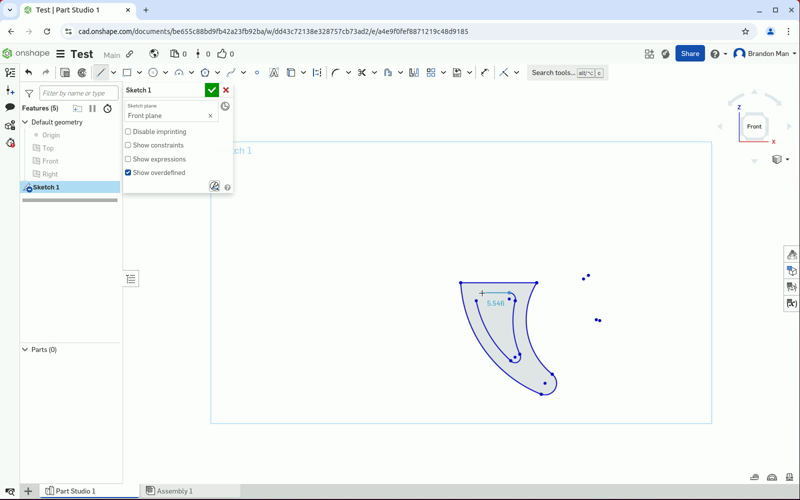
key_up(shift)
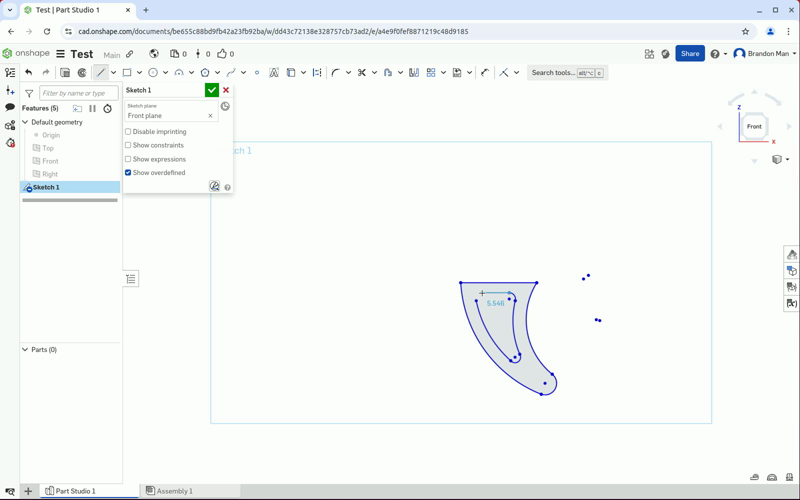
key(esc)
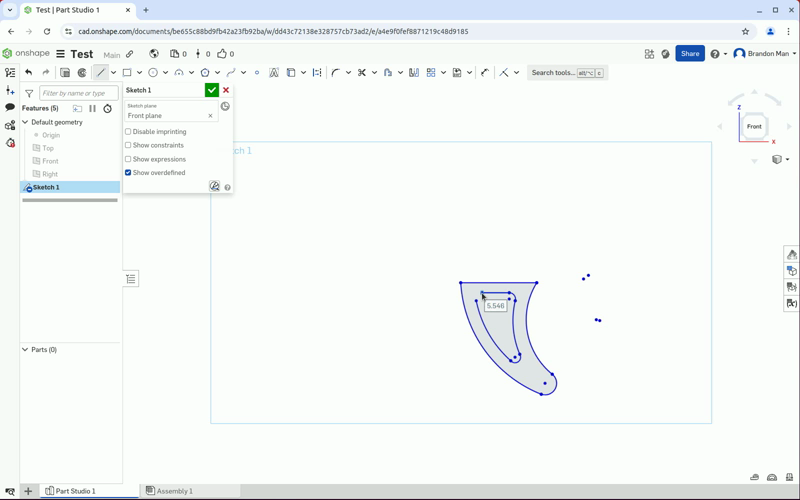
key(a)
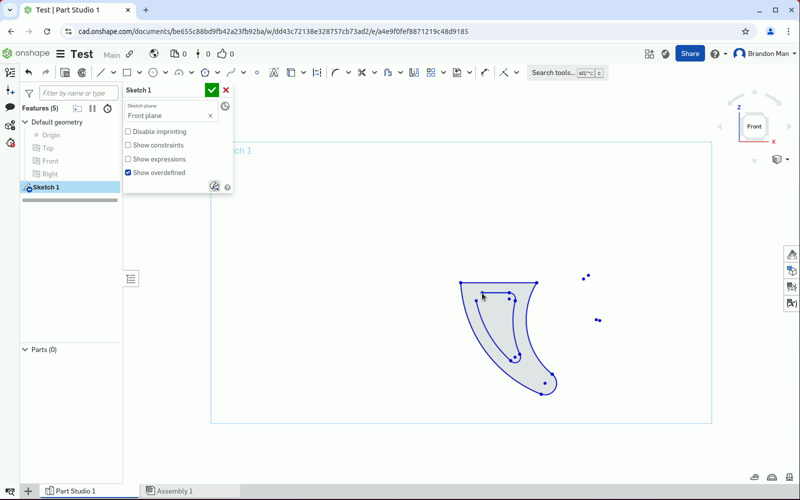
mouse_move(482, 292)
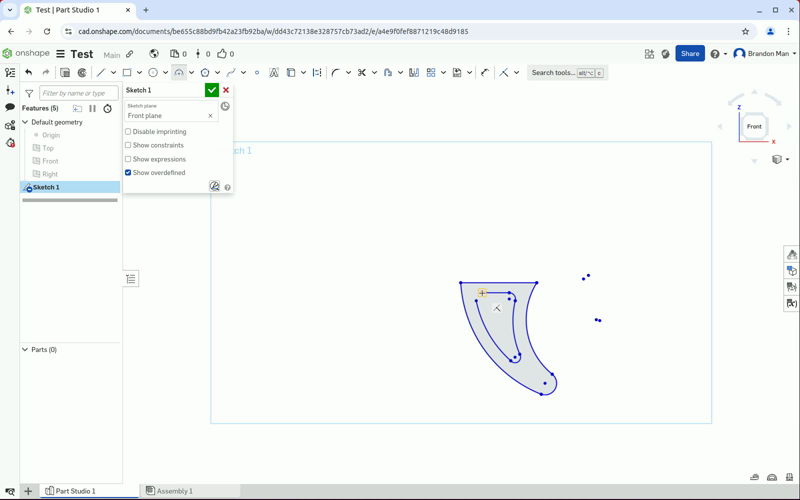
click(482, 292)
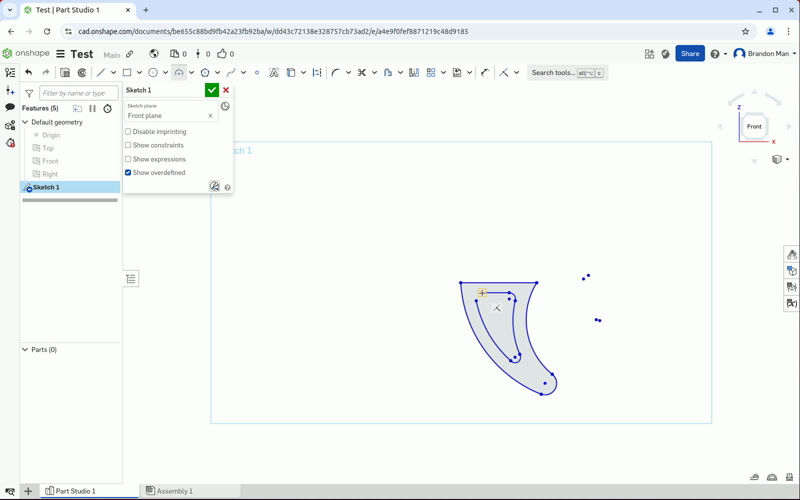
mouse_move(476, 300)
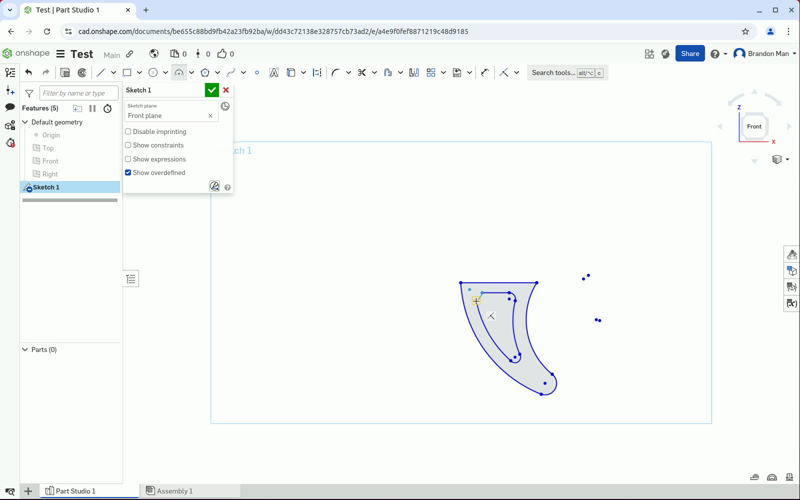
click(476, 300)
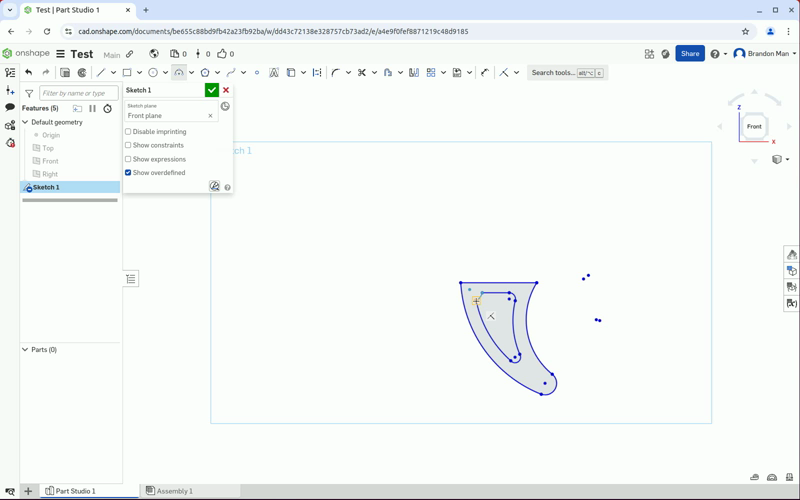
key_down(shift)
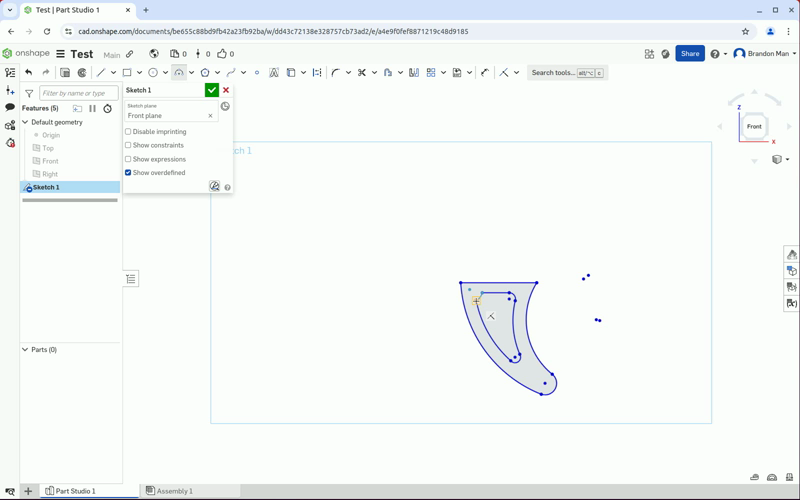
mouse_move(477, 295)
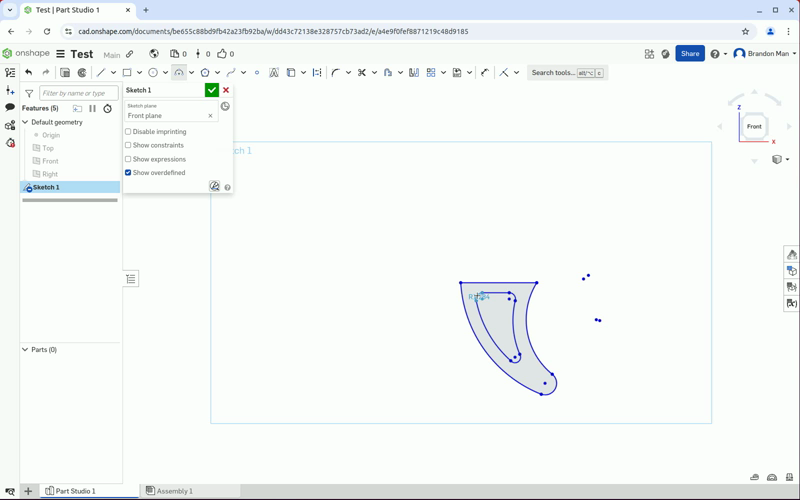
click(477, 295)
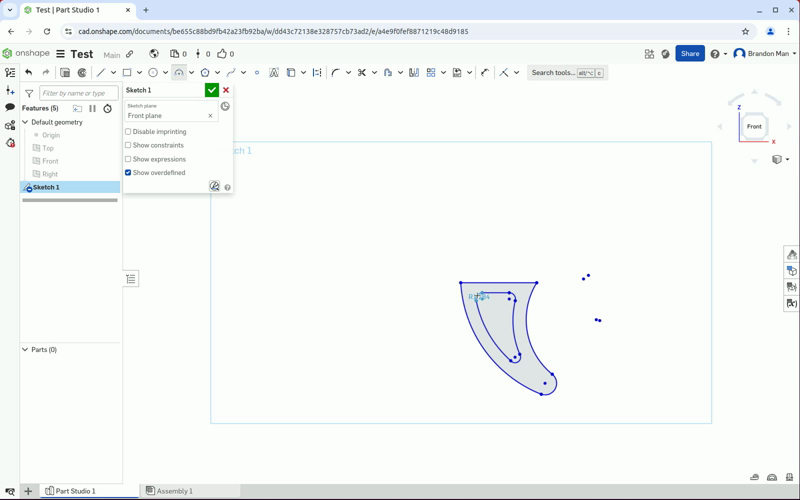
key_up(shift)
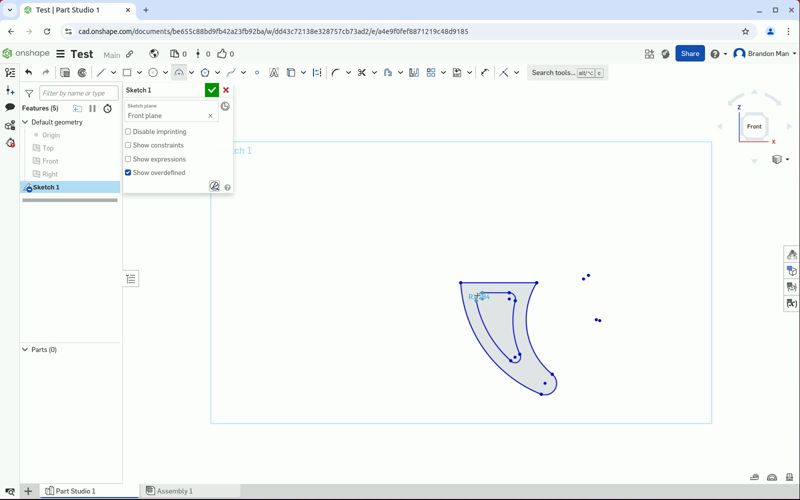
key(esc)
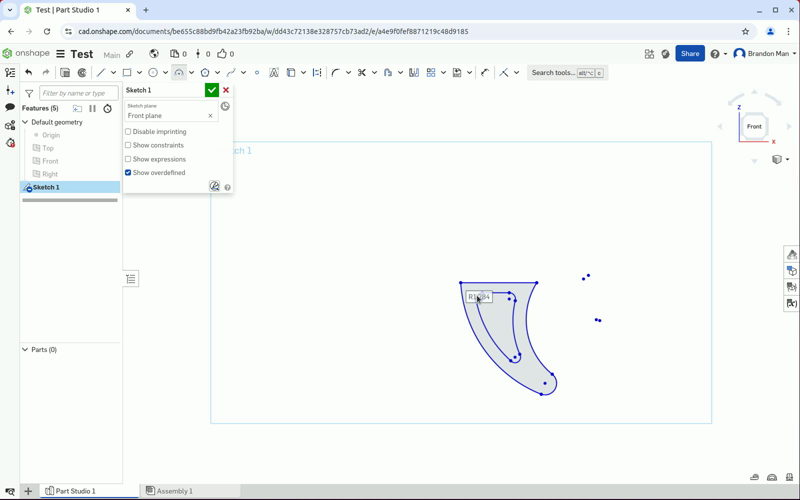
mouse_move(497, 351)
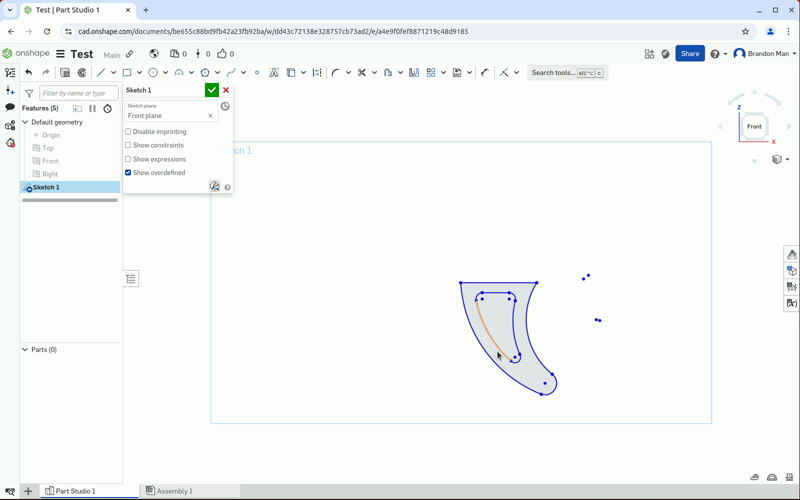
click(497, 351)
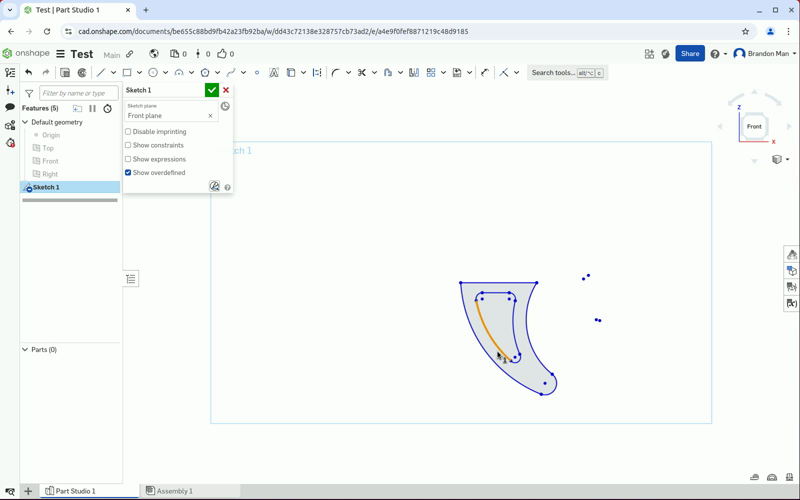
mouse_move(73, 352)
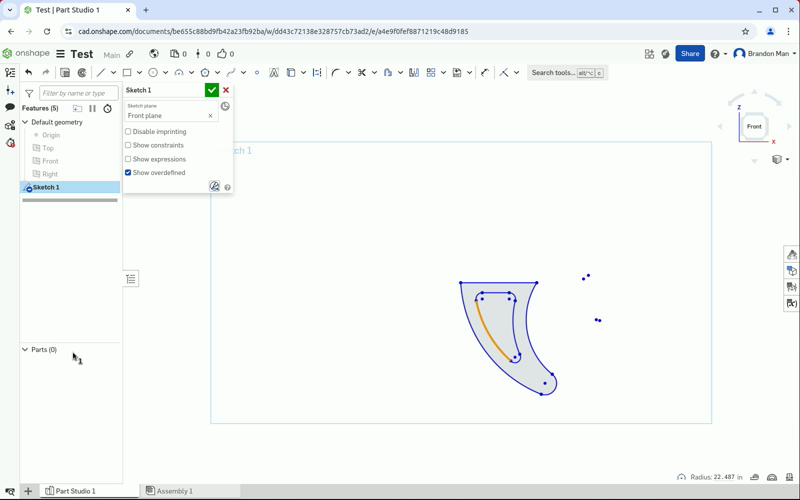
key(shift+y)
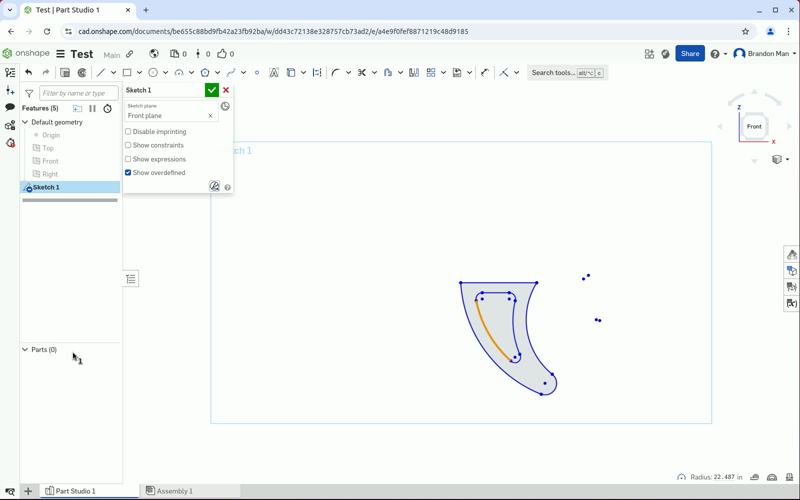
key(shift+e)
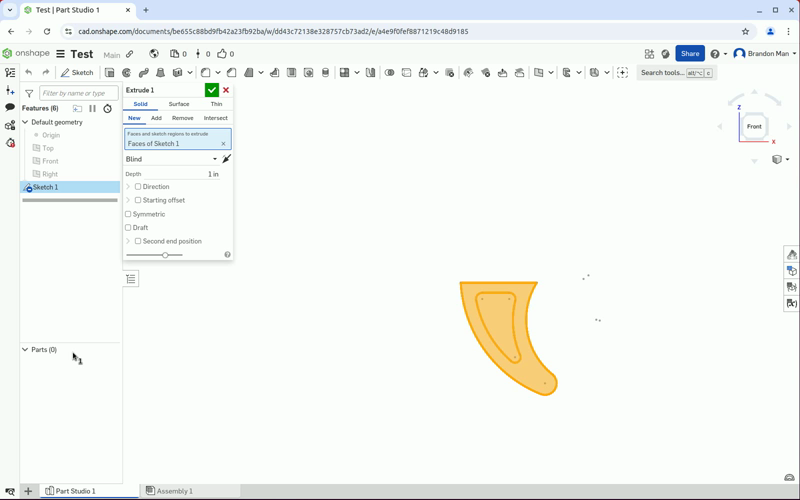
mouse_move(143, 106)
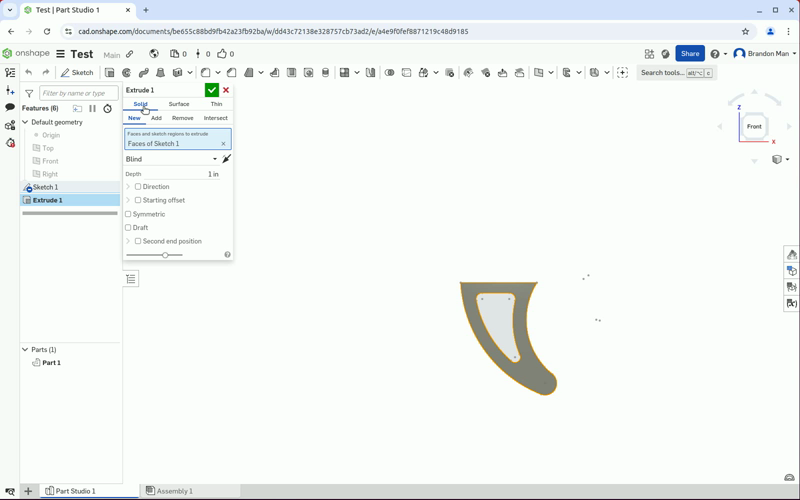
click(143, 106)
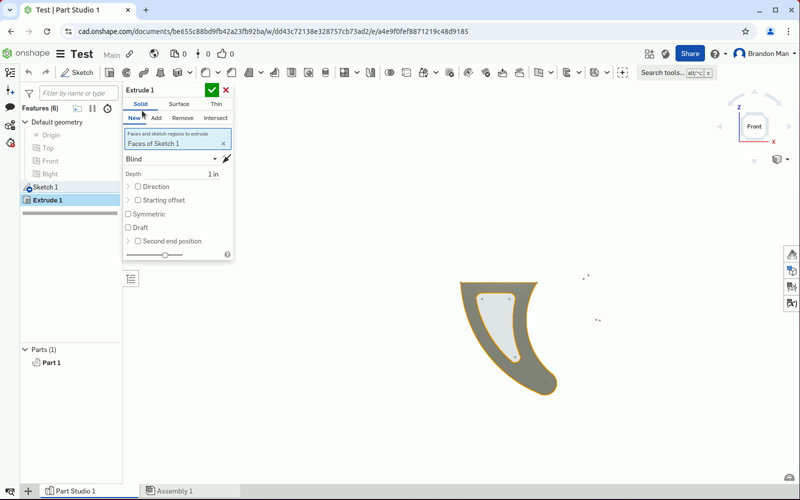
mouse_move(137, 120)
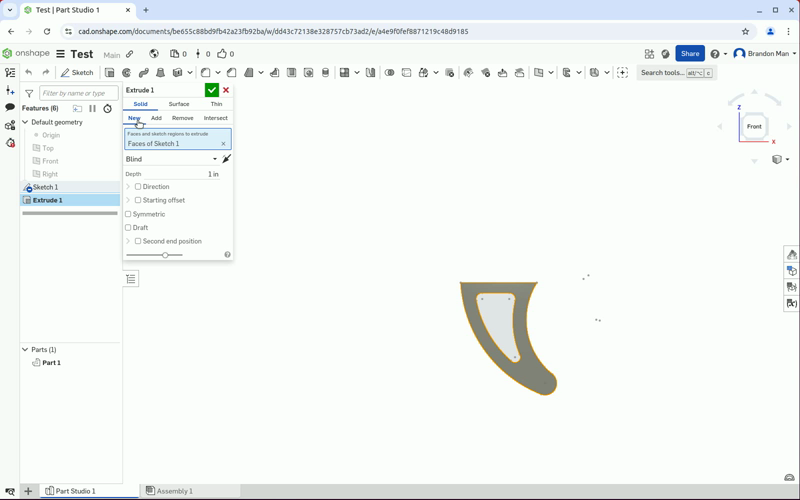
click(137, 120)
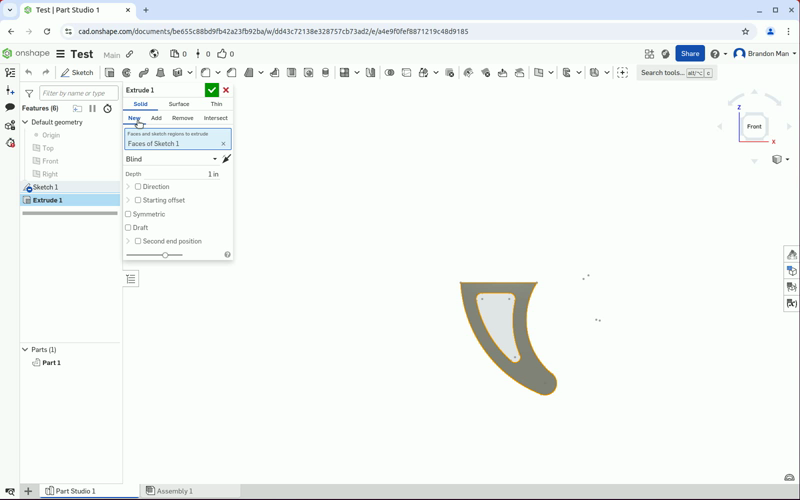
key(tab, 4)
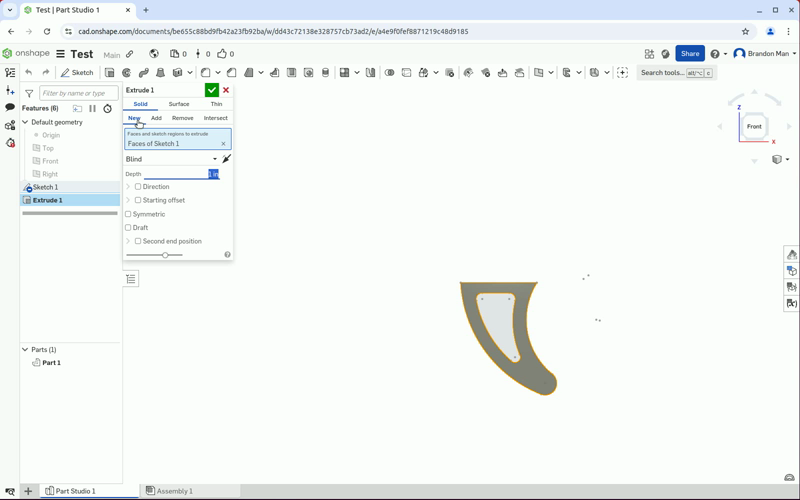
text(2.648)
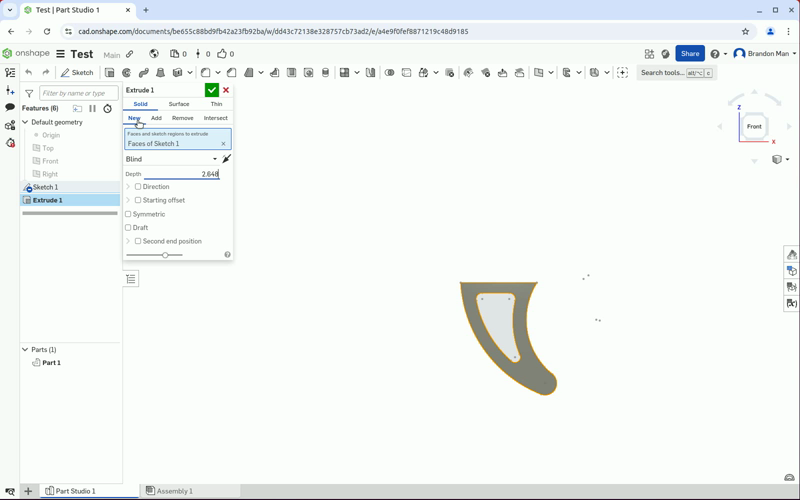
key(enter)
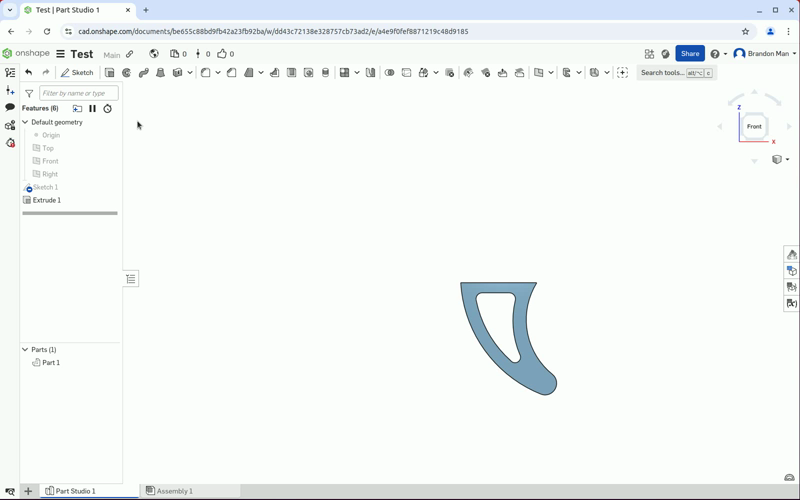
key(shift+h)
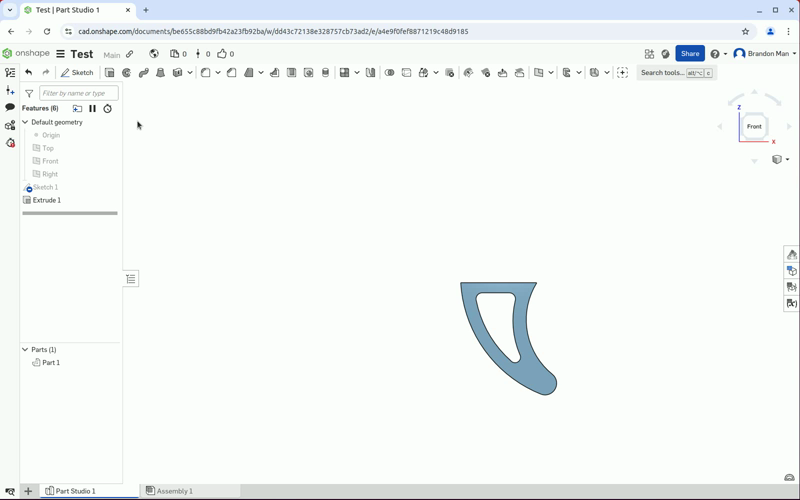
key(shift+h)
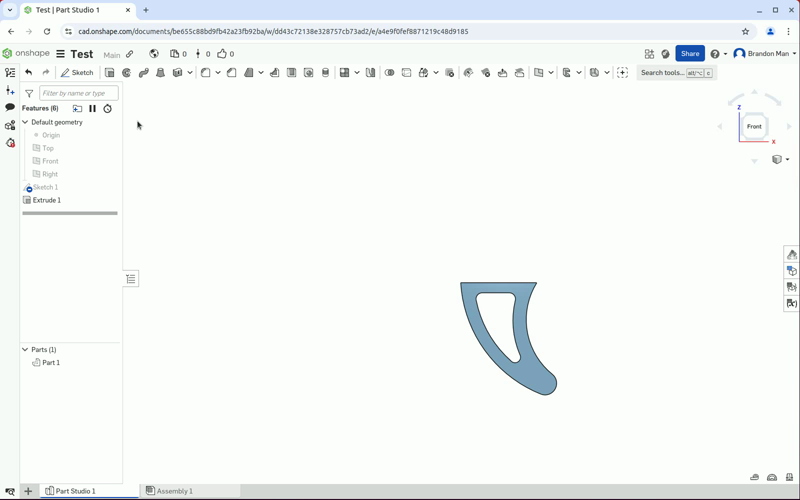
mouse_move(73, 189)
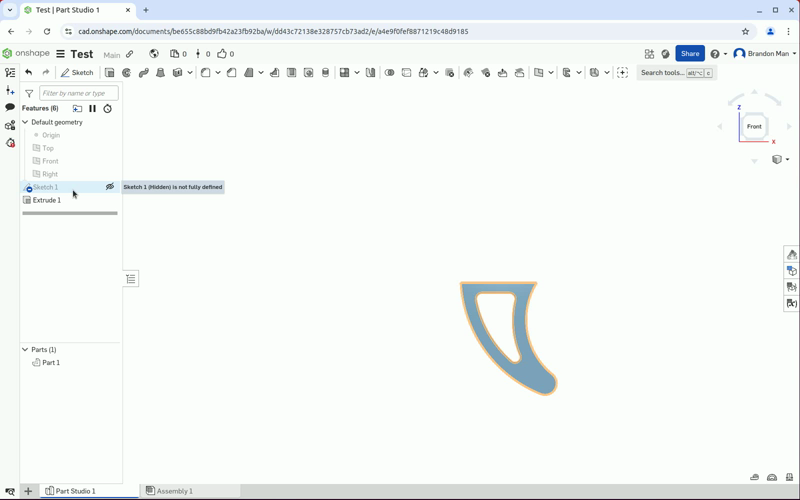
click(73, 189)
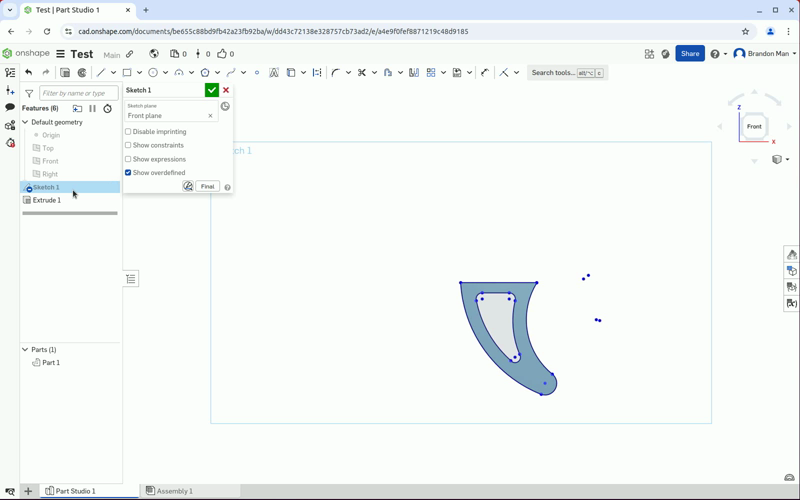
mouse_move(229, 92)
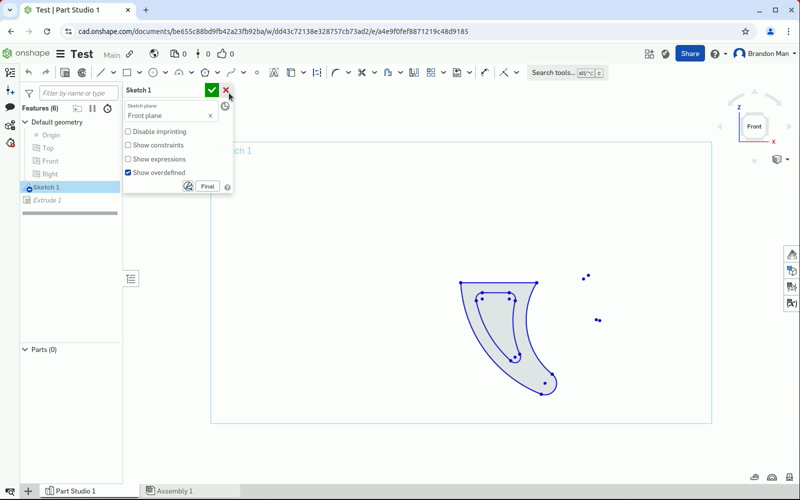
click(229, 92)
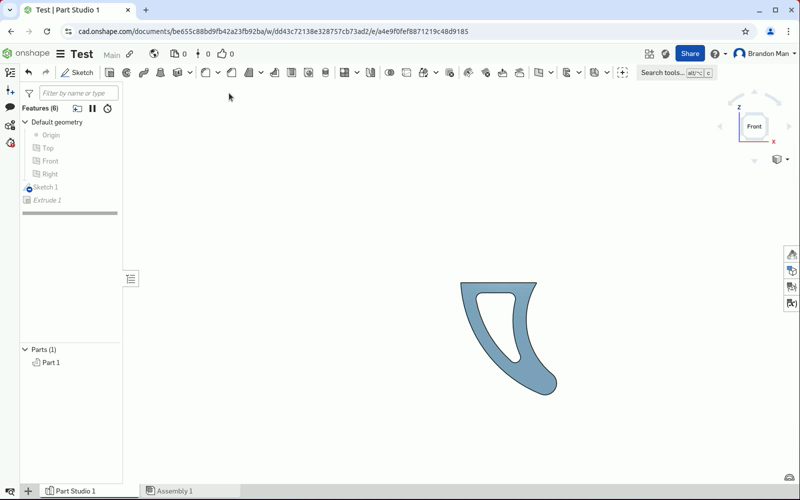
mouse_move(73, 352)
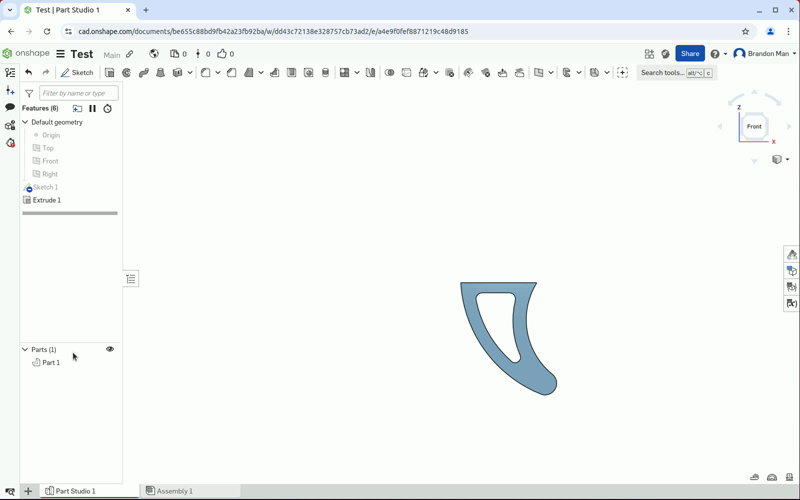
key(y)
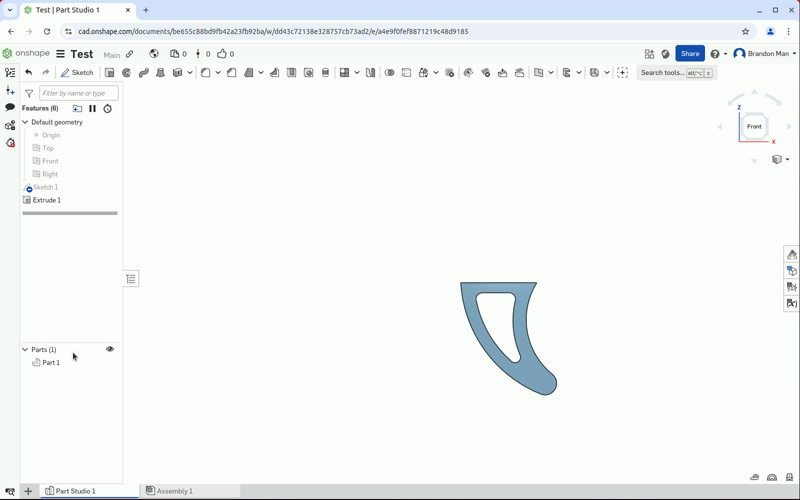
key(shift+p)
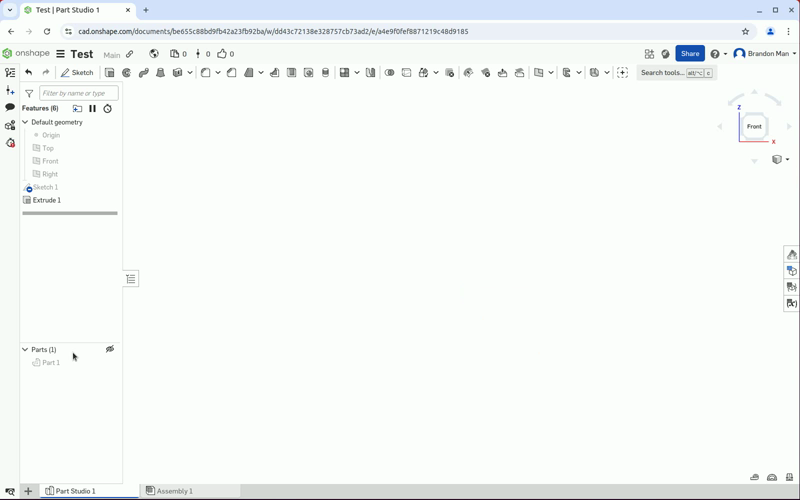
key(space)
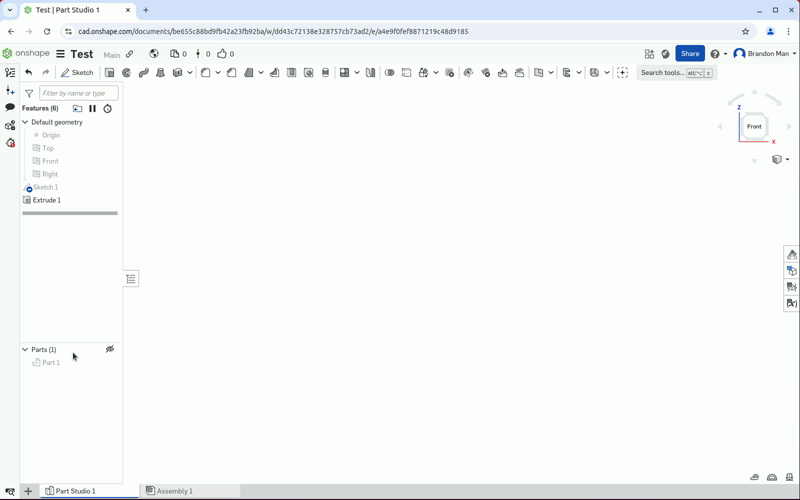
key_down(shift)
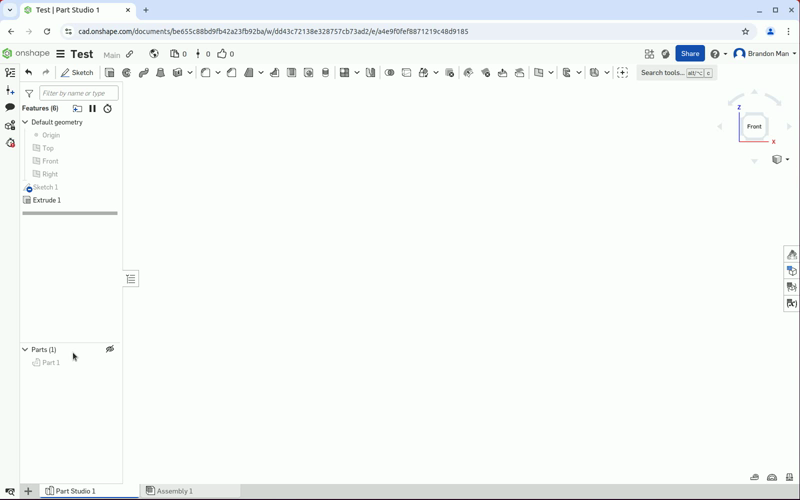
key(down)
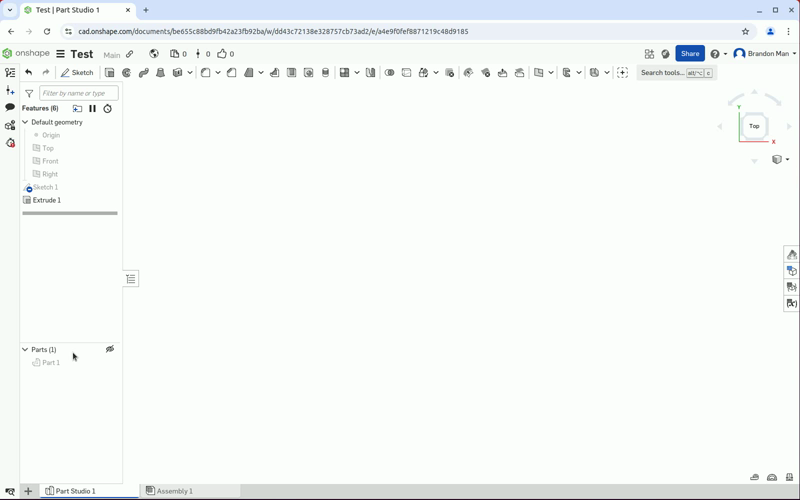
key_up(shift)
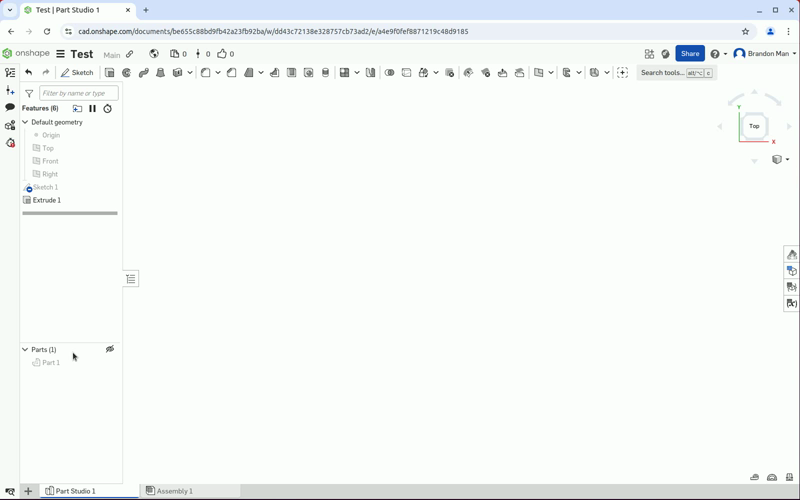
mouse_move(73, 352)
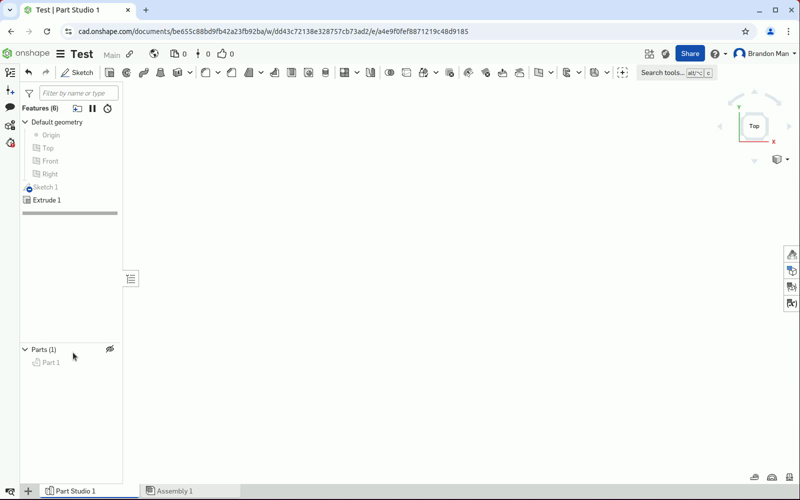
key(shift+y)
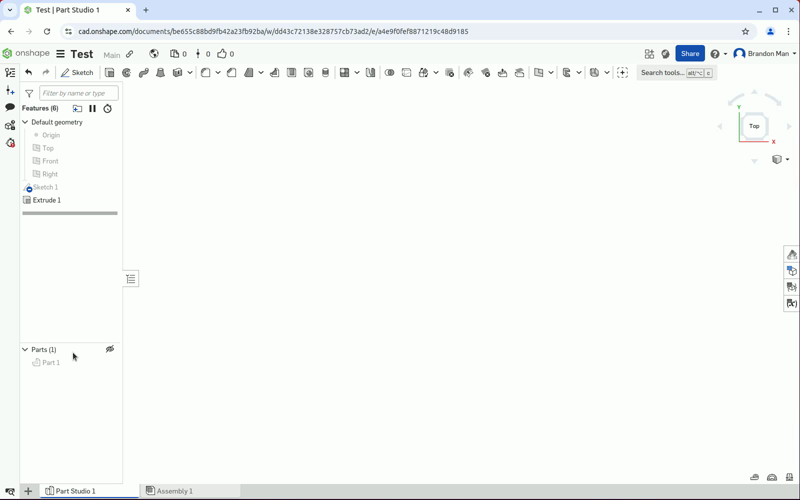
key(shift+s)
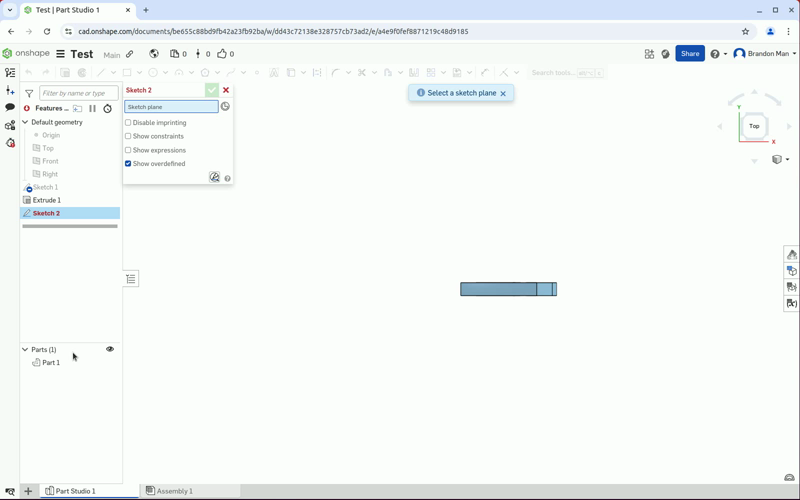
mouse_move(73, 150)
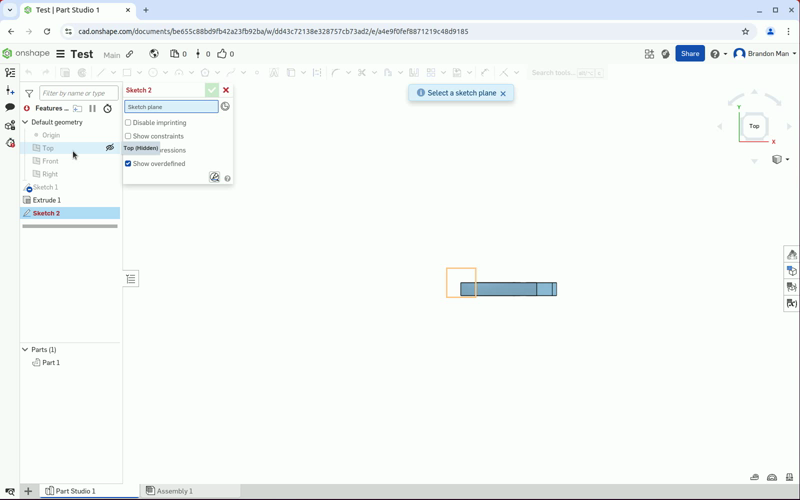
click(73, 150)
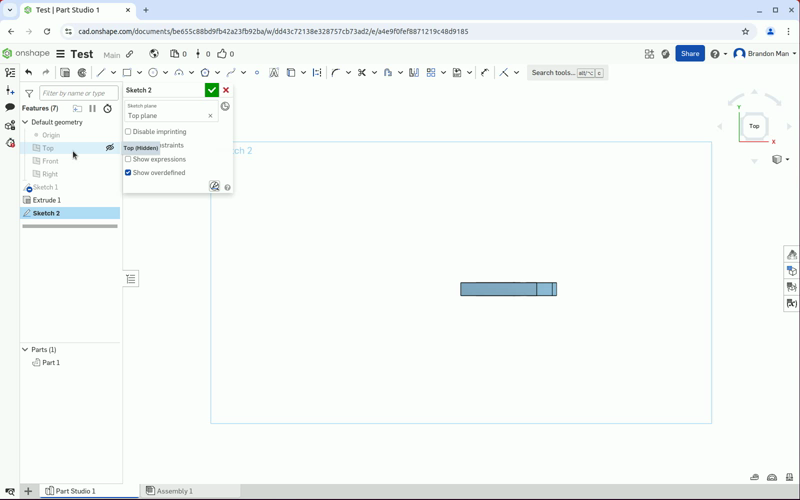
mouse_move(73, 352)
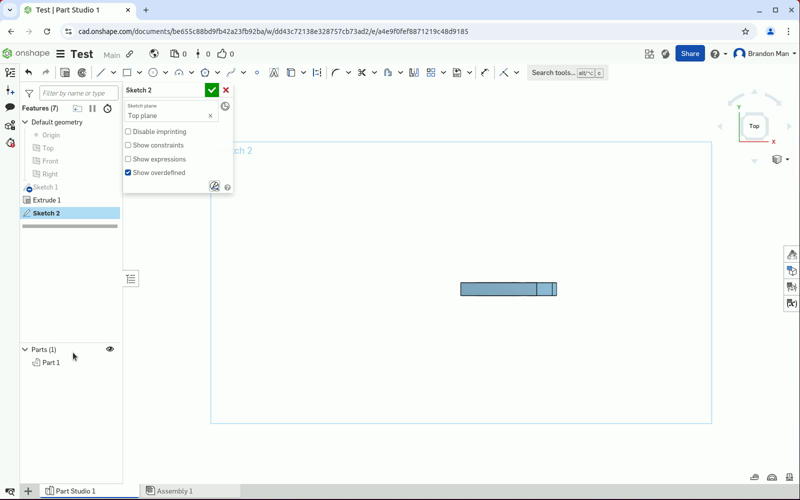
key(y)
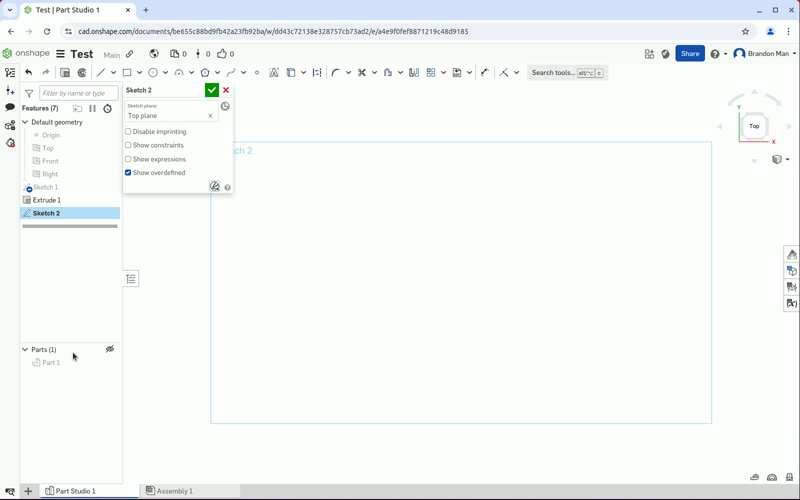
key(l)
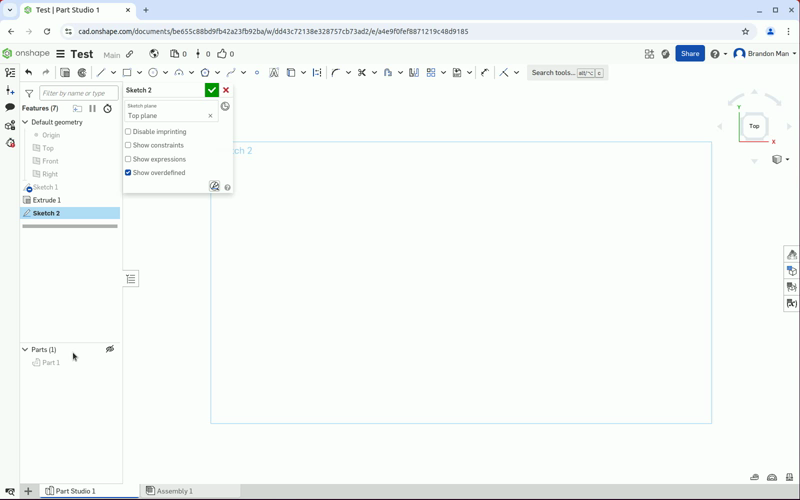
key_down(shift)
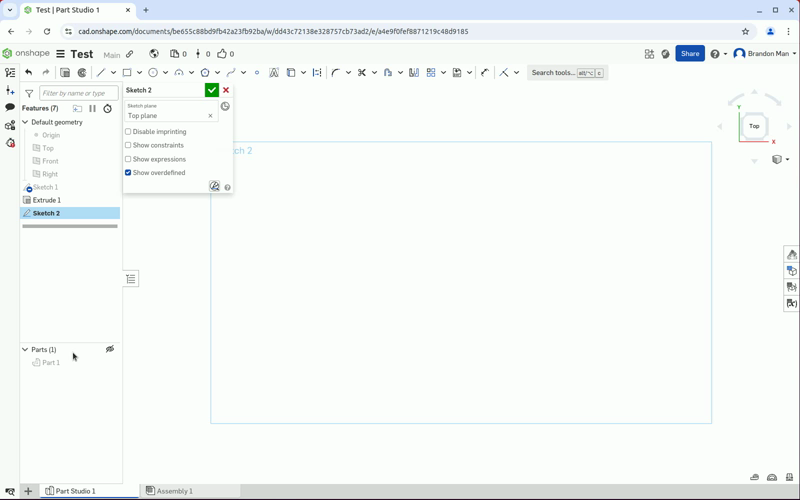
mouse_move(478, 282)
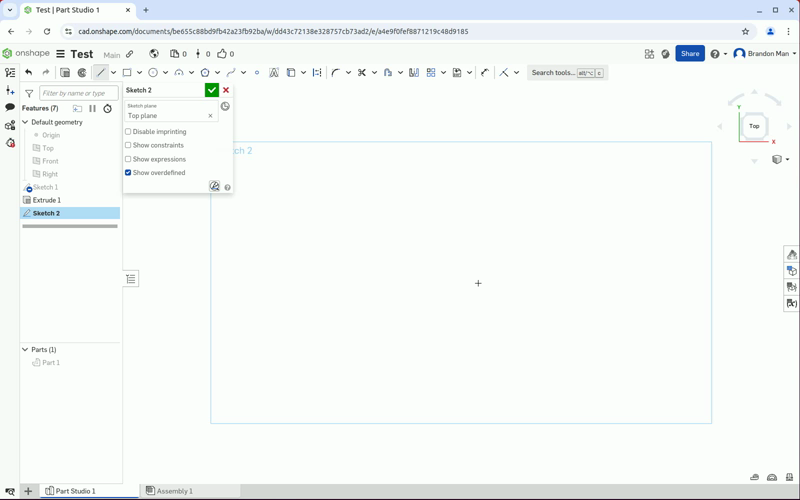
click(478, 282)
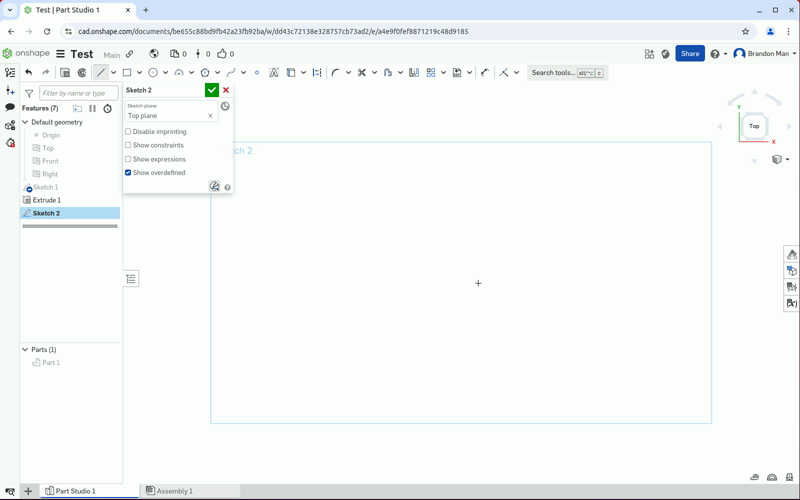
key_up(shift)
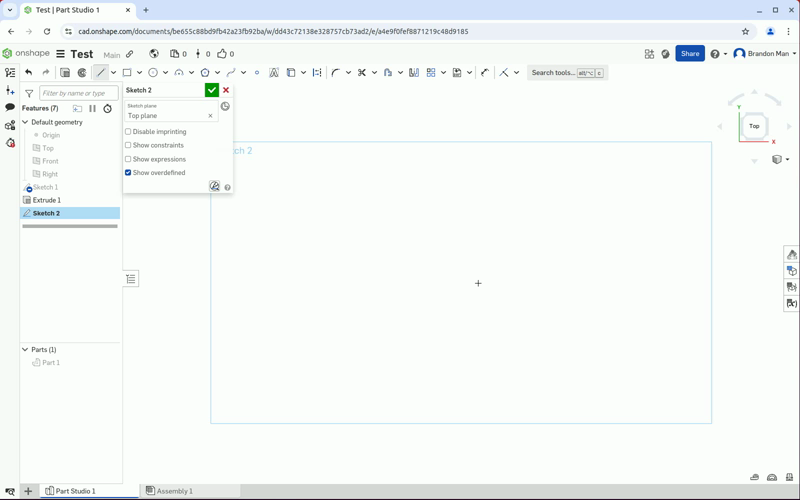
key_down(shift)
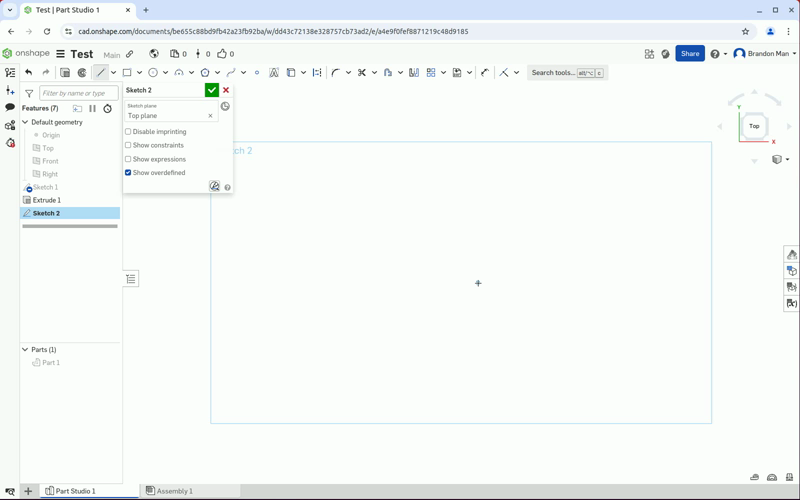
mouse_move(508, 282)
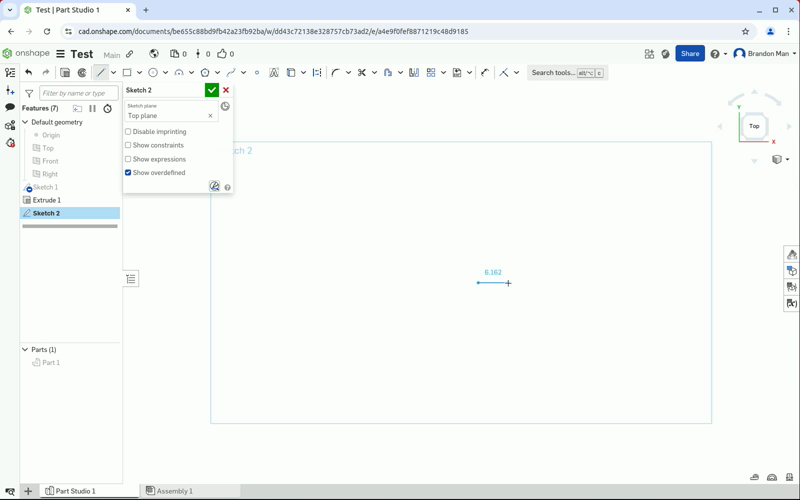
mouse_move(528, 282)
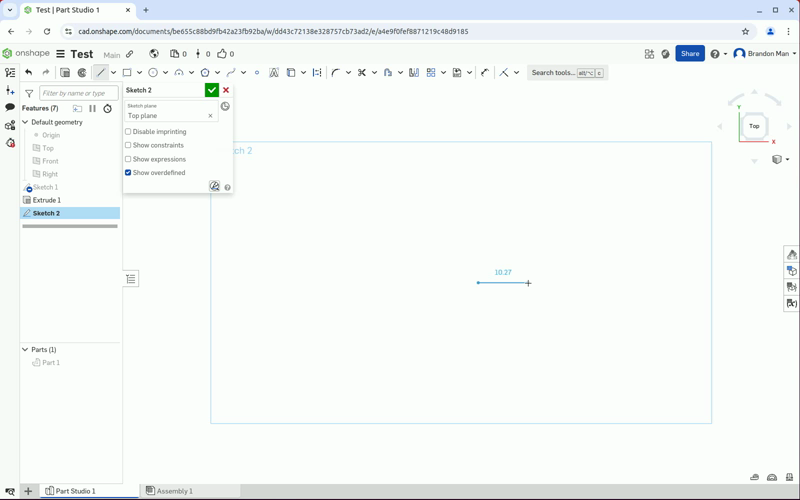
click(528, 282)
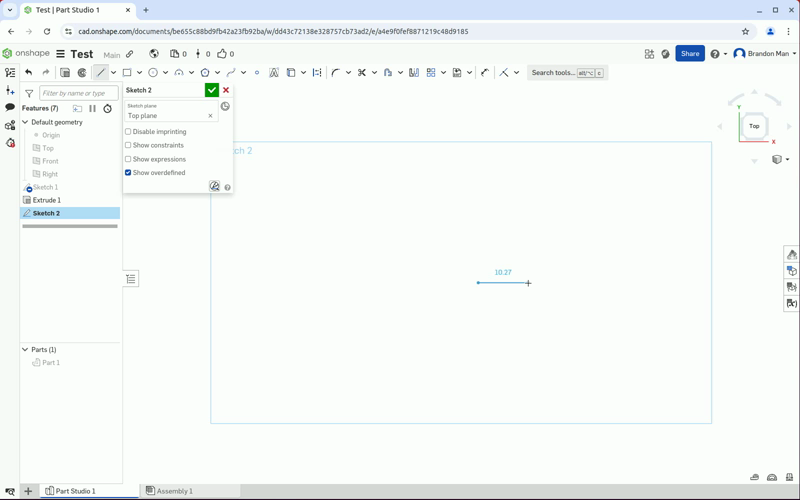
key_up(shift)
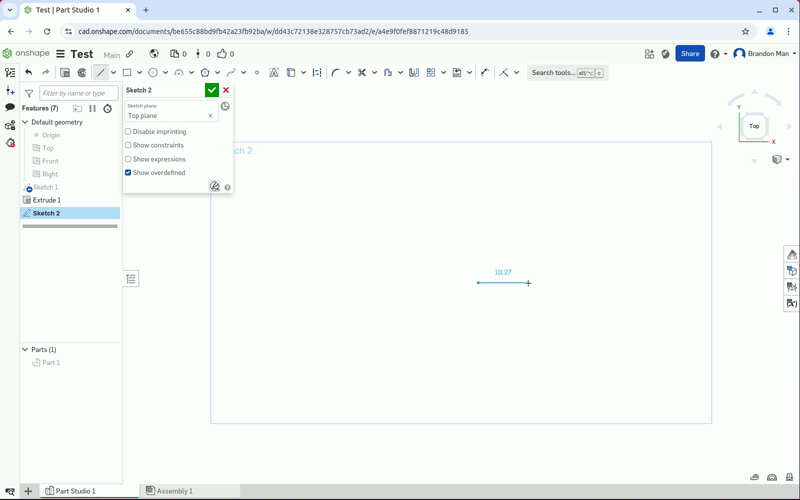
key(esc)
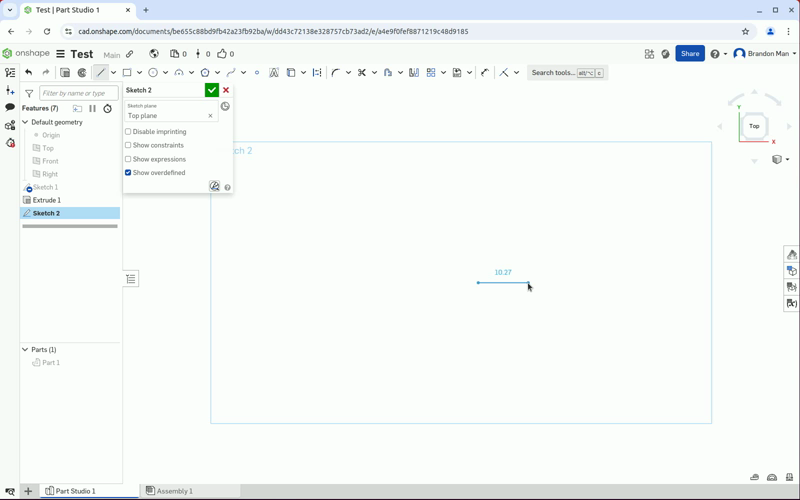
key(a)
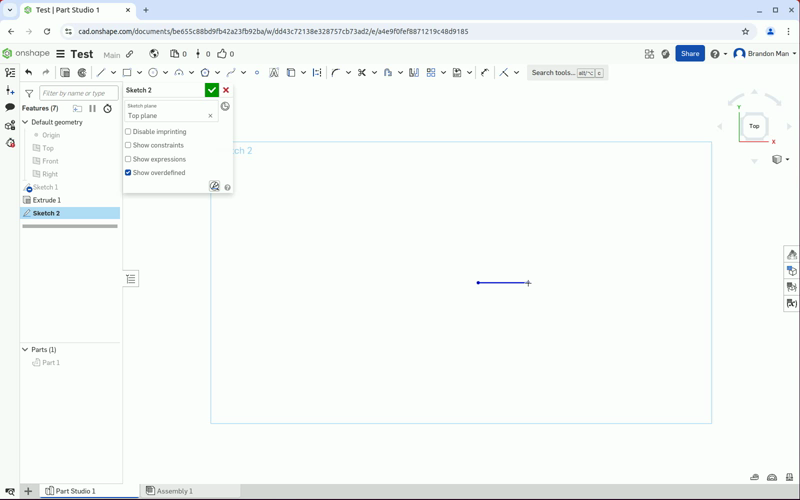
mouse_move(528, 282)
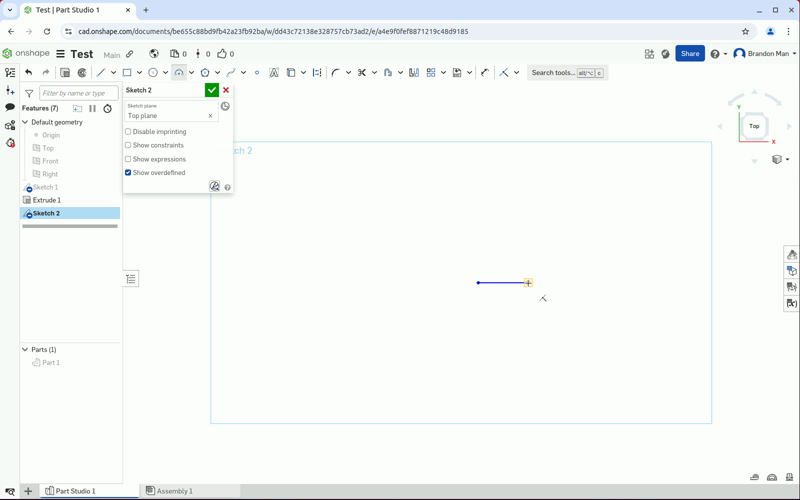
click(528, 282)
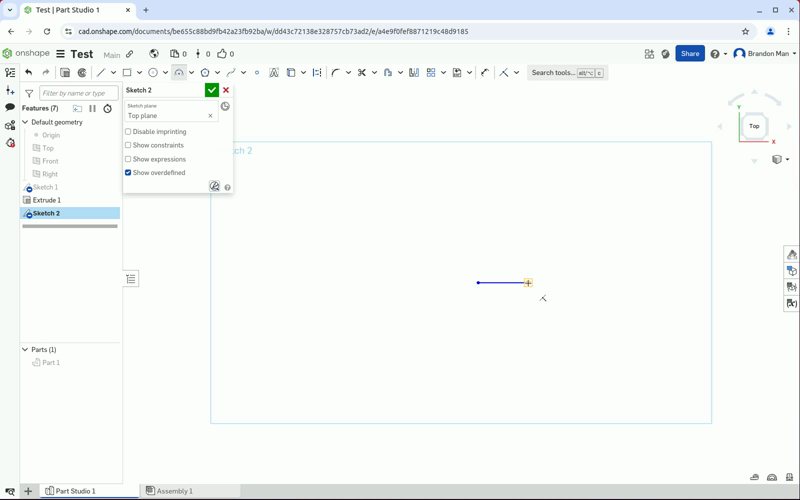
mouse_move(478, 282)
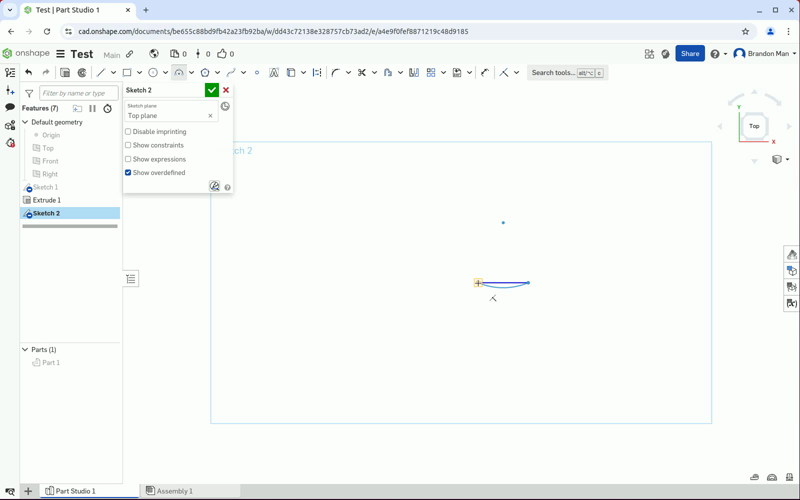
click(478, 282)
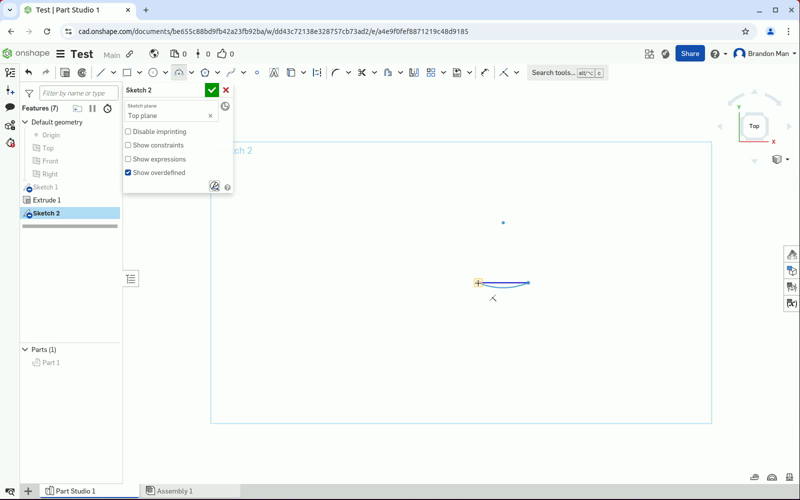
key_down(shift)
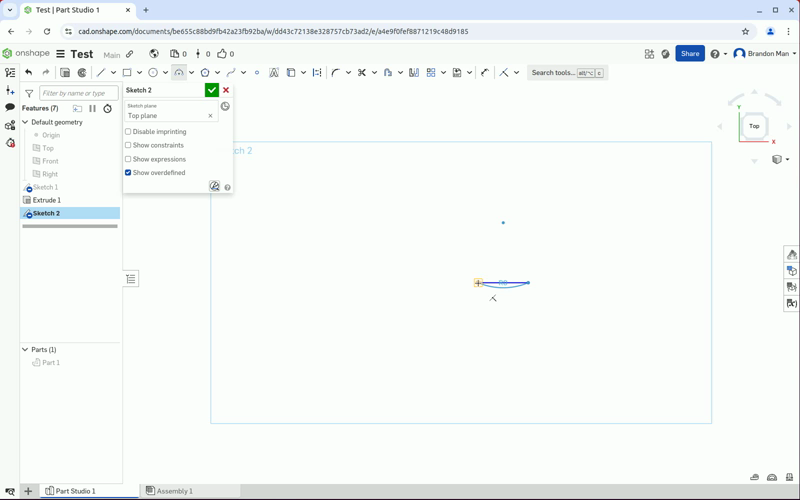
mouse_move(503, 263)
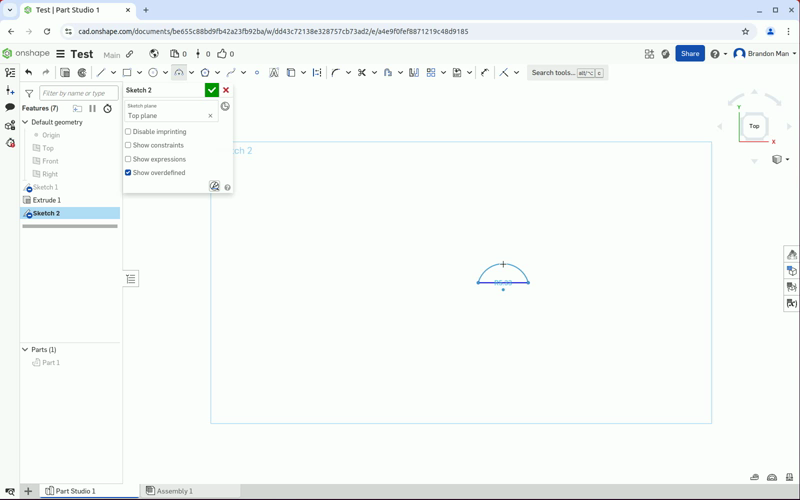
click(503, 263)
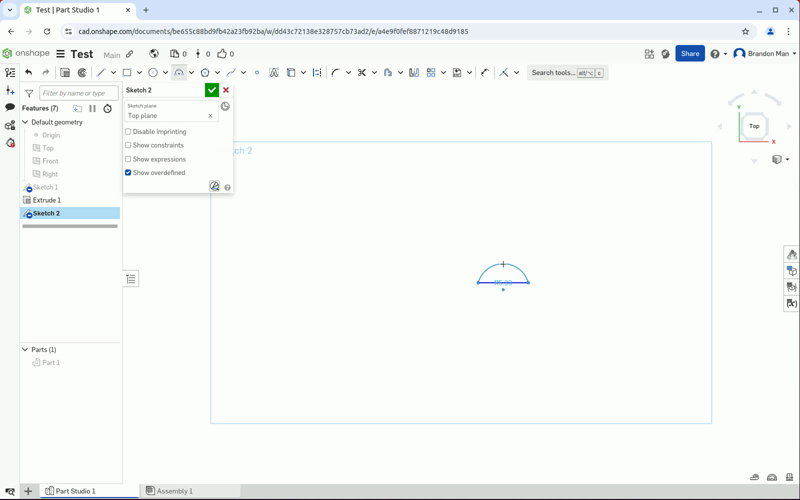
key_up(shift)
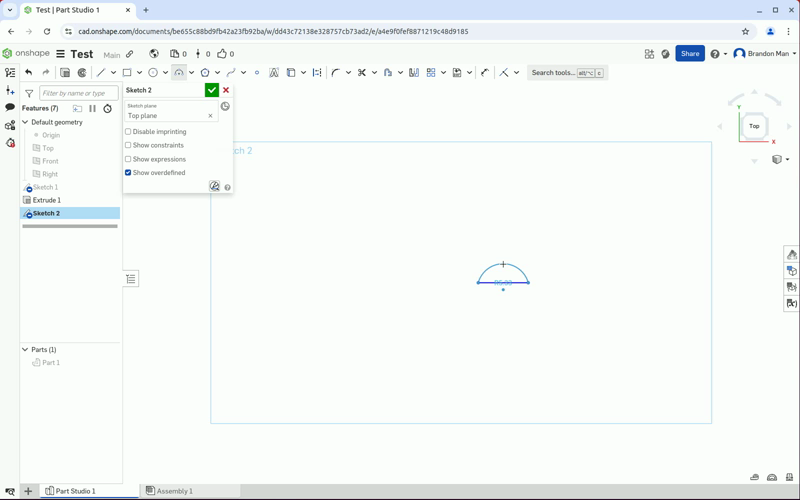
key(esc)
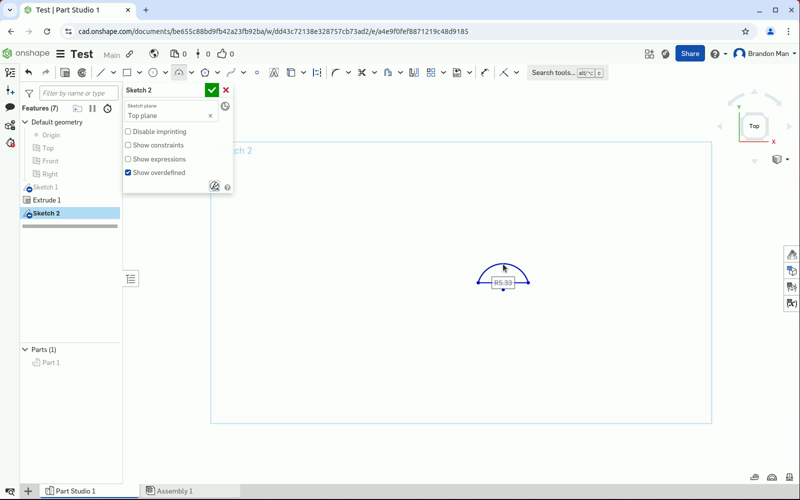
mouse_move(525, 277)
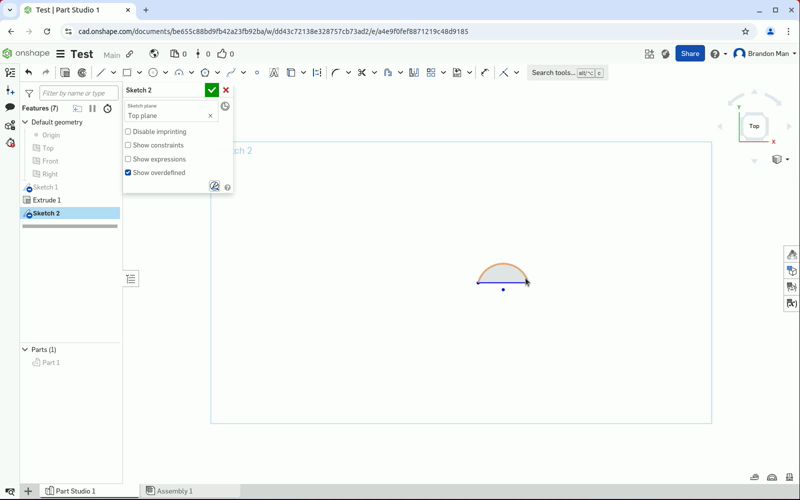
scroll(6)
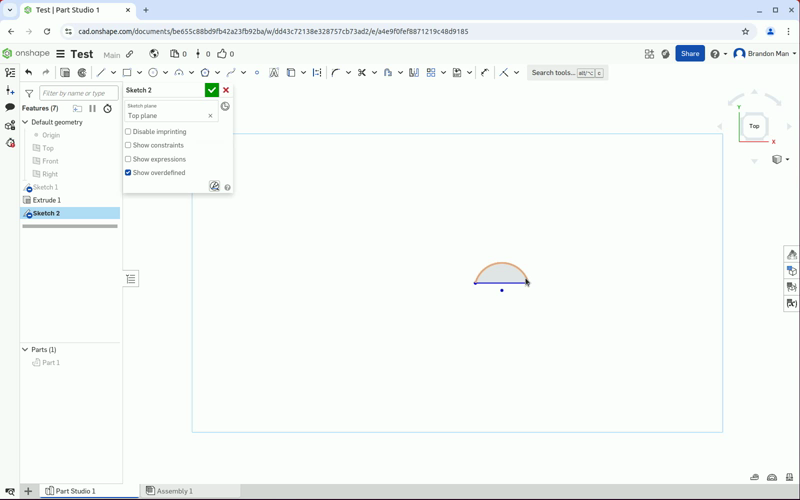
scroll(6)
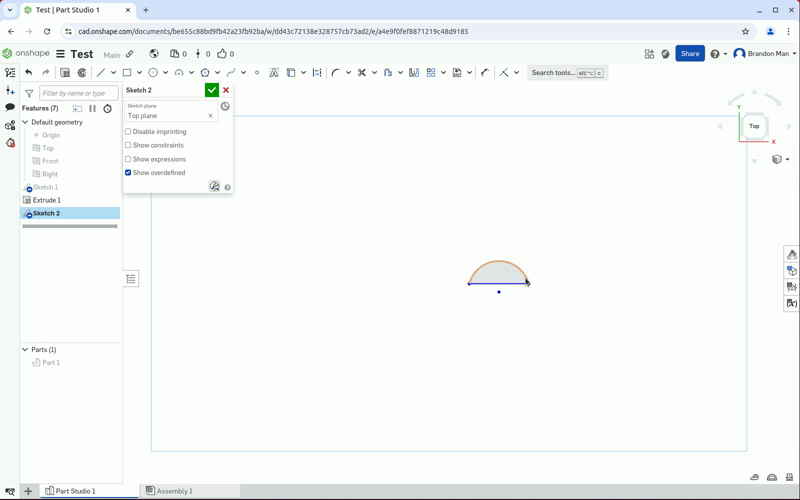
scroll(6)
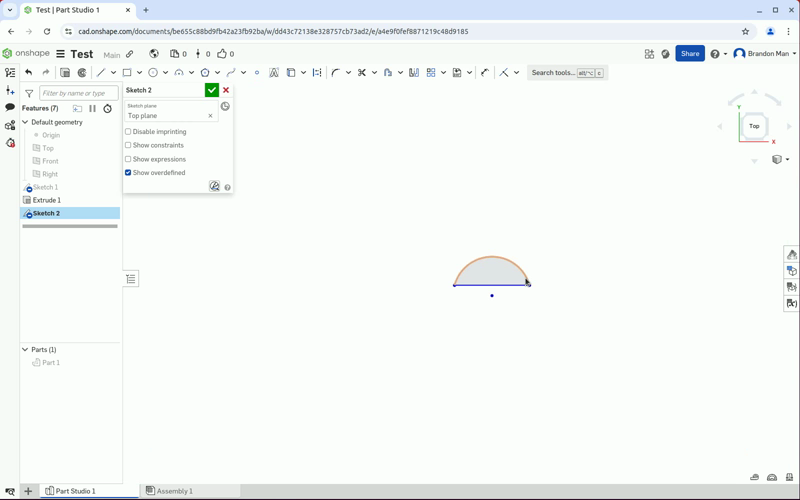
scroll(6)
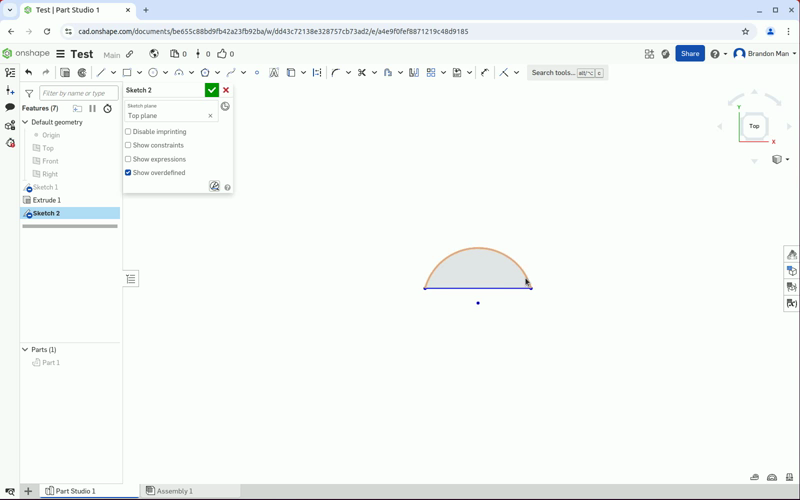
scroll(6)
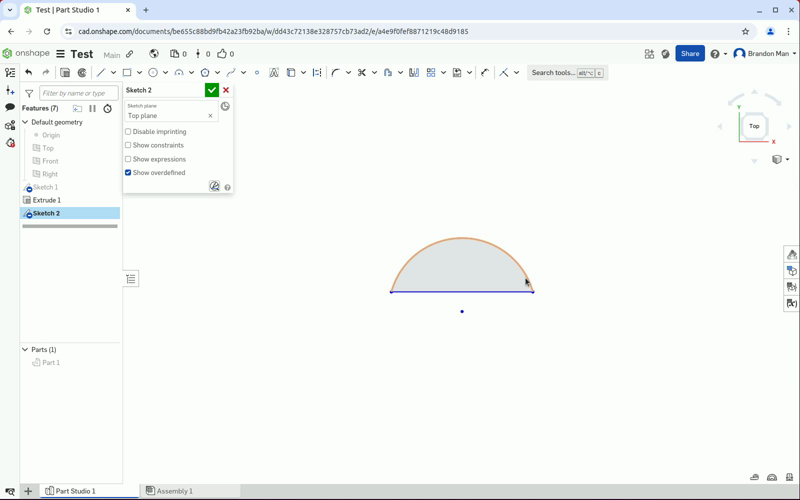
scroll(6)
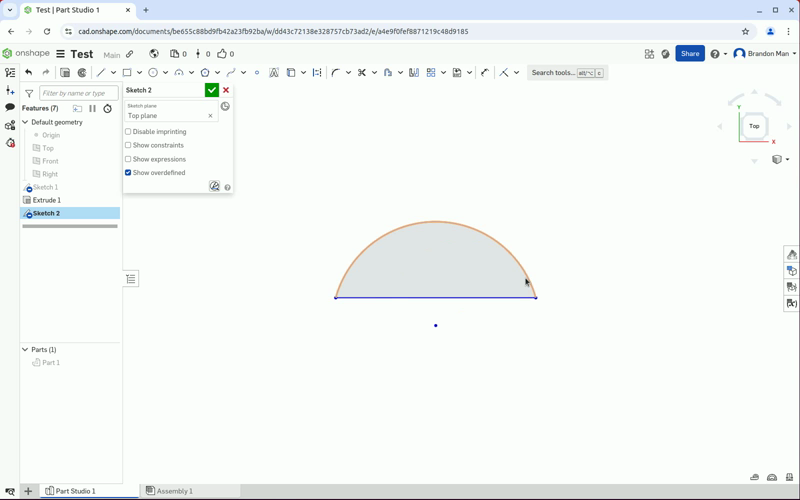
scroll(6)
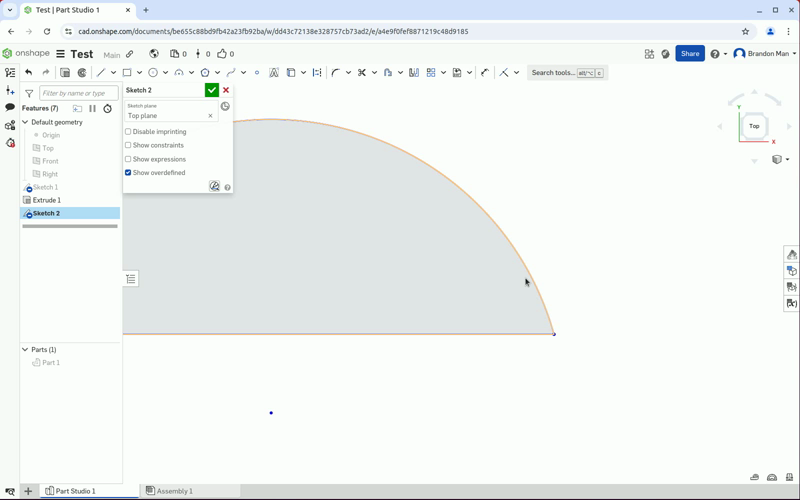
click(525, 277)
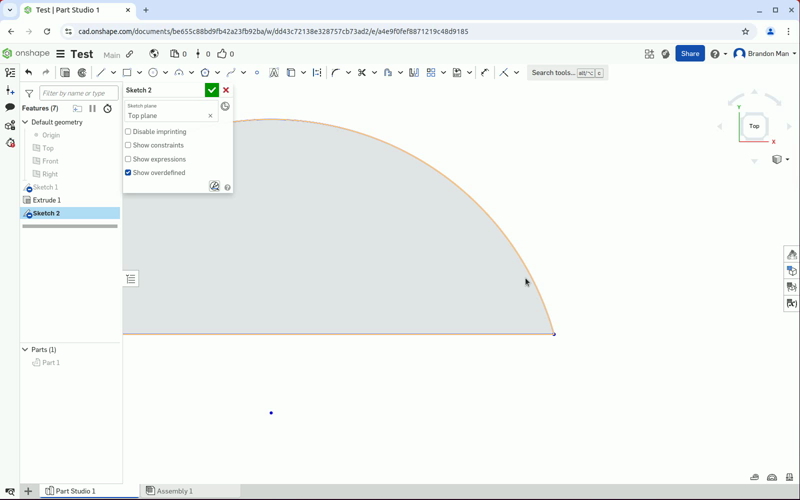
scroll(-6)
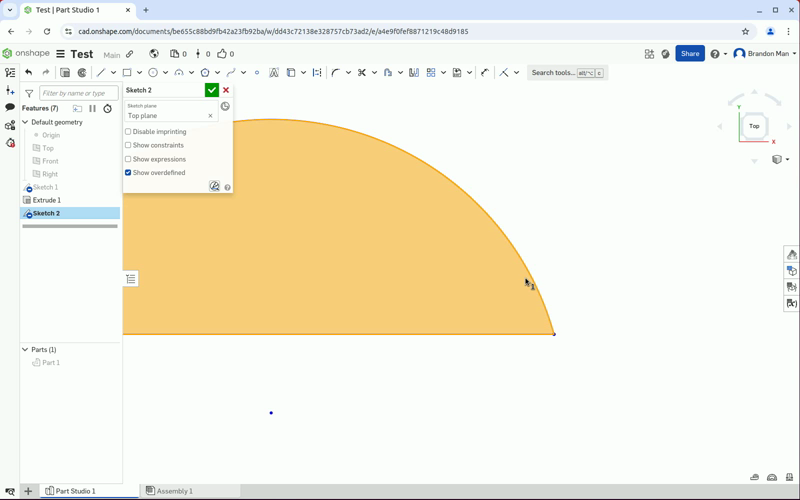
scroll(-6)
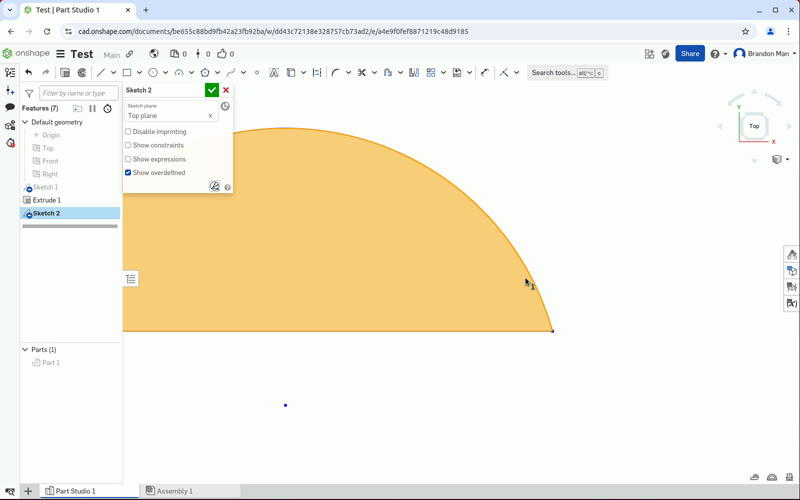
scroll(-6)
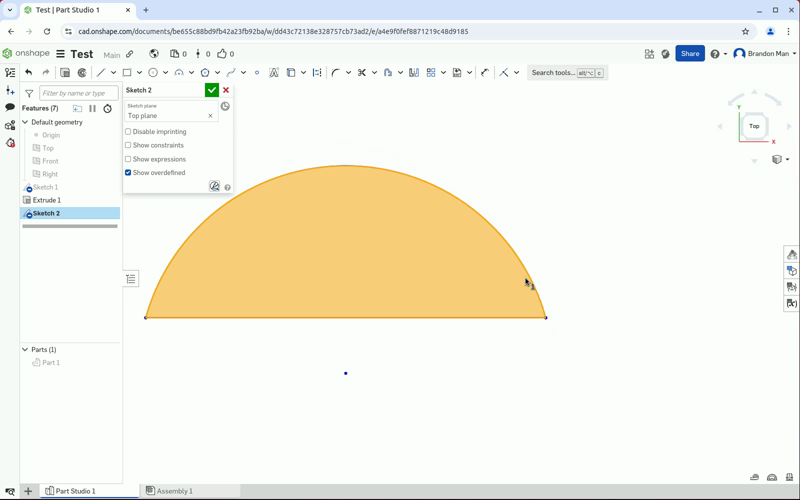
scroll(-6)
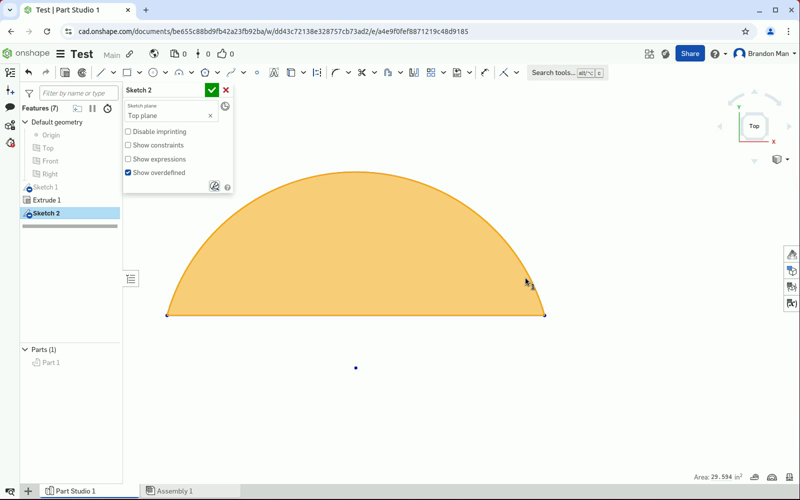
scroll(-6)
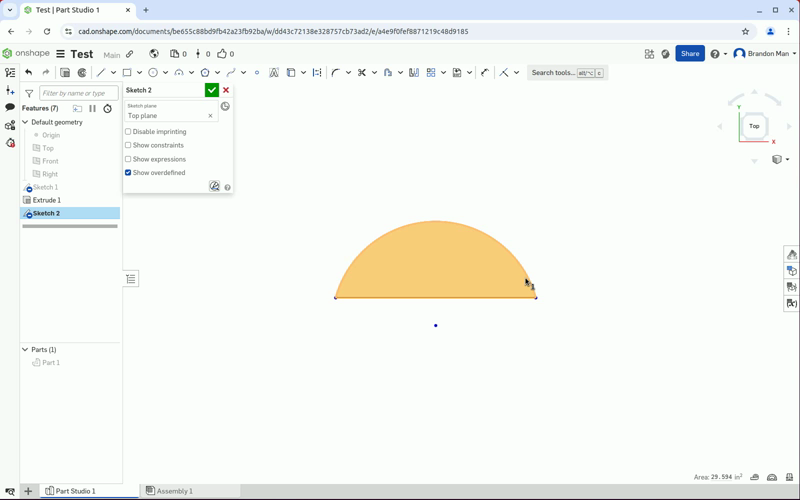
scroll(-6)
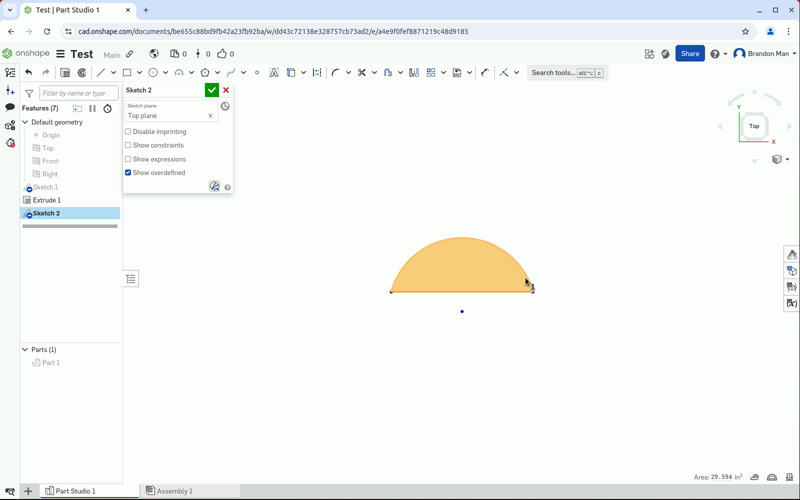
scroll(-6)
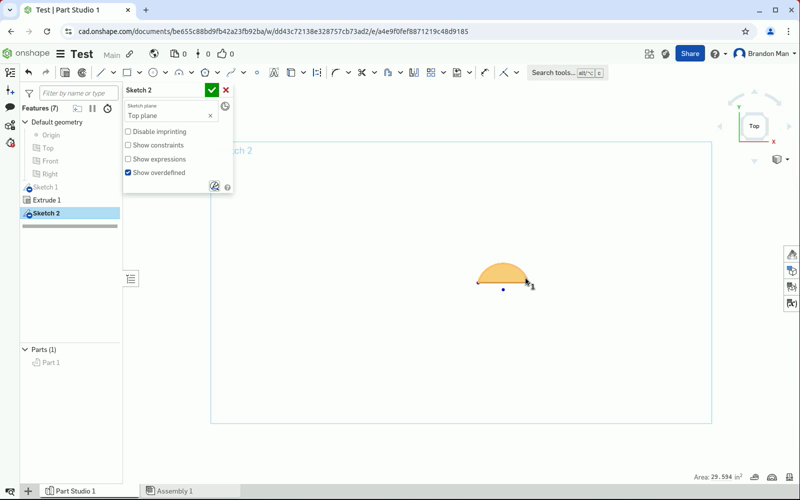
mouse_move(73, 352)
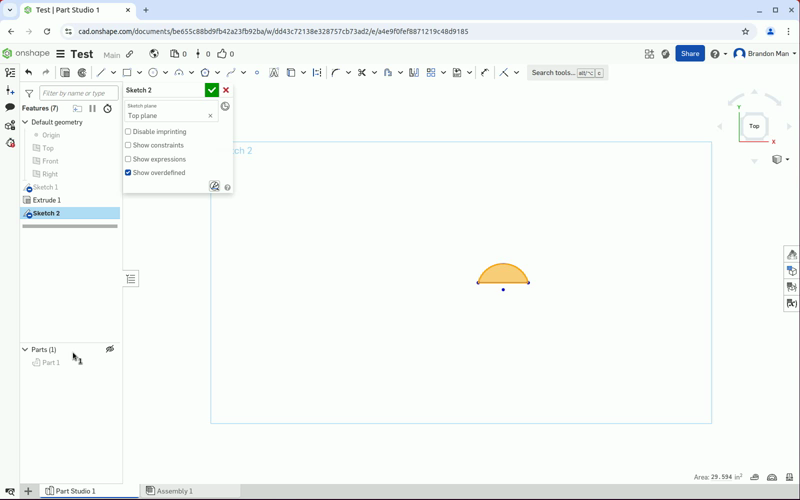
key(shift+y)
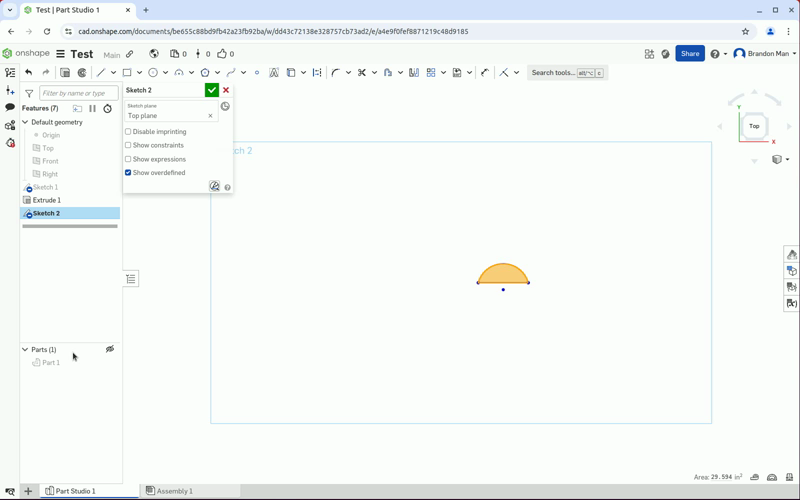
key(shift+e)
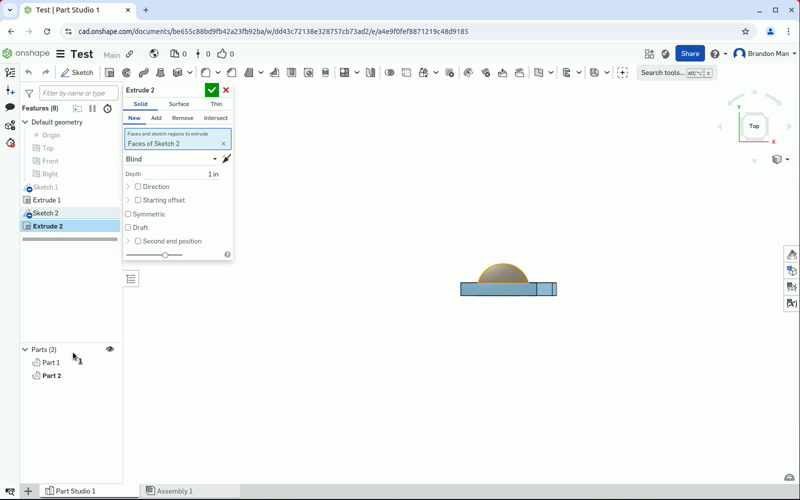
mouse_move(143, 106)
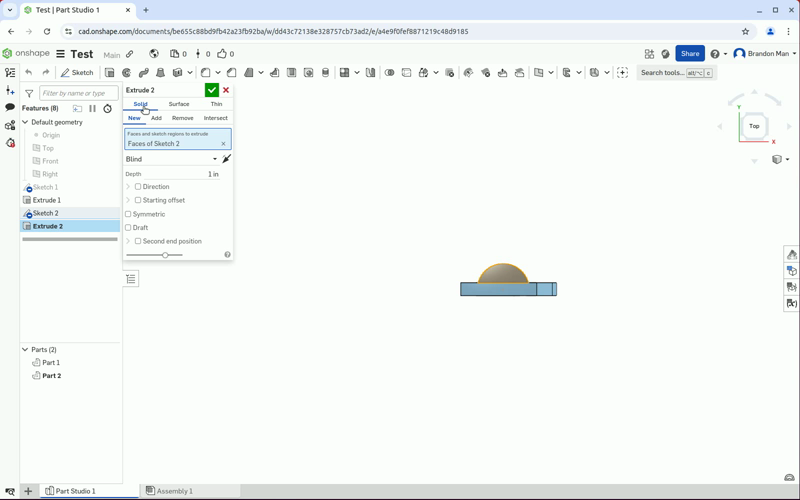
click(143, 106)
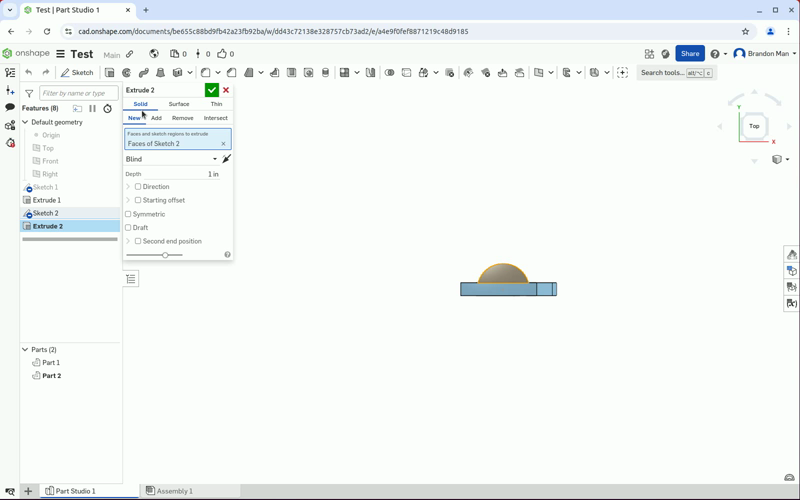
mouse_move(137, 120)
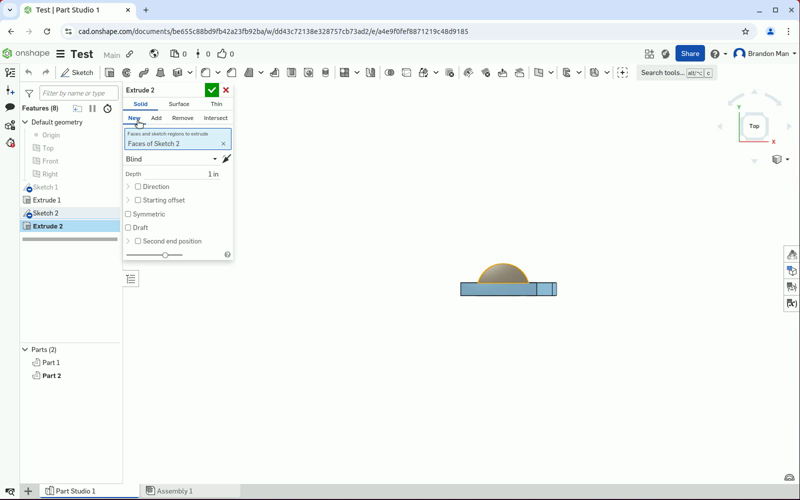
click(137, 120)
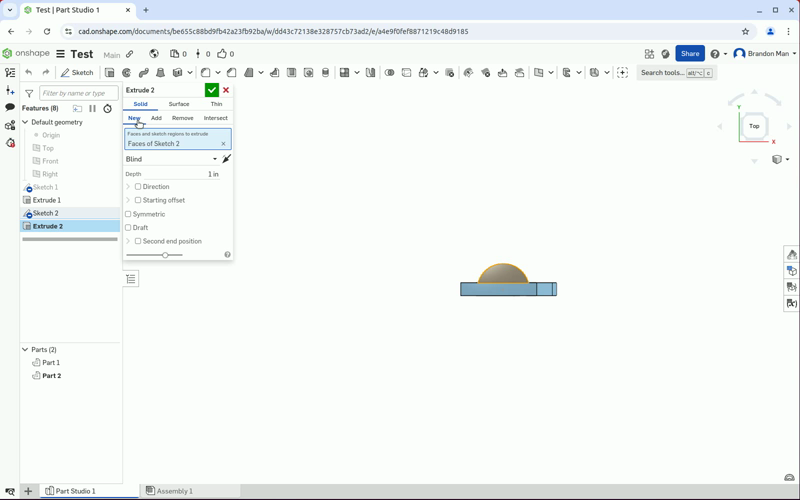
key(tab, 4)
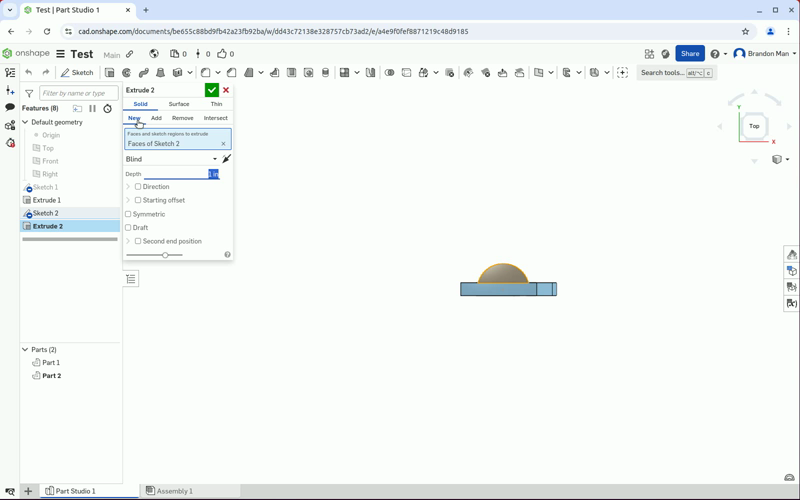
text(1.685)
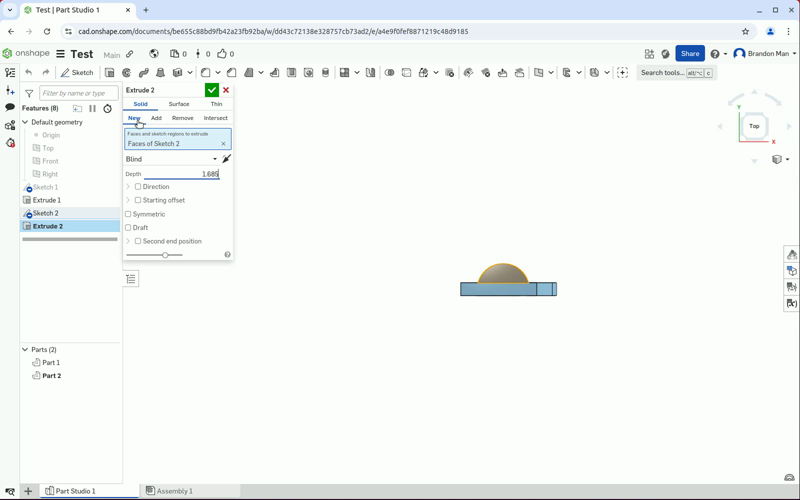
key(enter)
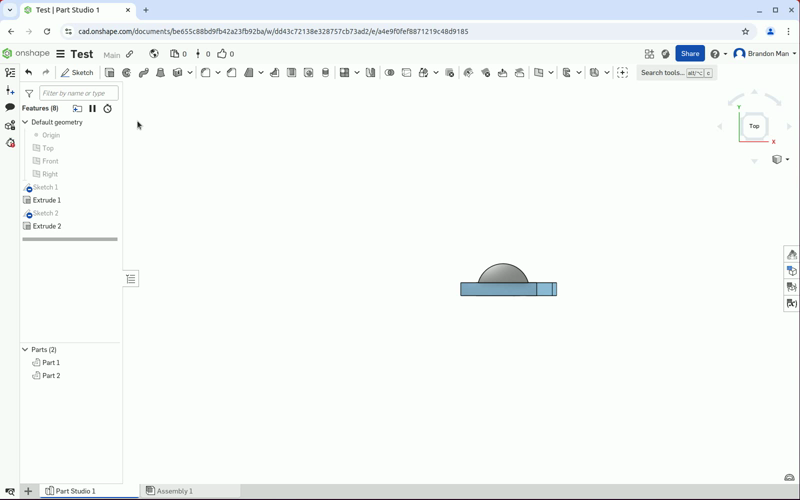
key(shift+h)
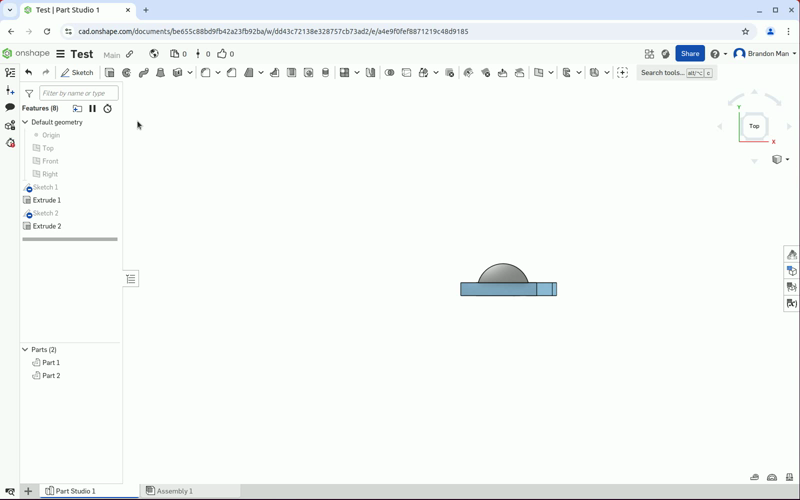
key(shift+h)
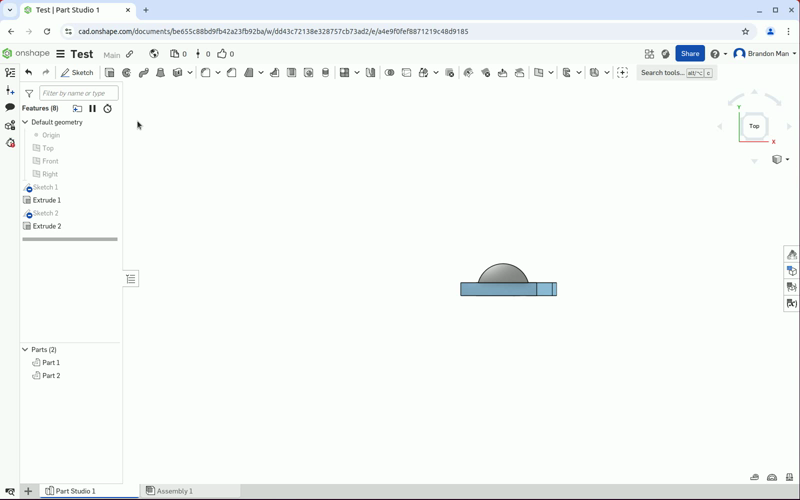
mouse_move(73, 189)
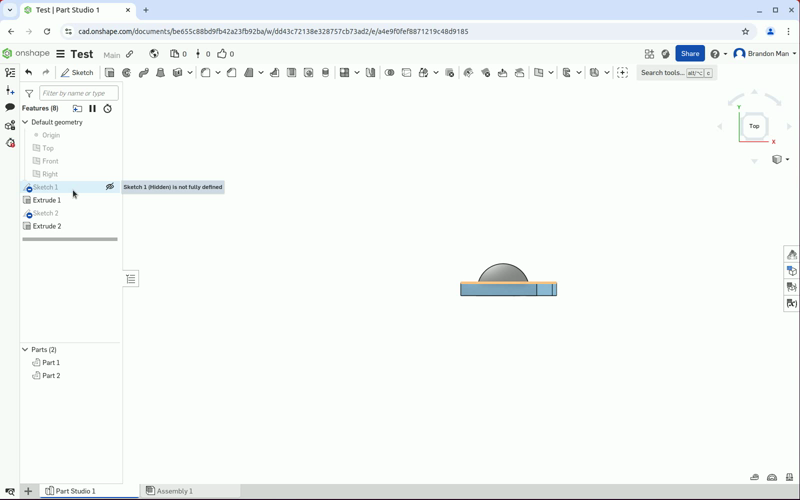
click(73, 189)
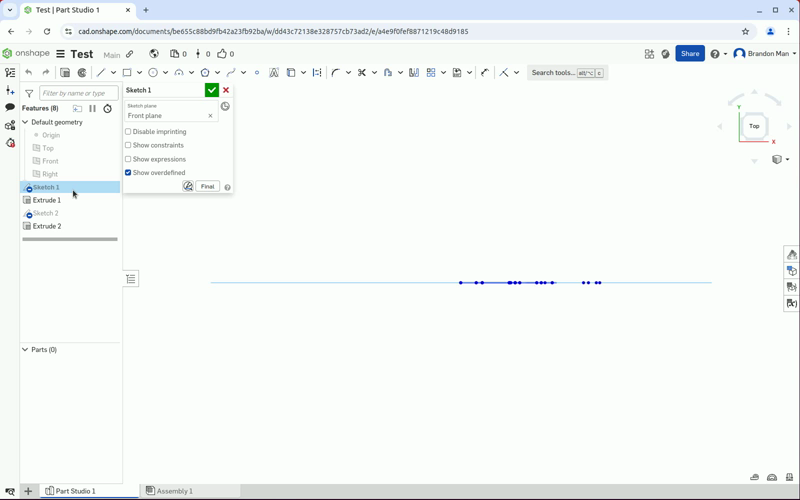
mouse_move(229, 92)
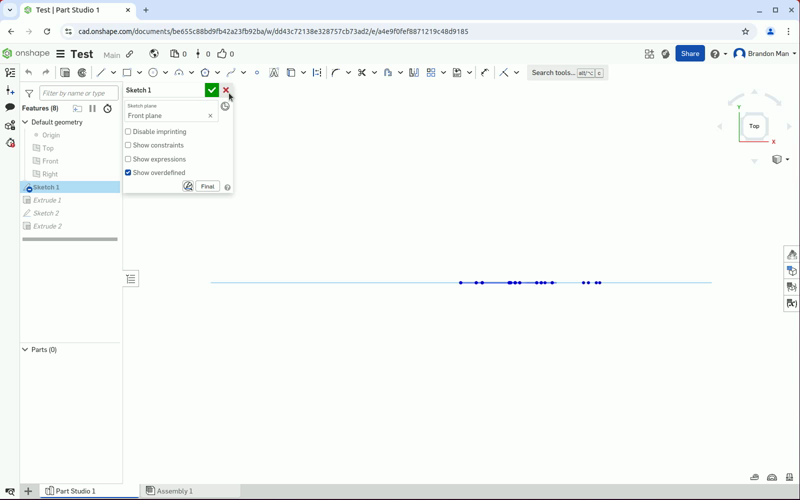
click(229, 92)
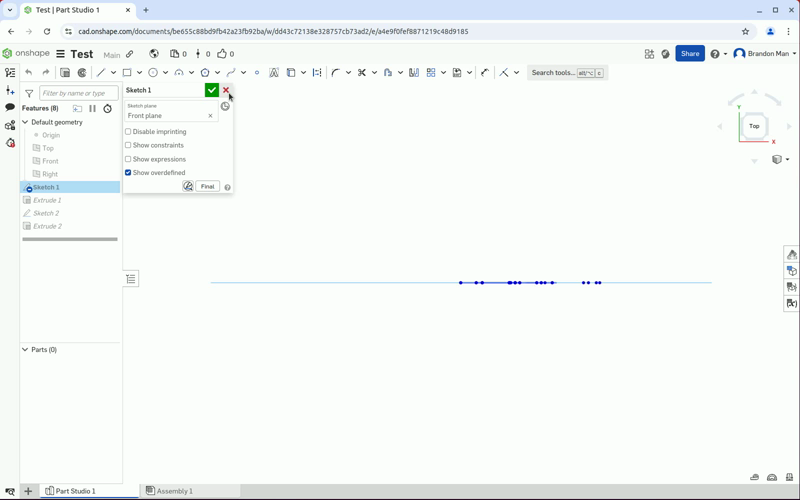
key(shift+s)
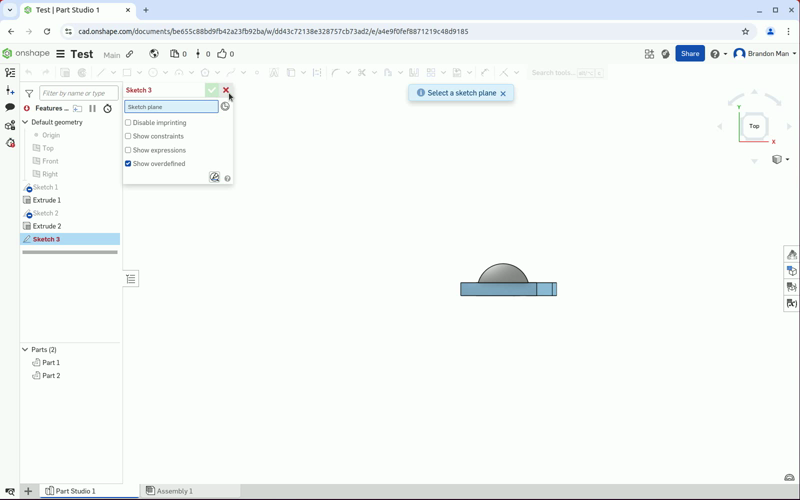
mouse_move(73, 150)
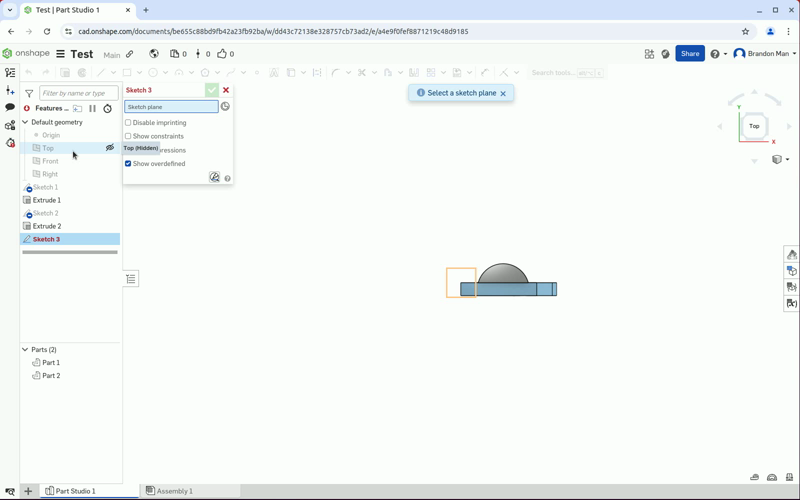
click(73, 150)
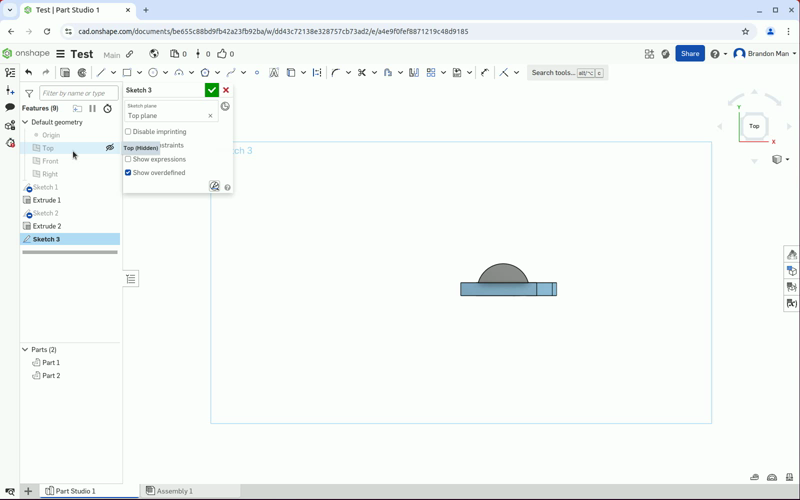
mouse_move(73, 352)
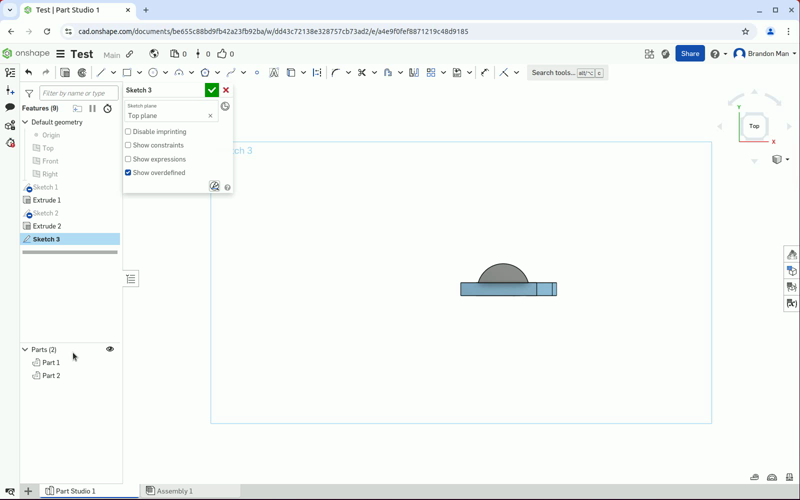
key(y)
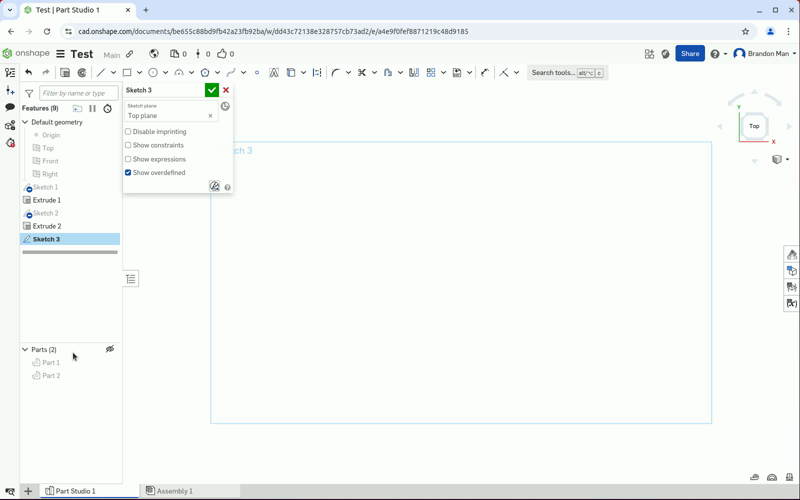
key(a)
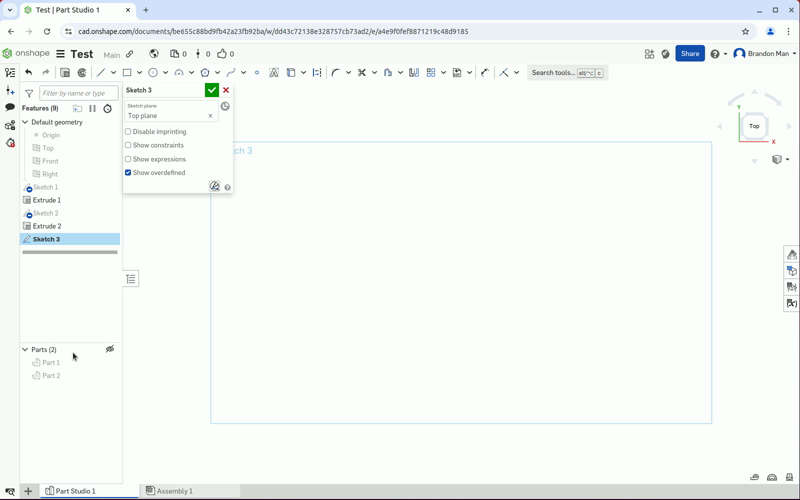
key_down(shift)
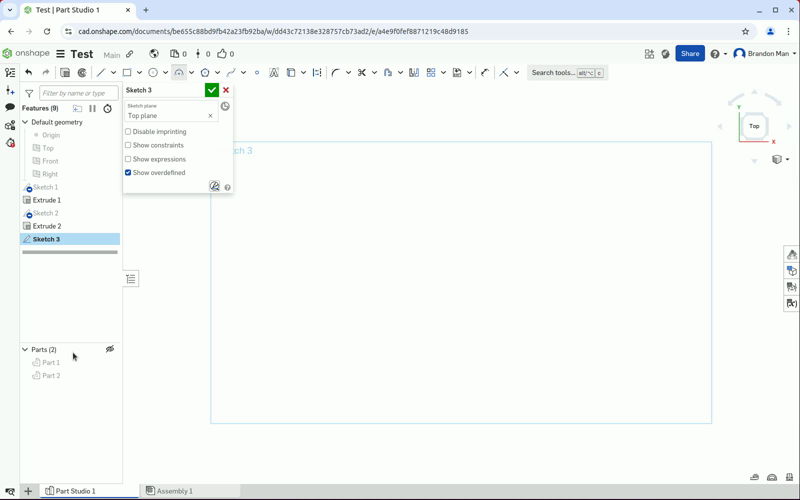
mouse_move(478, 295)
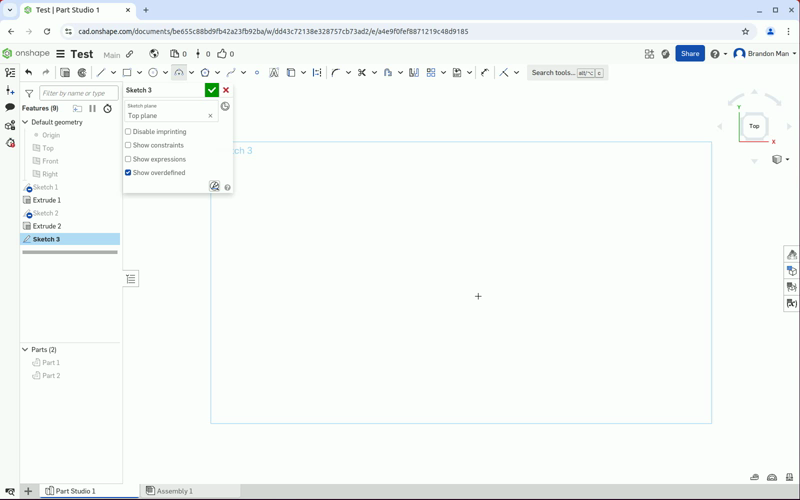
click(478, 295)
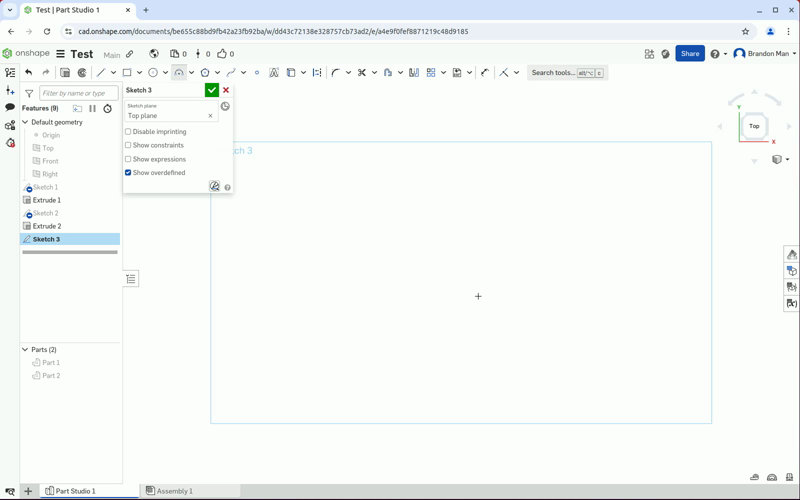
key_up(shift)
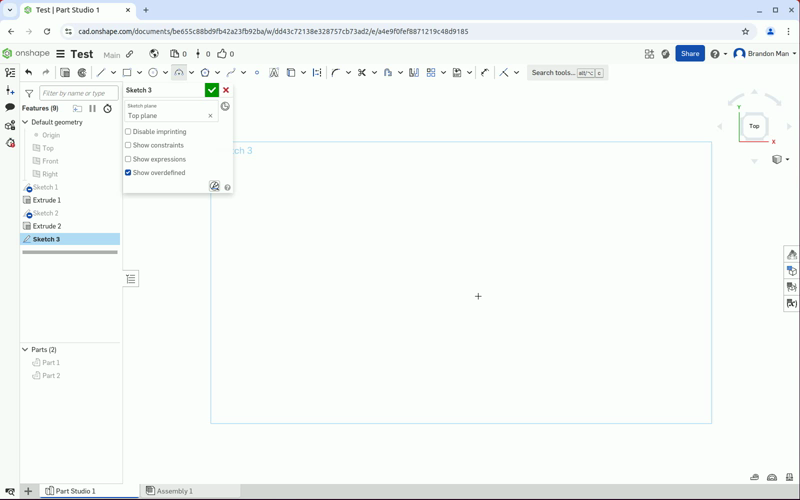
key_down(shift)
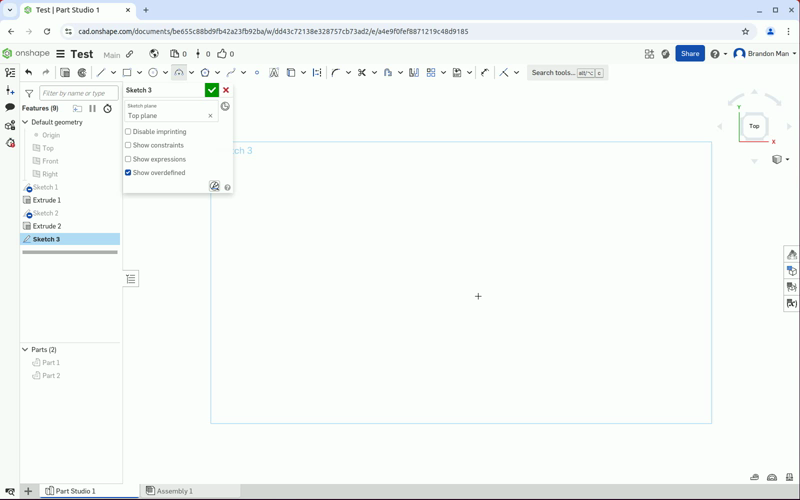
mouse_move(528, 295)
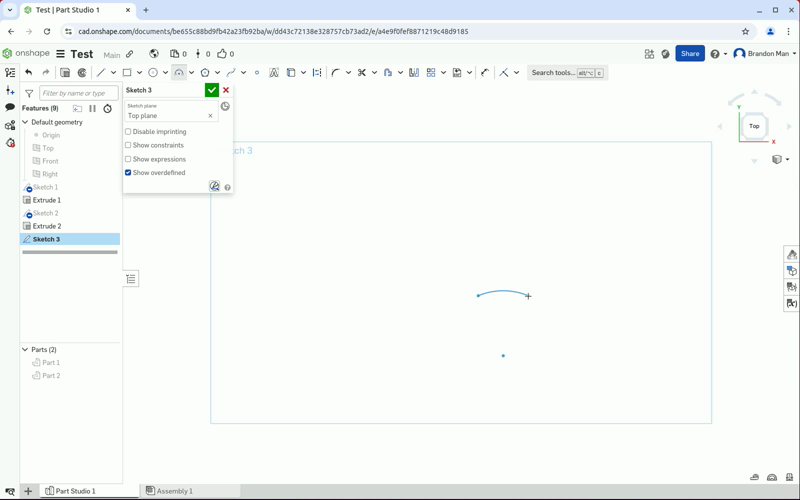
click(528, 295)
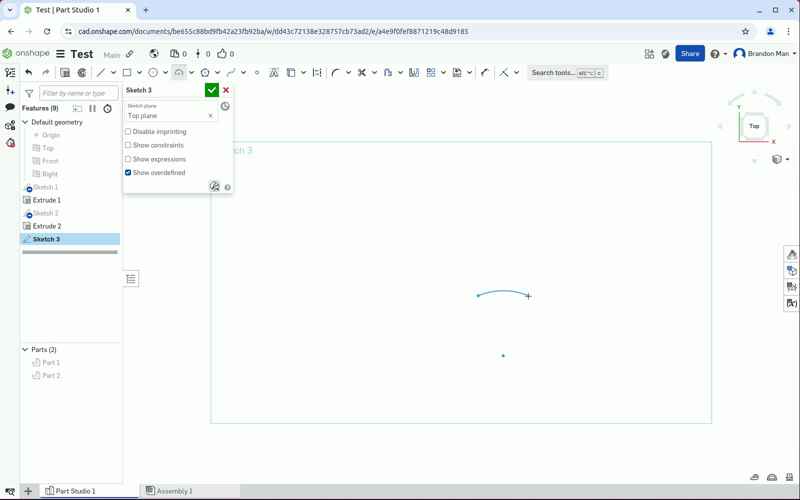
mouse_move(503, 315)
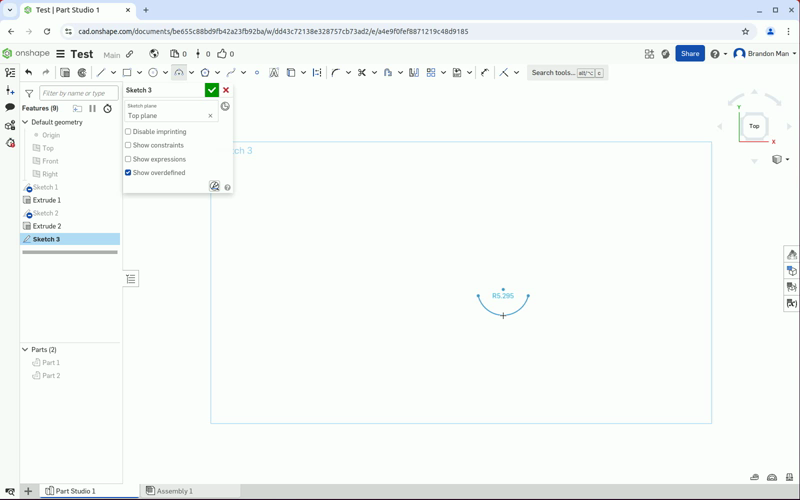
click(503, 315)
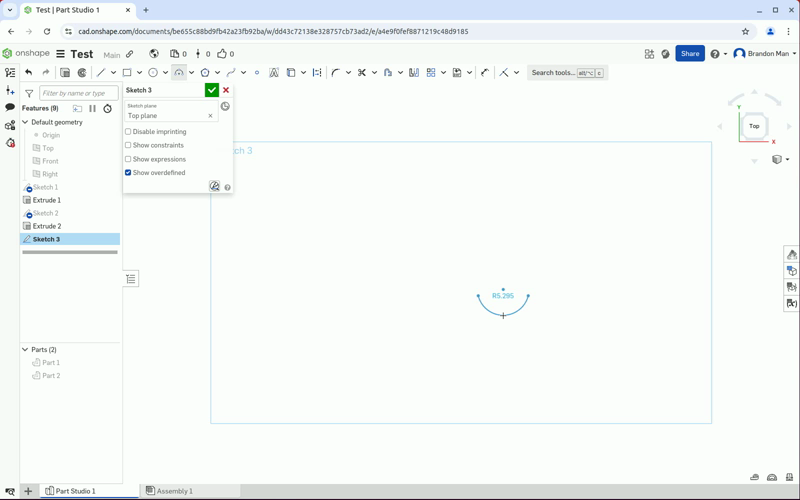
key_up(shift)
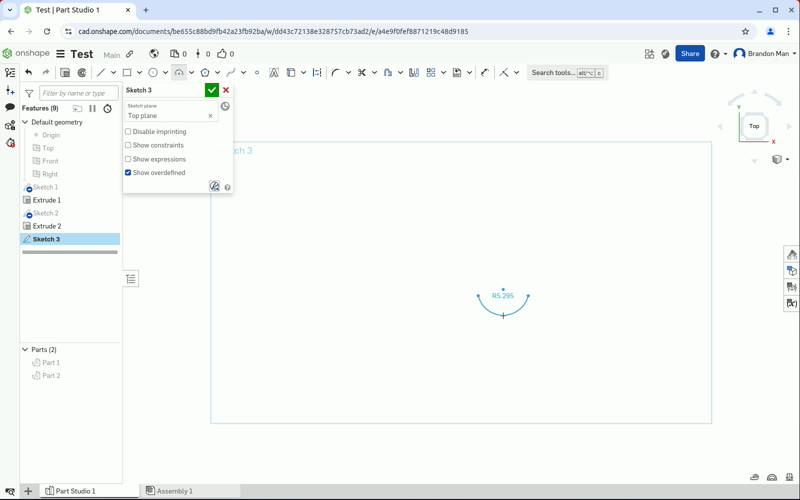
key(esc)
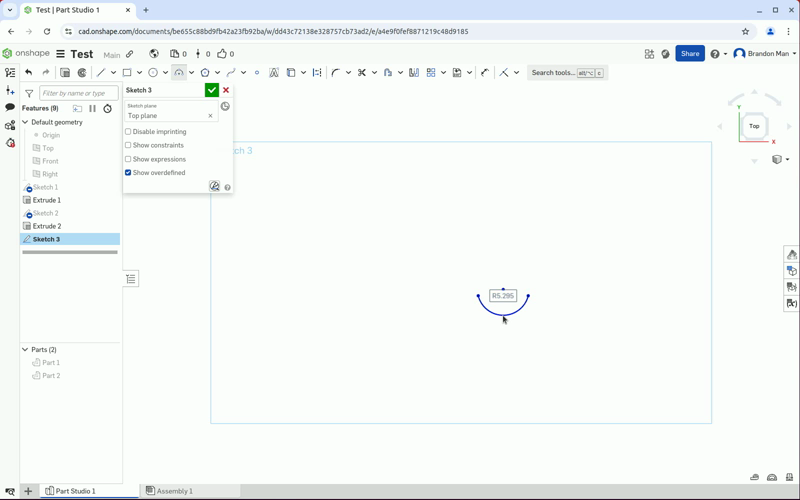
key(l)
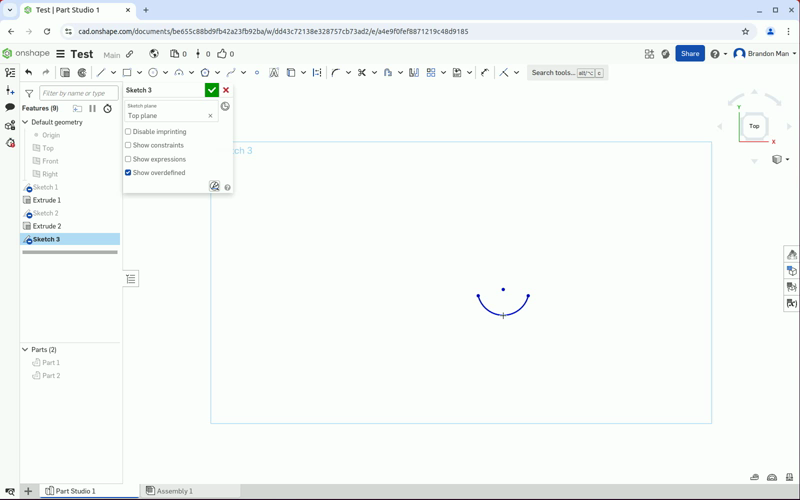
mouse_move(528, 295)
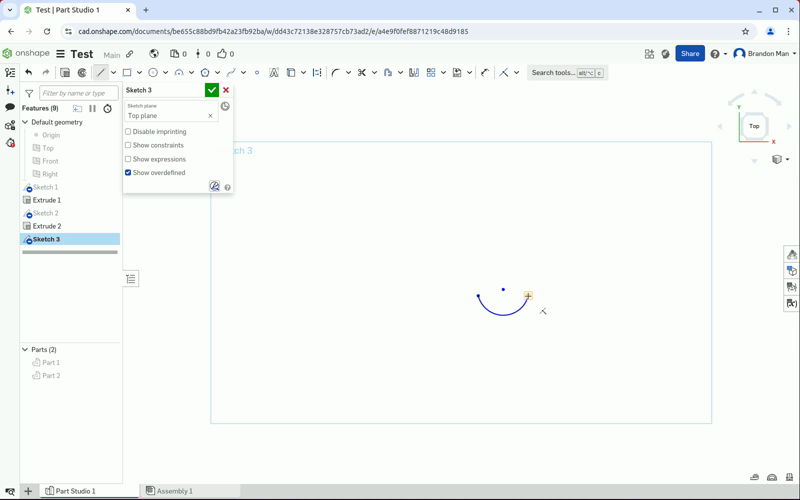
click(528, 295)
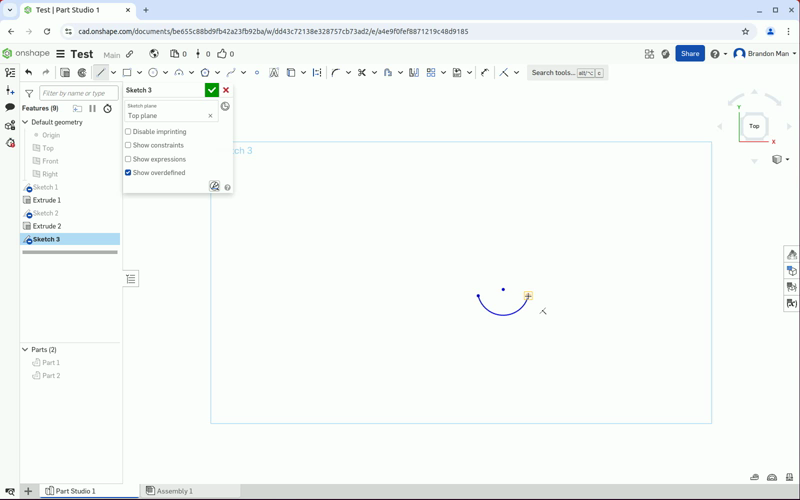
mouse_move(558, 295)
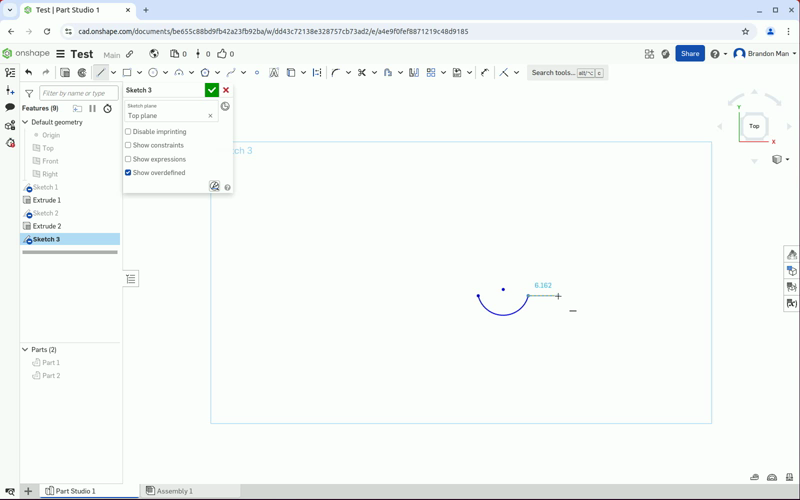
key_down(shift)
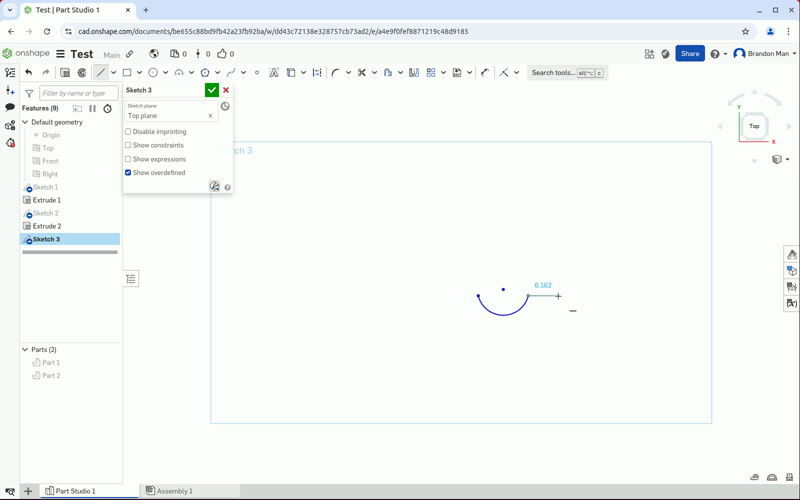
mouse_move(478, 295)
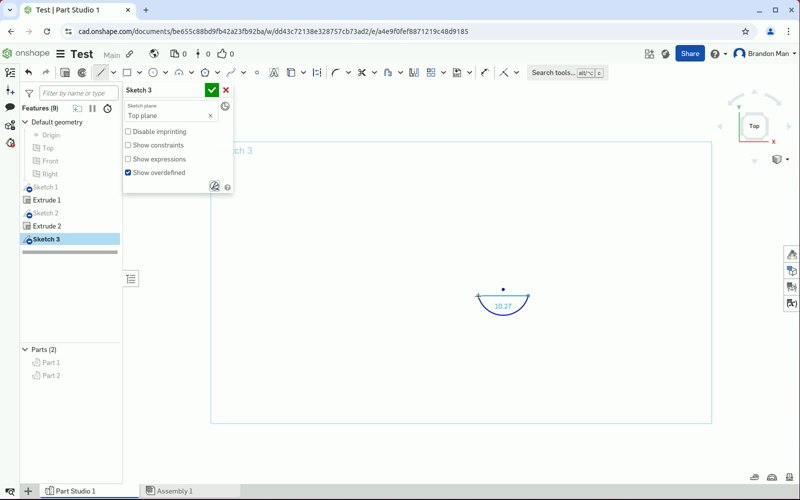
key_up(shift)
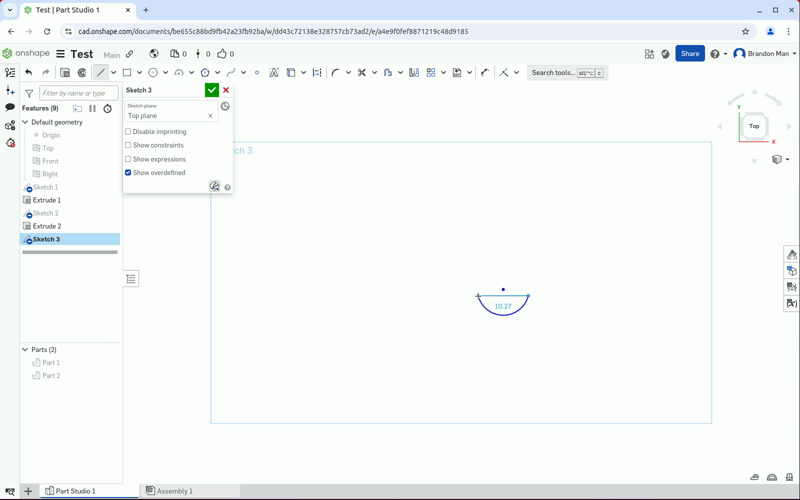
click(478, 295)
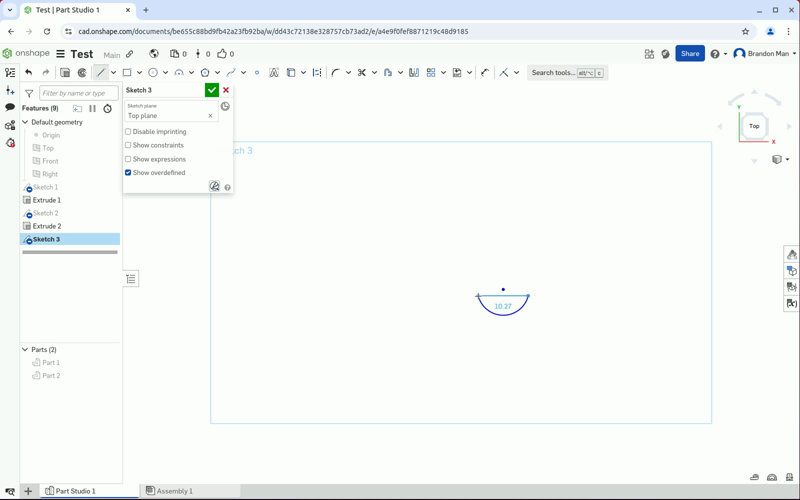
key(esc)
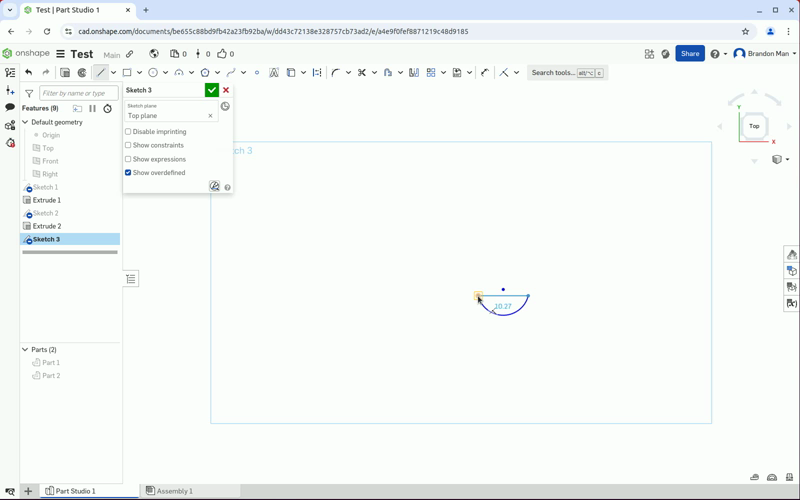
mouse_move(507, 311)
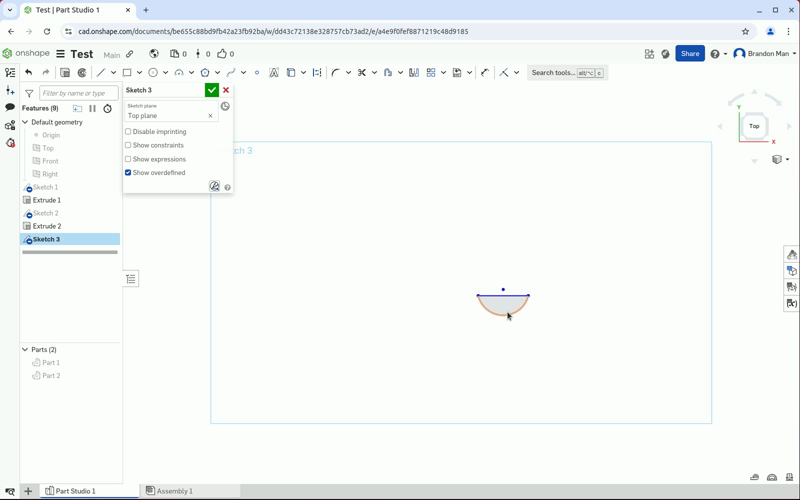
scroll(6)
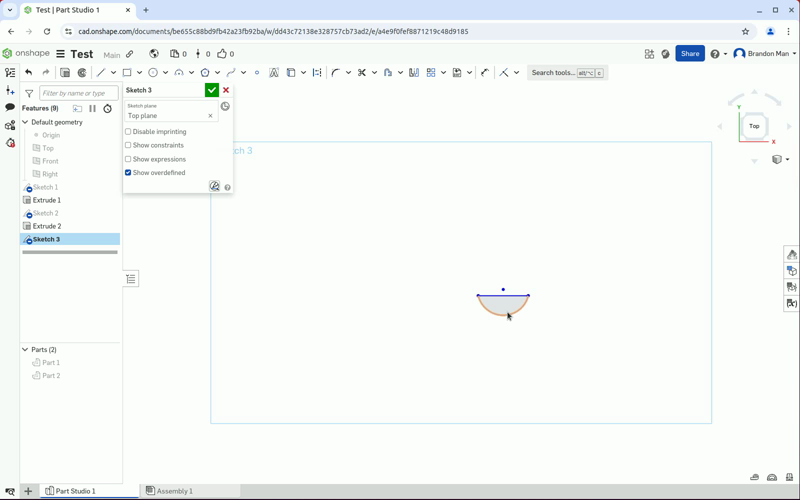
scroll(6)
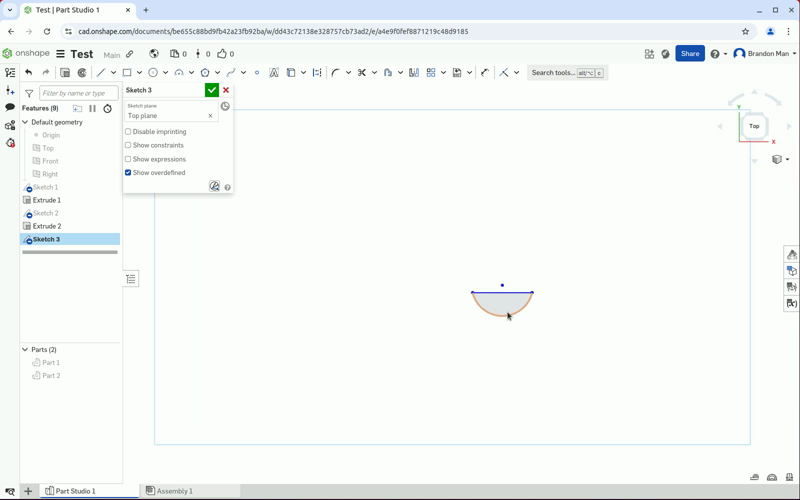
scroll(6)
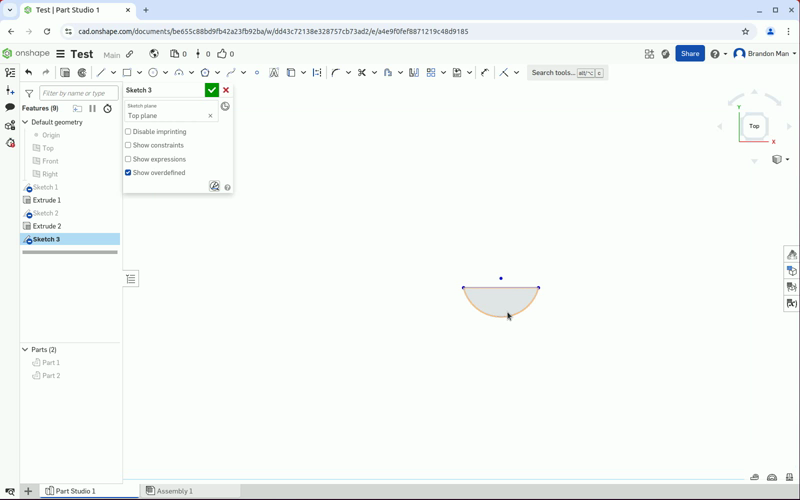
scroll(6)
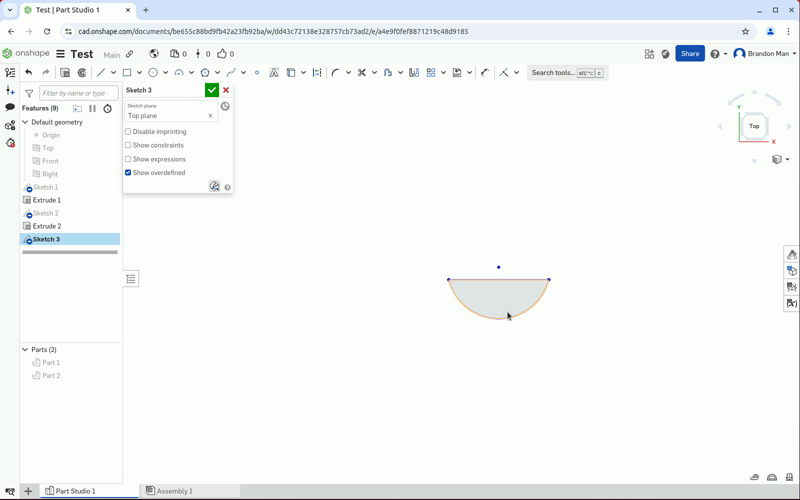
scroll(6)
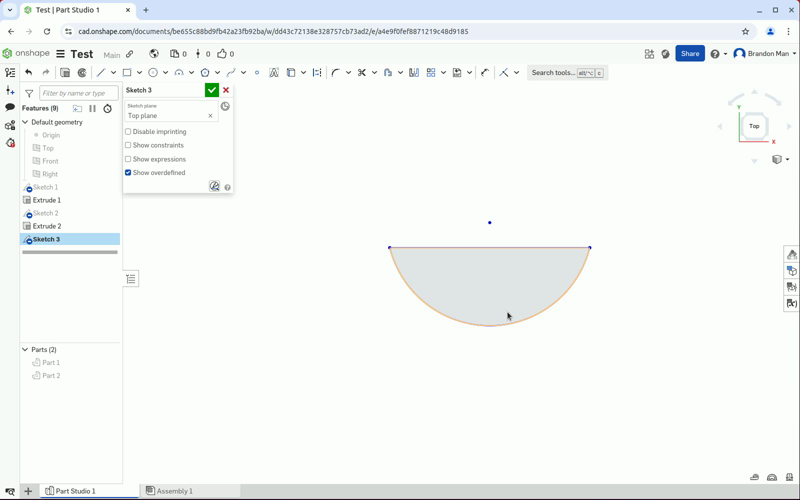
scroll(6)
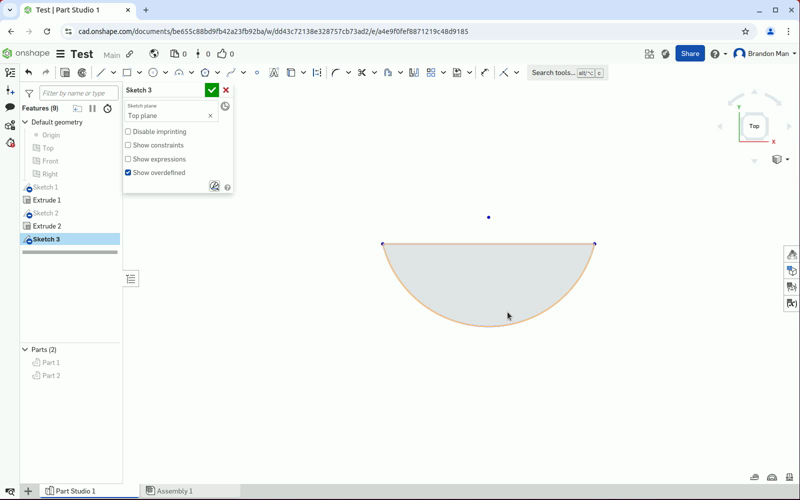
scroll(6)
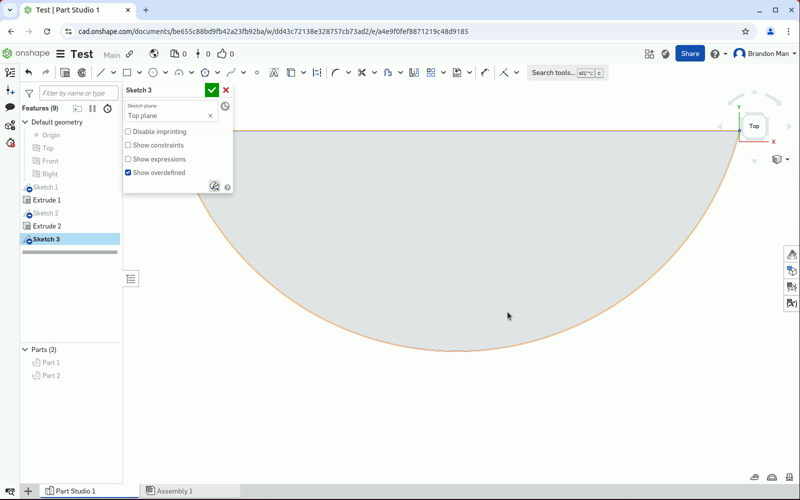
click(507, 311)
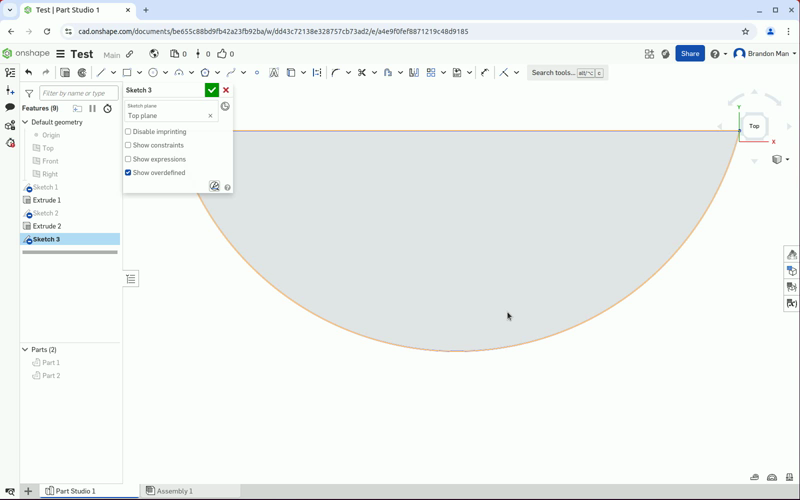
scroll(-6)
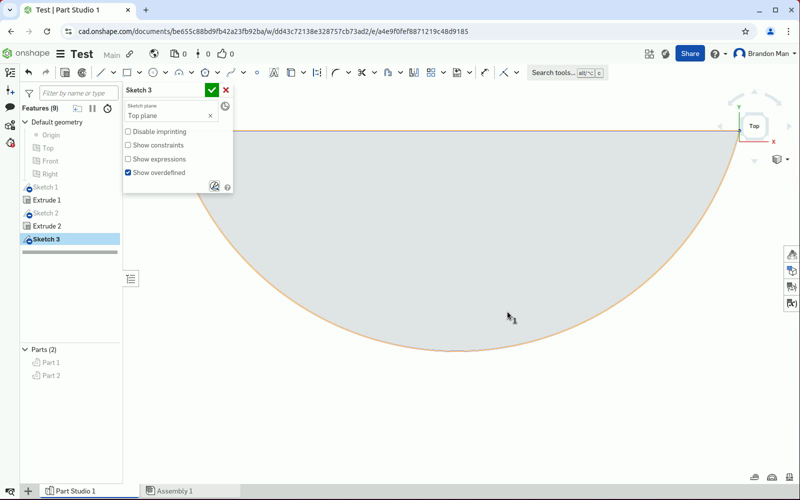
scroll(-6)
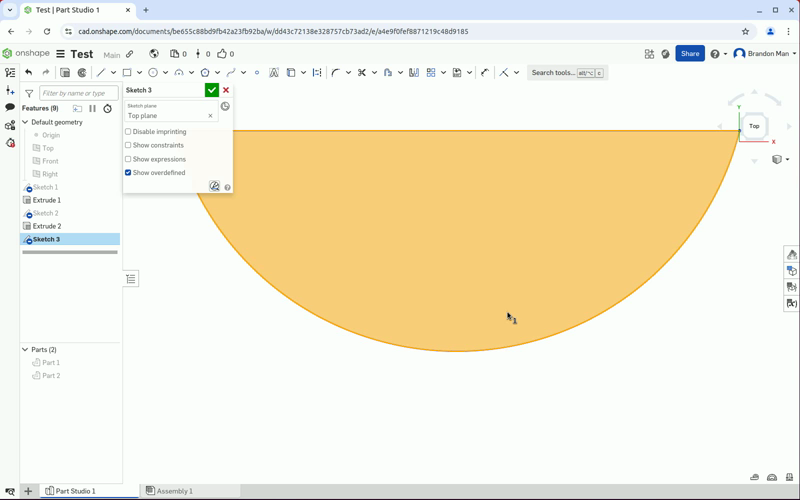
scroll(-6)
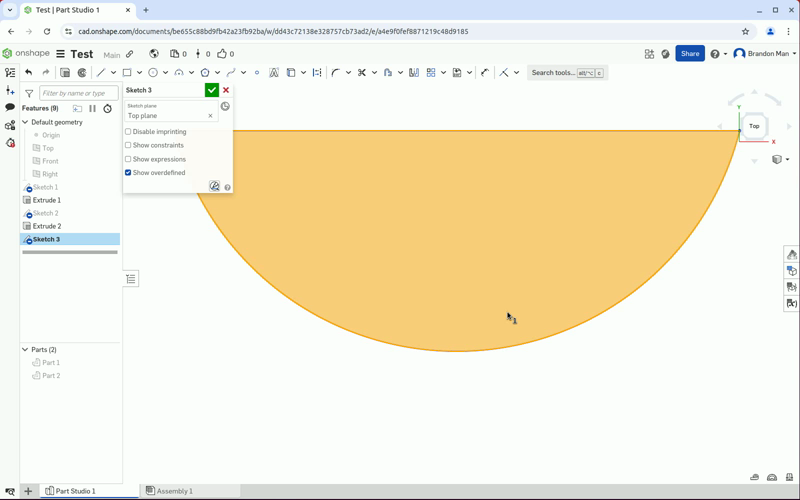
scroll(-6)
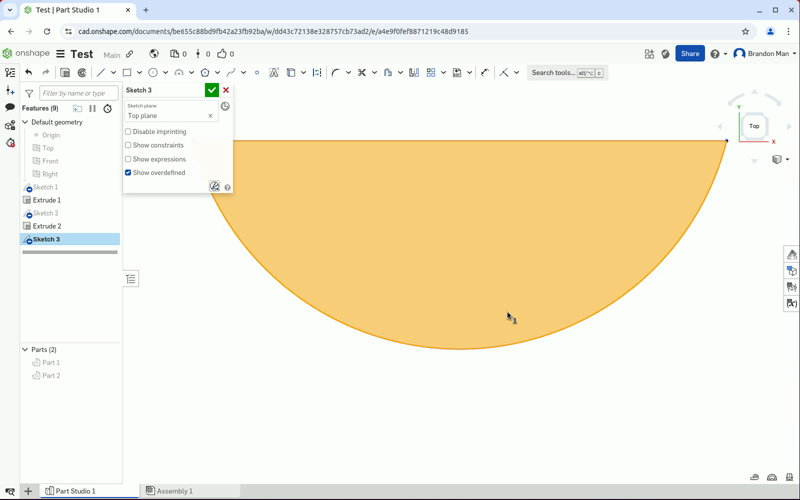
scroll(-6)
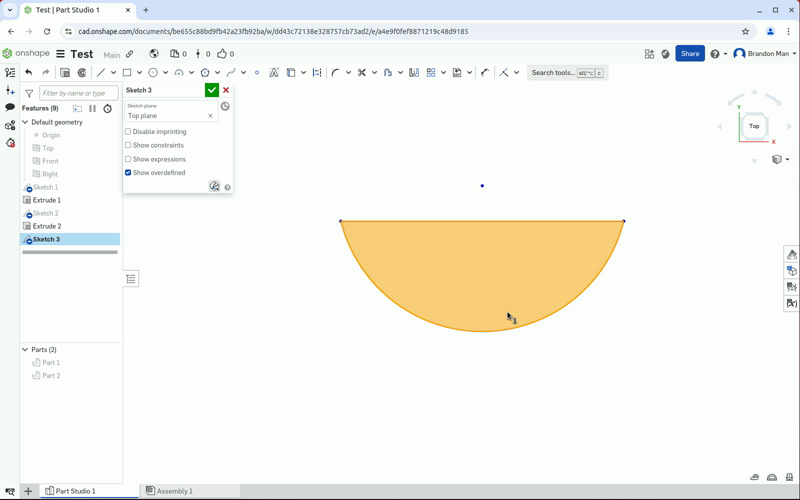
scroll(-6)
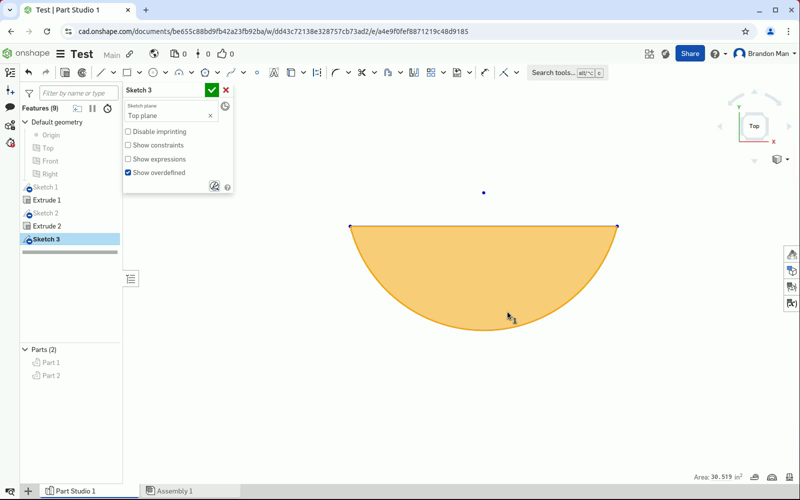
scroll(-6)
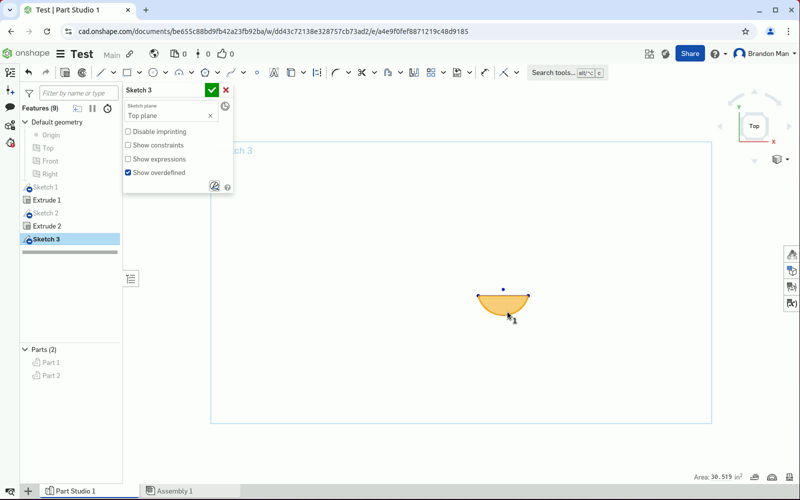
mouse_move(73, 352)
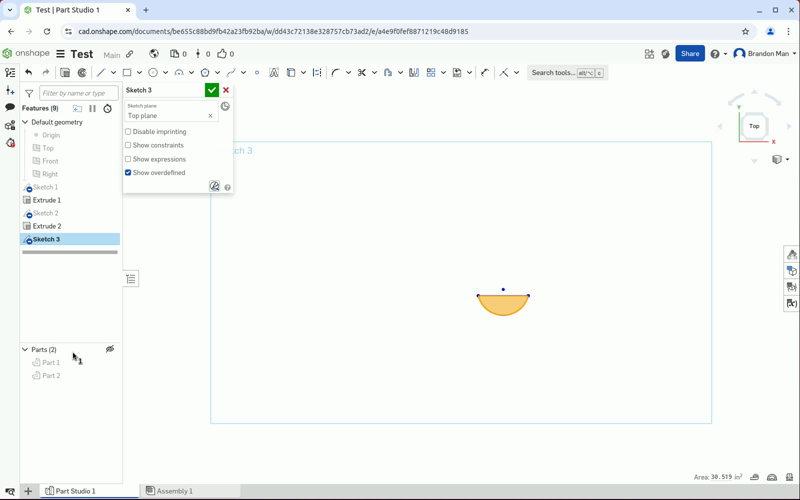
key(shift+y)
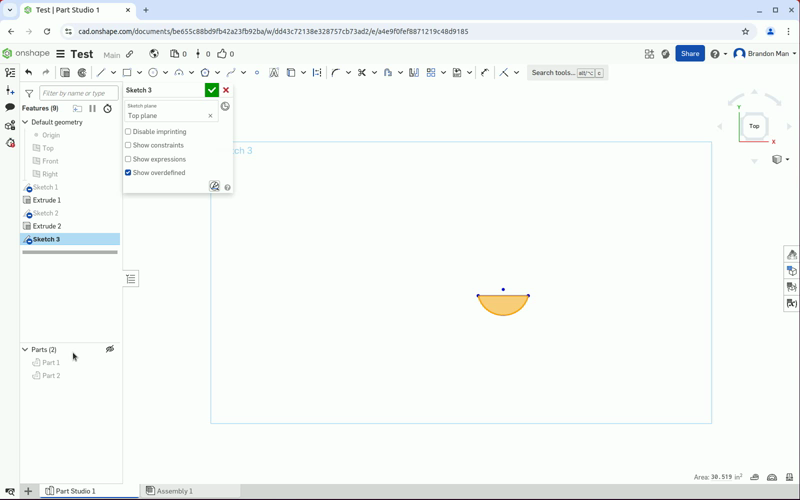
key(shift+e)
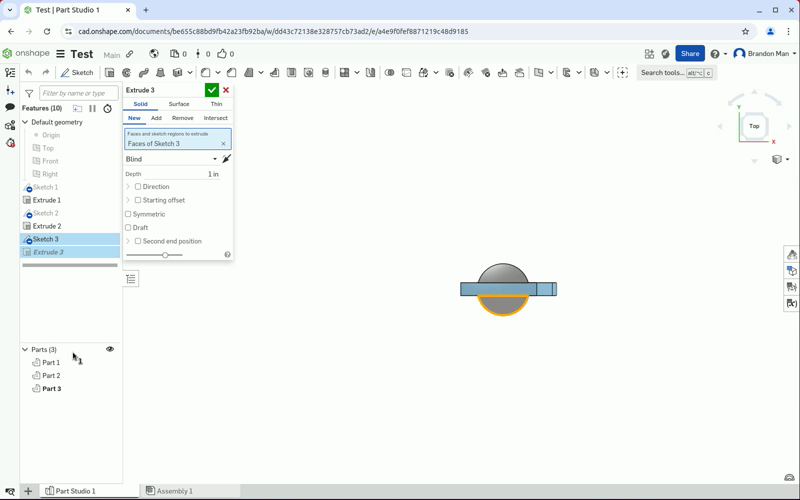
mouse_move(143, 106)
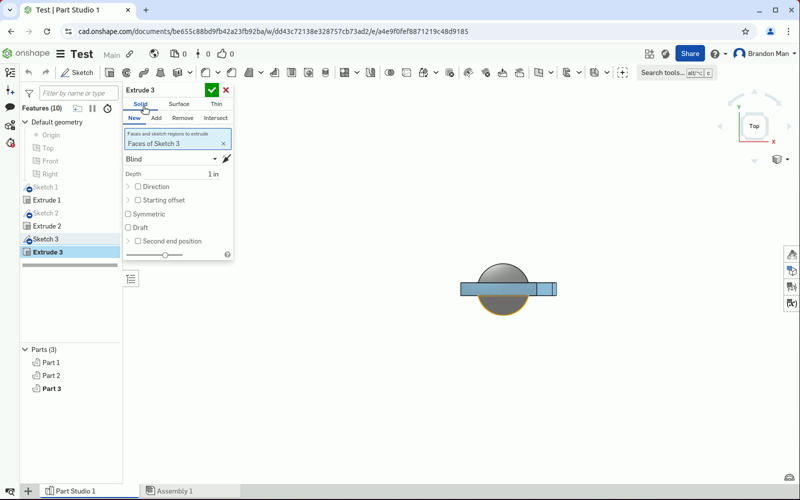
click(143, 106)
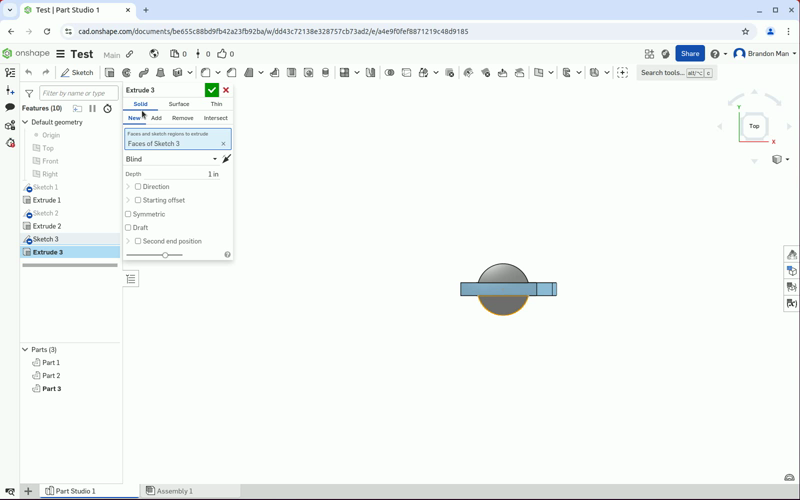
mouse_move(137, 120)
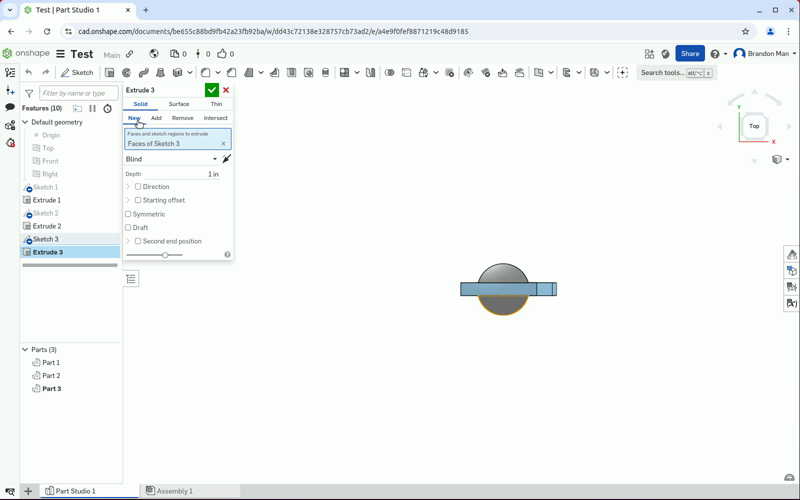
click(137, 120)
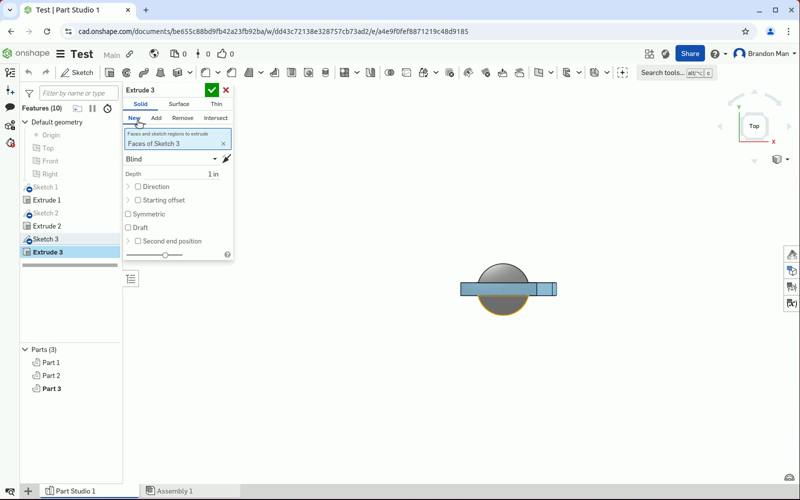
key(tab, 4)
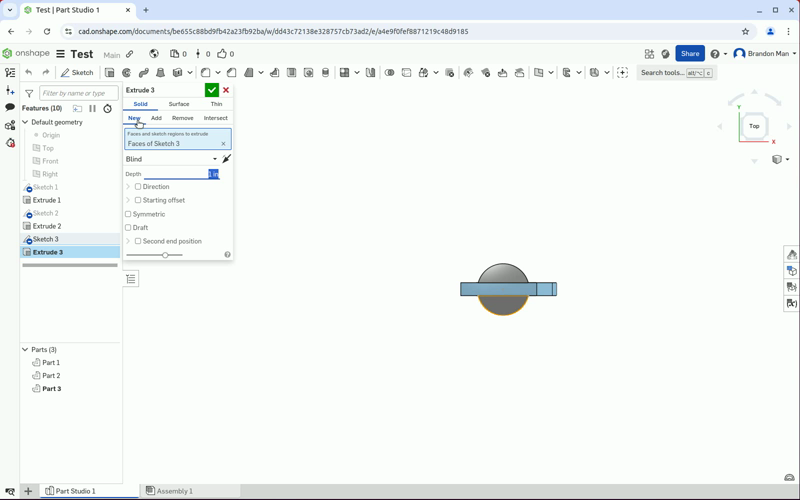
text(1.685)
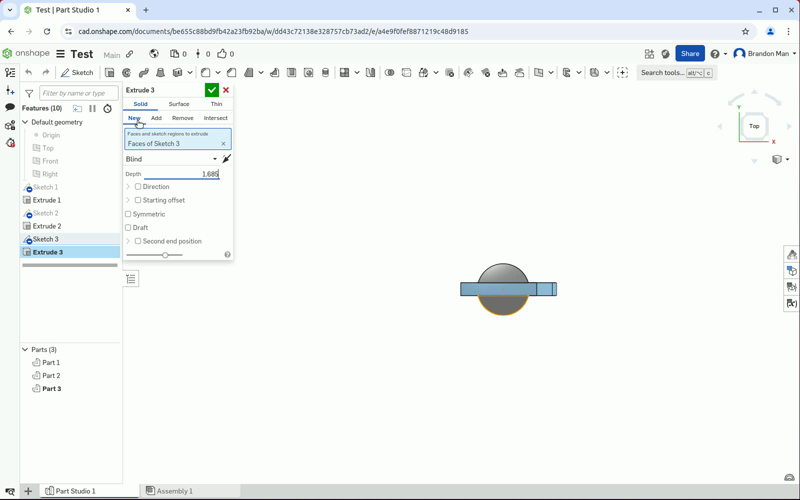
key(enter)
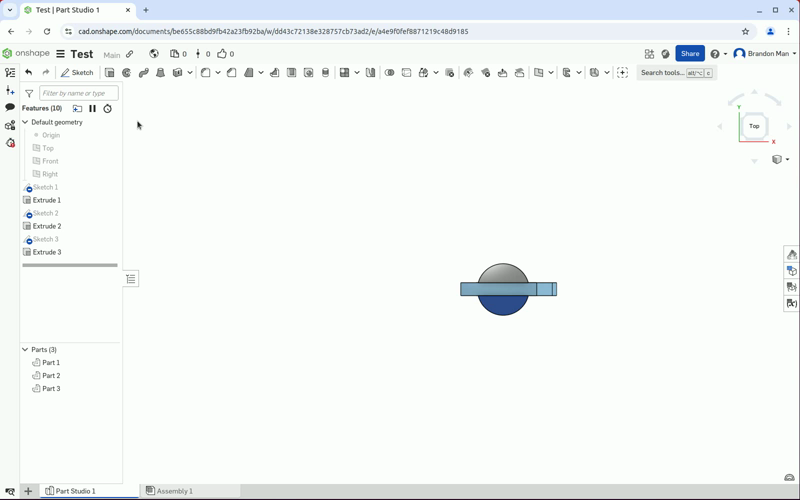
key(shift+h)
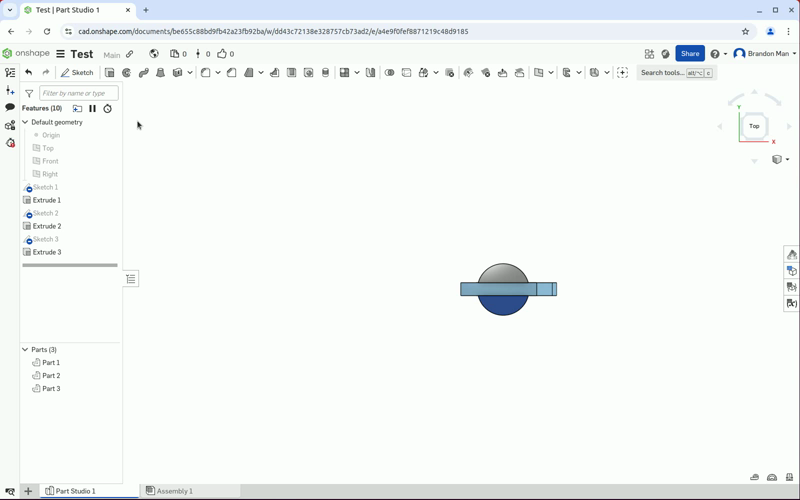
key(shift+h)
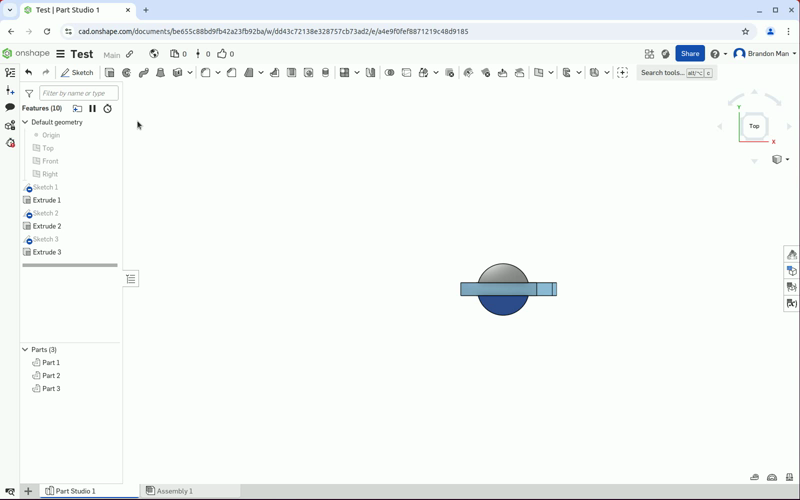
mouse_move(73, 189)
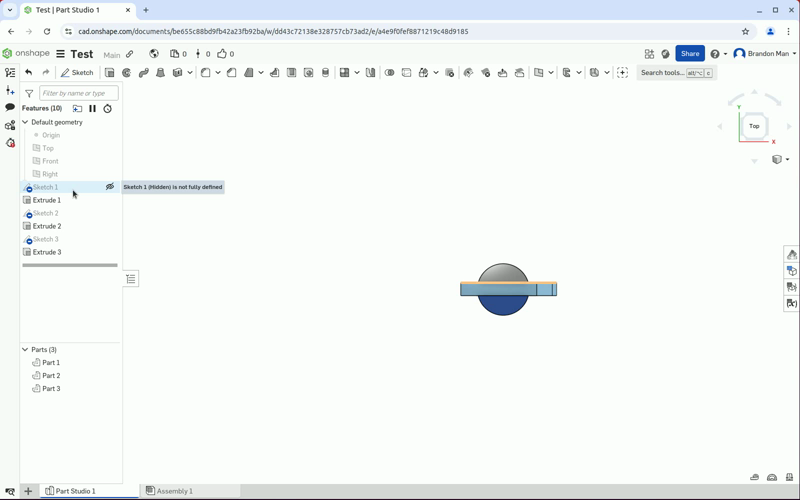
click(73, 189)
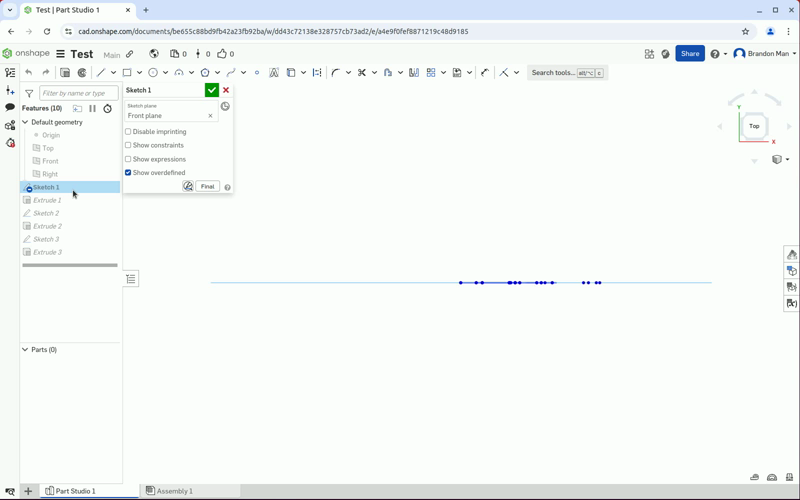
mouse_move(229, 92)
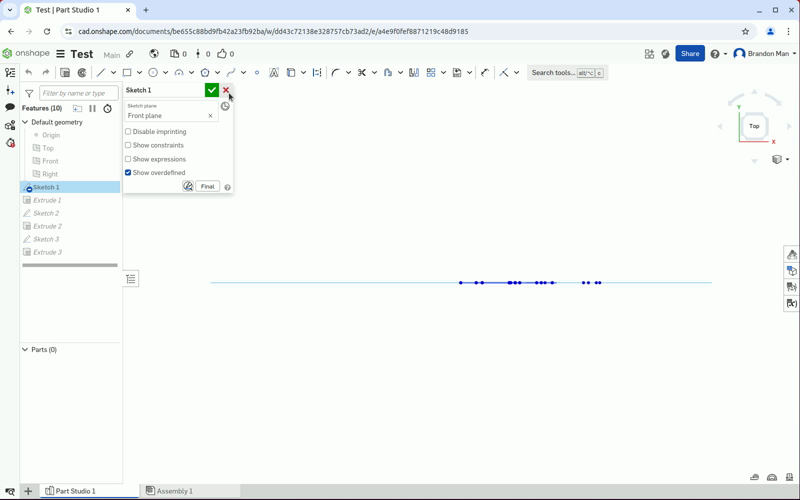
click(229, 92)
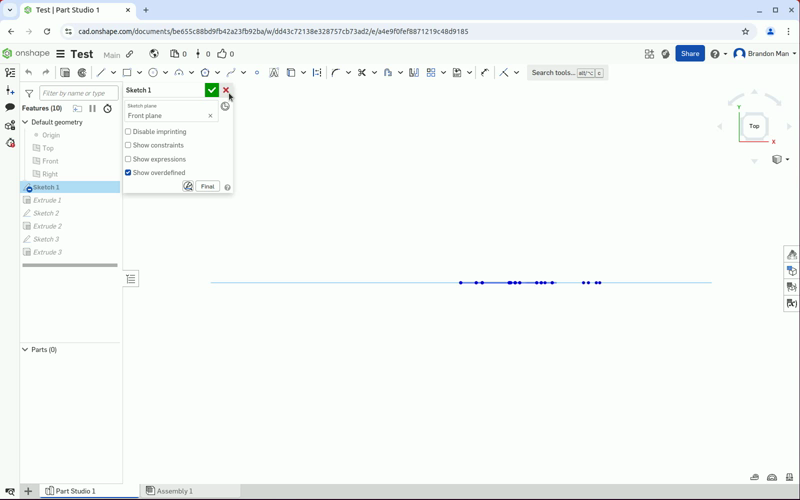
key(shift+s)
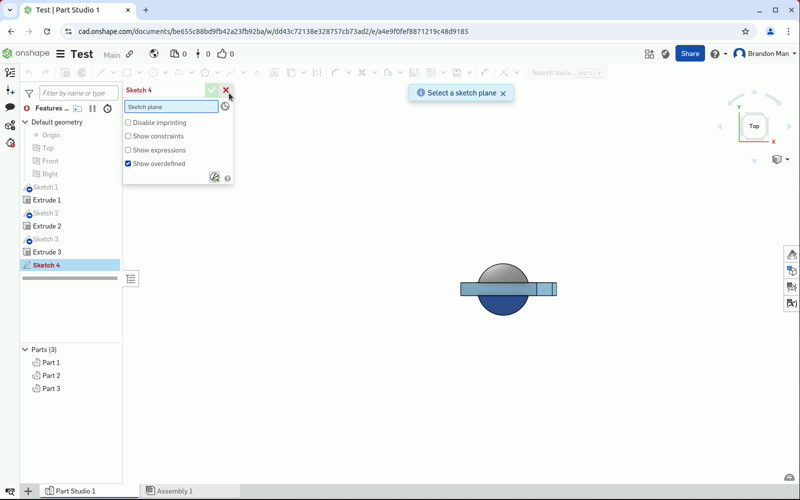
mouse_move(73, 150)
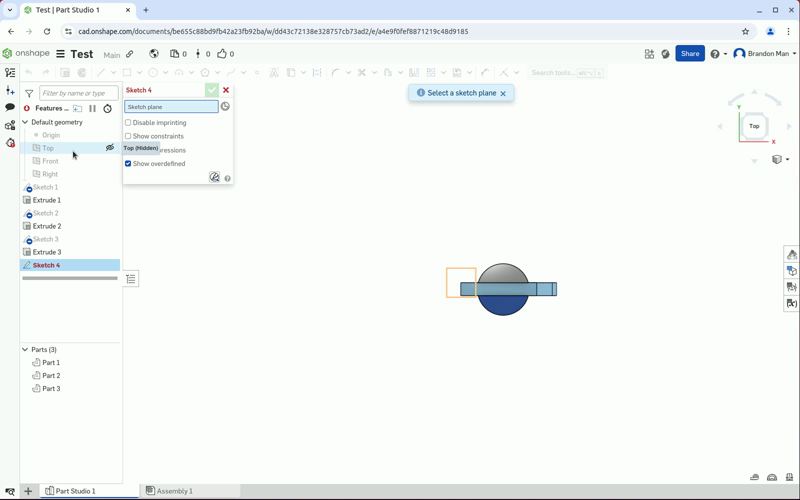
click(73, 150)
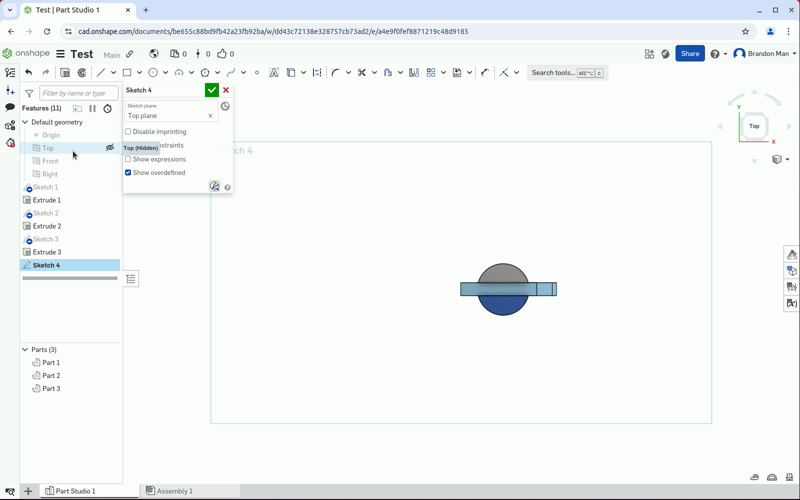
mouse_move(73, 352)
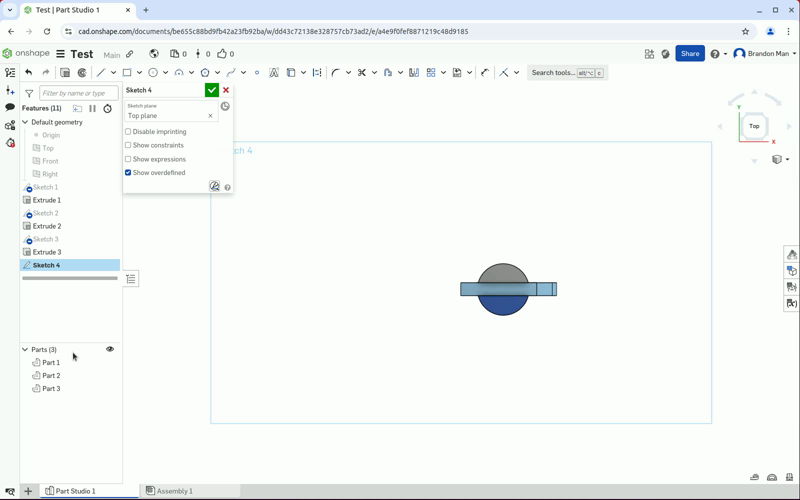
key(y)
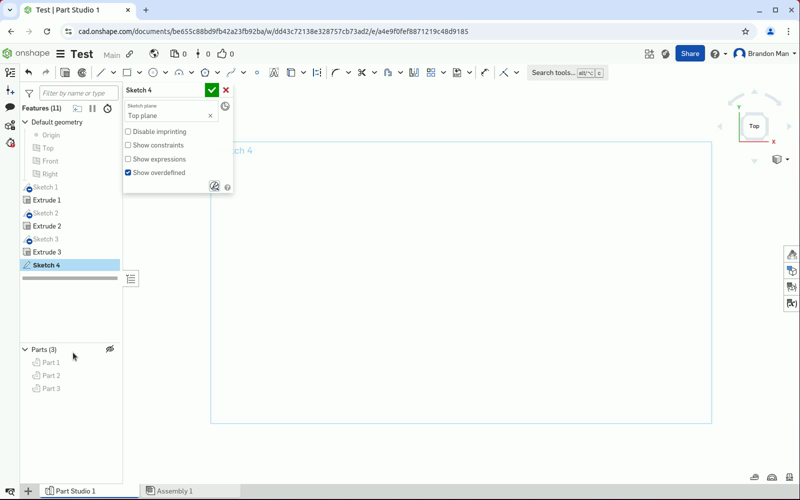
key(l)
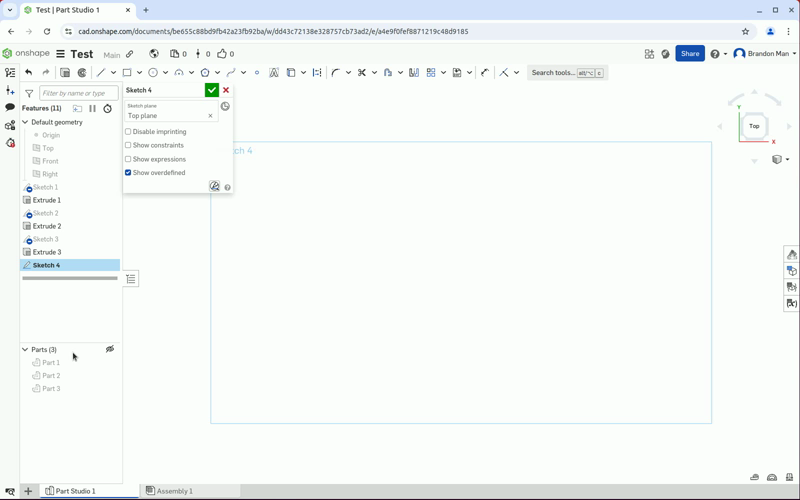
key_down(shift)
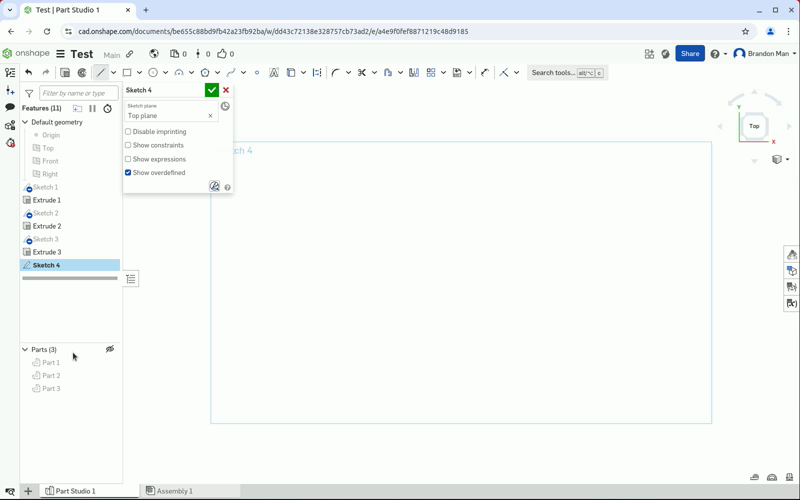
mouse_move(478, 295)
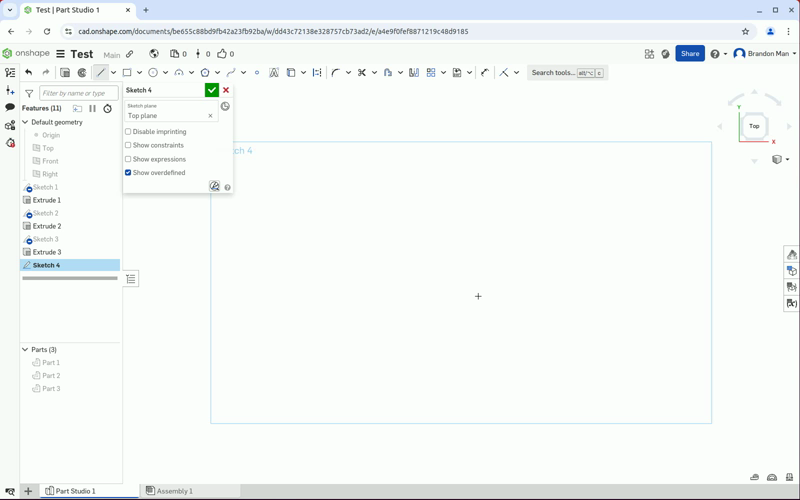
click(478, 295)
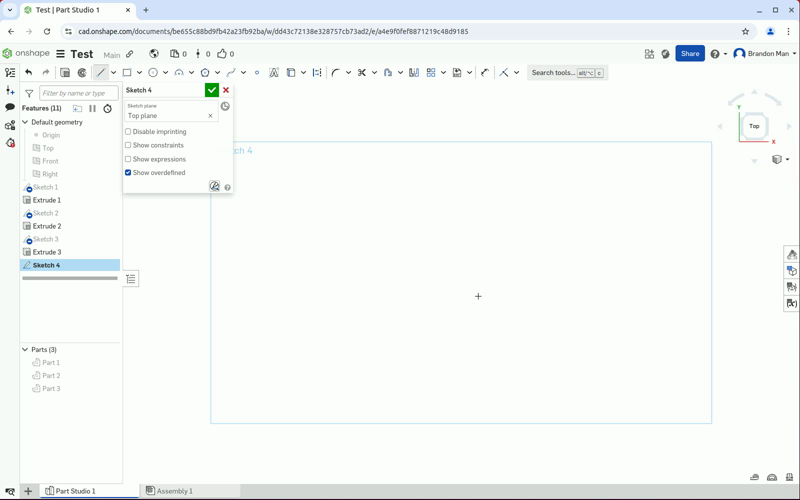
key_up(shift)
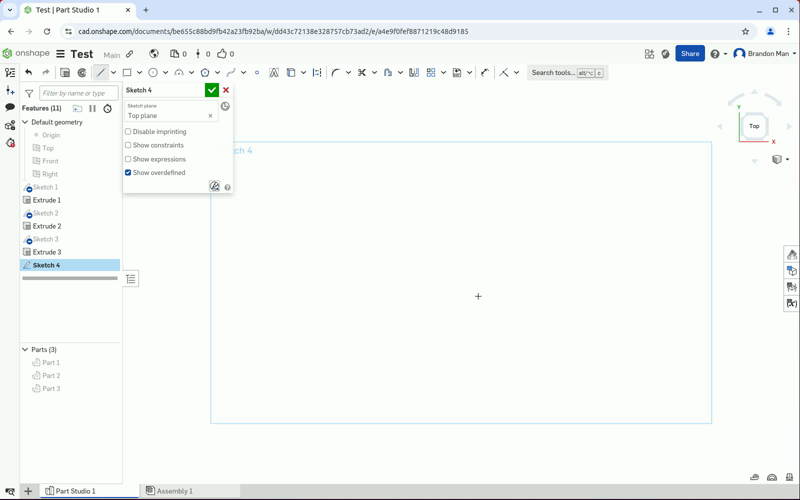
key_down(shift)
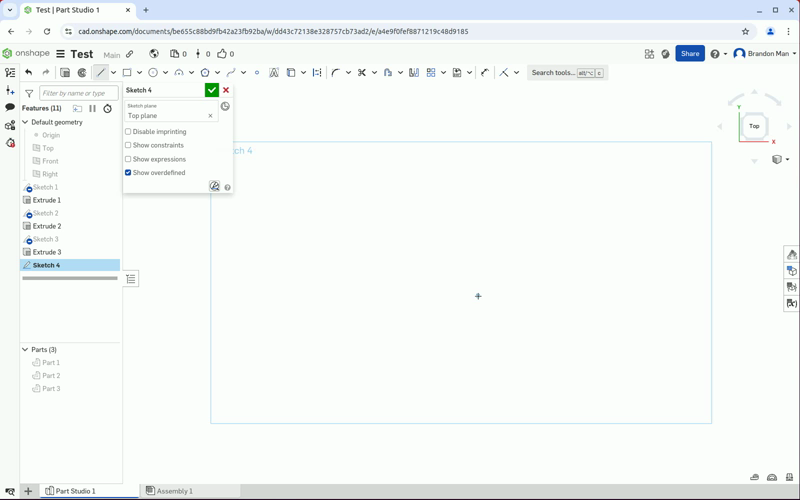
mouse_move(508, 295)
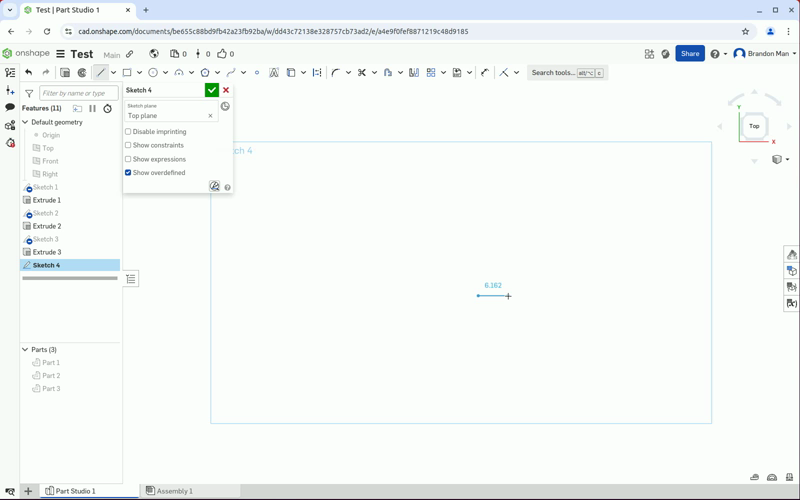
mouse_move(527, 295)
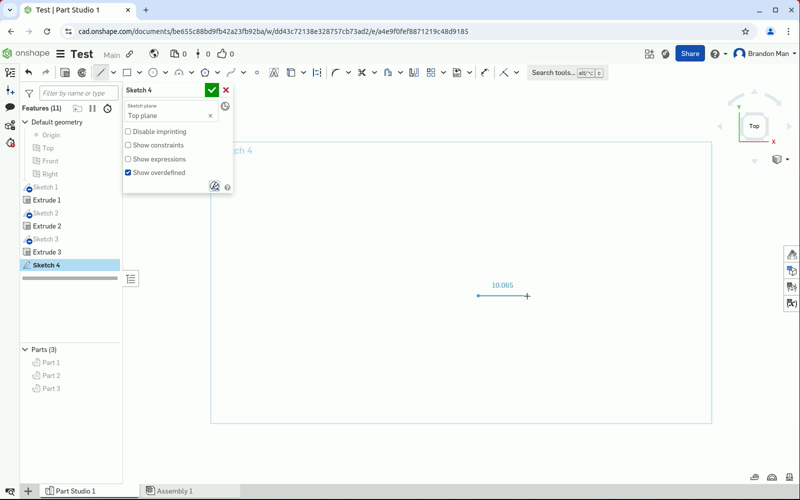
click(527, 295)
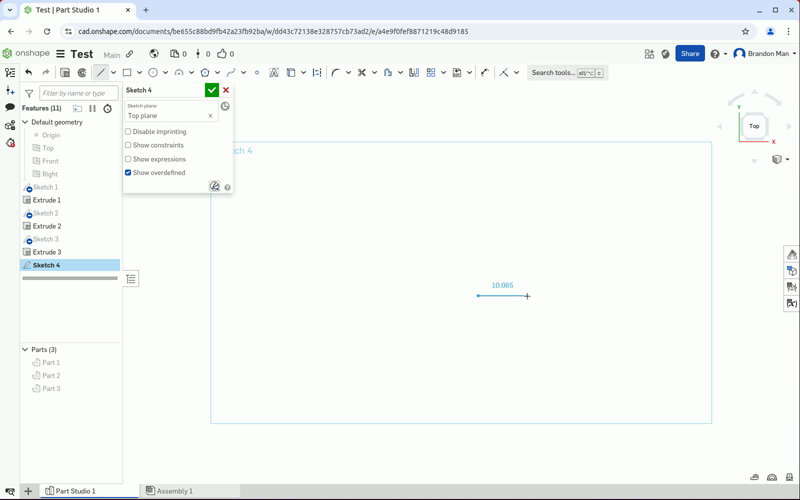
key_up(shift)
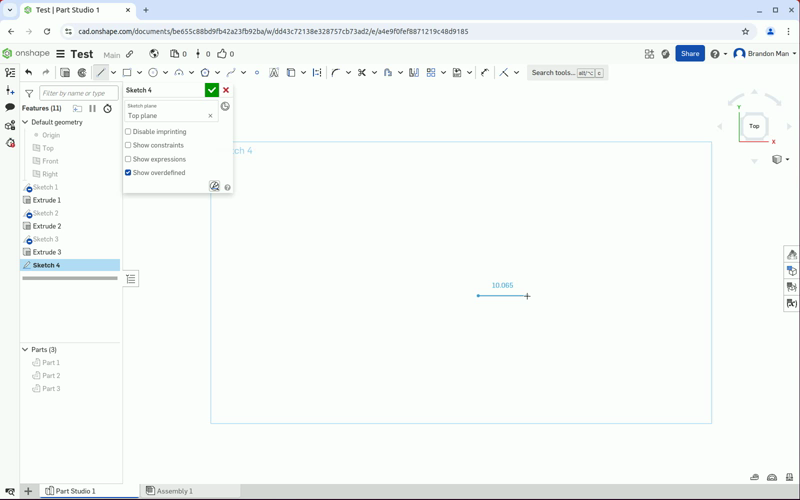
key(esc)
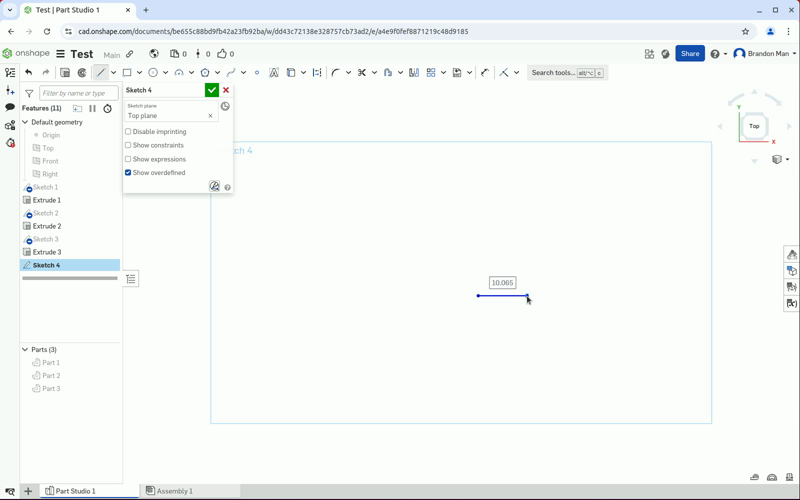
key(a)
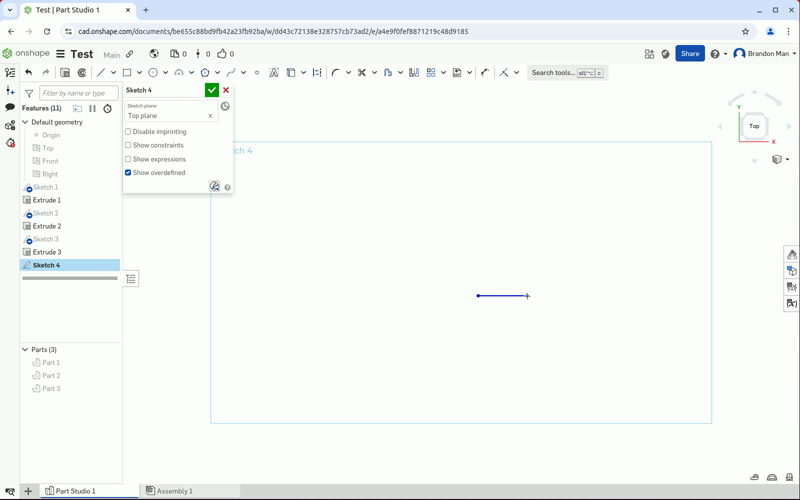
mouse_move(527, 295)
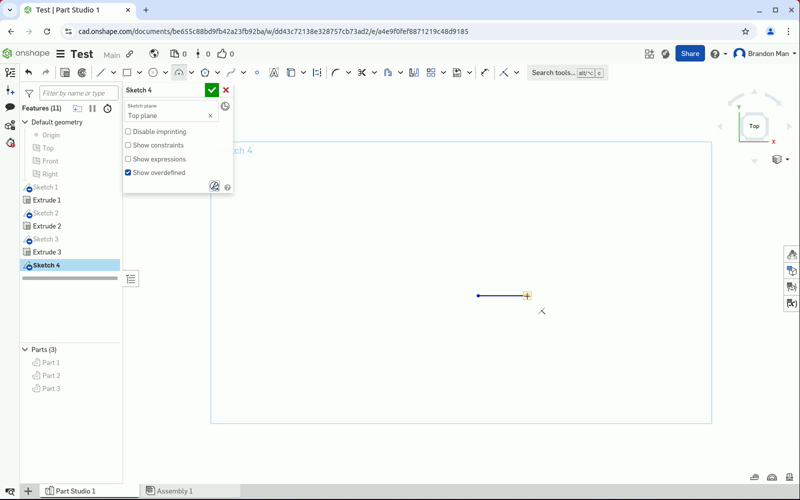
click(527, 295)
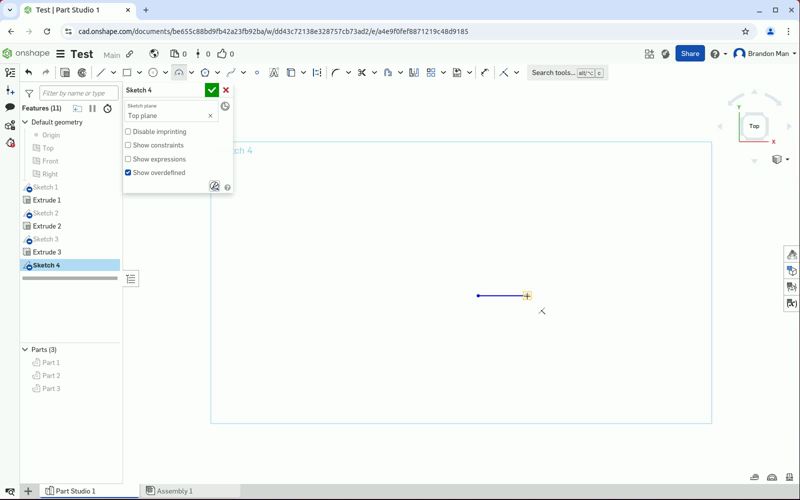
key_down(shift)
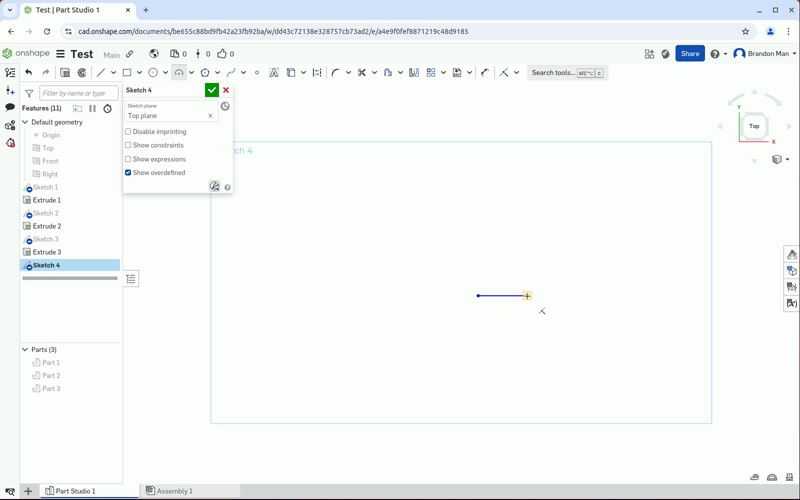
mouse_move(527, 283)
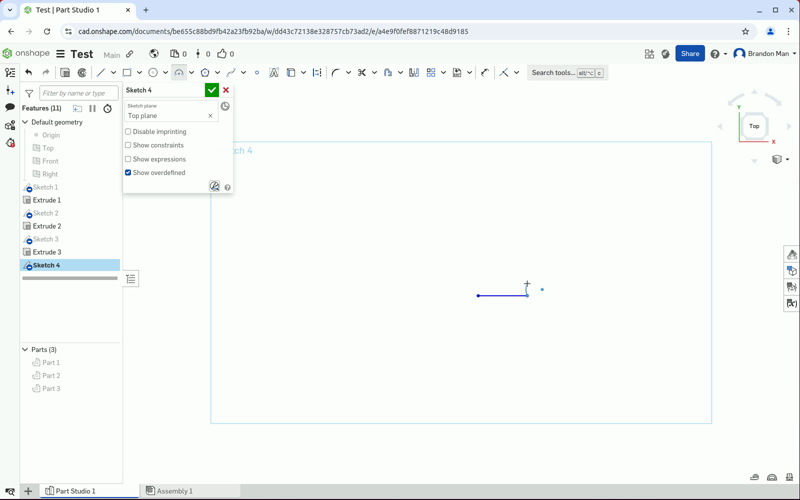
click(527, 283)
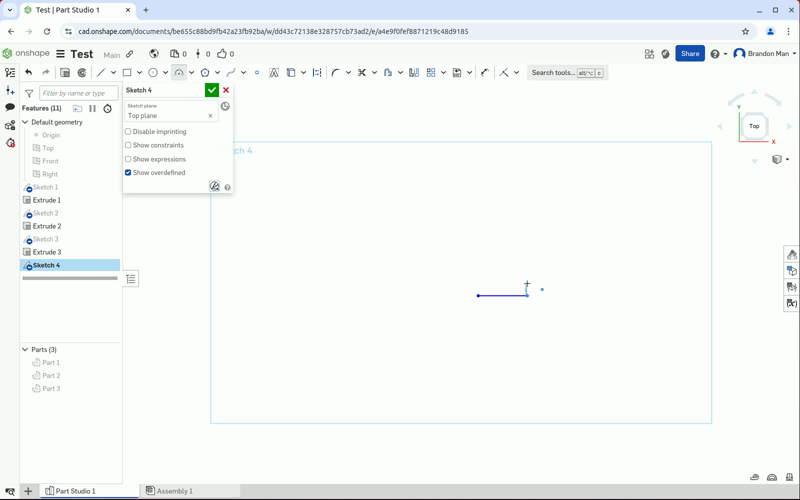
mouse_move(528, 289)
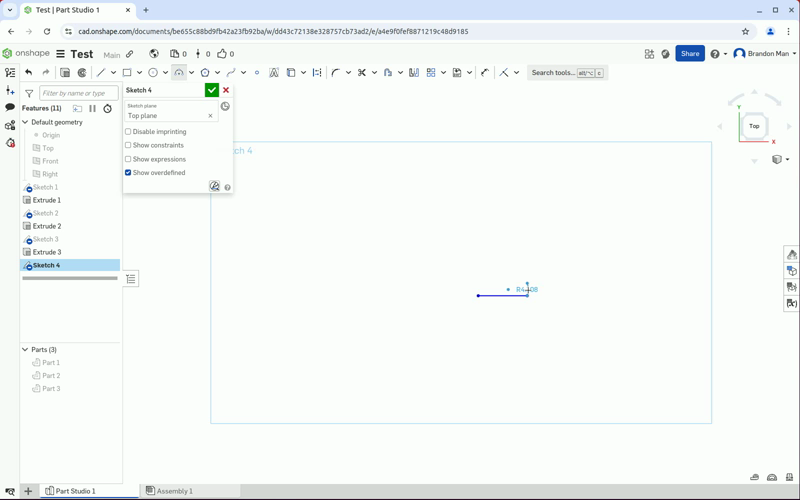
click(528, 289)
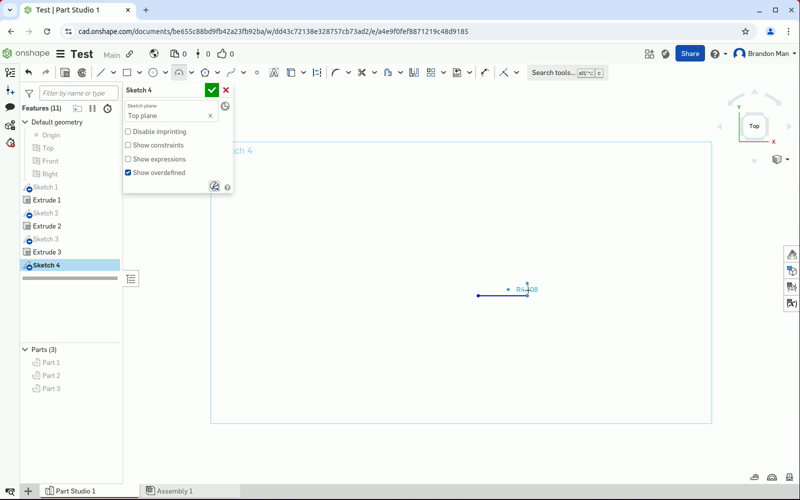
key_up(shift)
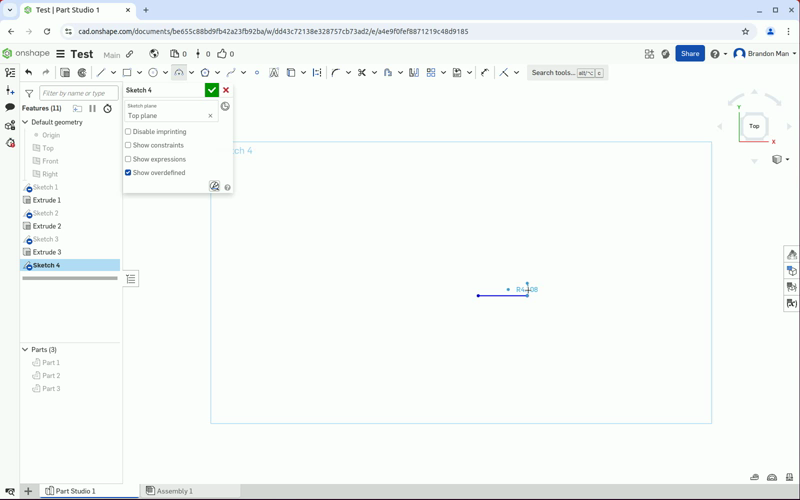
key(esc)
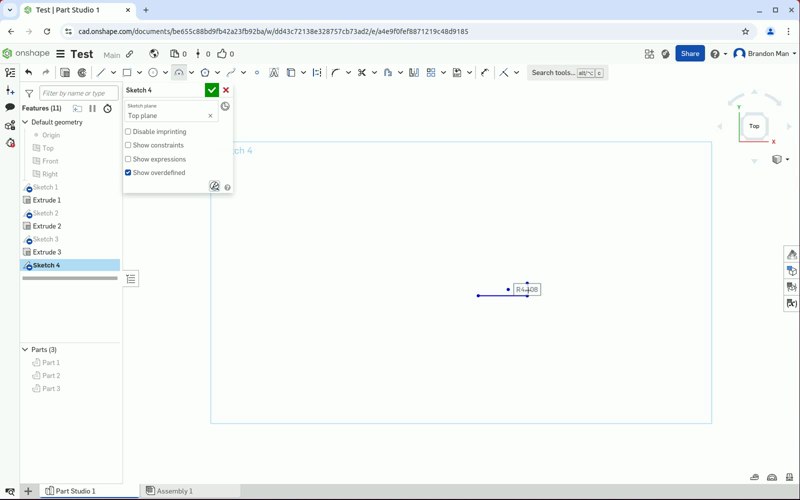
key(l)
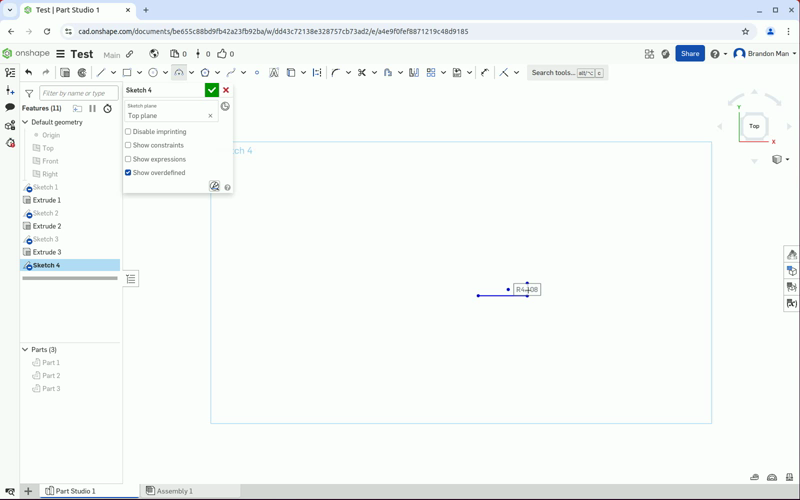
mouse_move(527, 283)
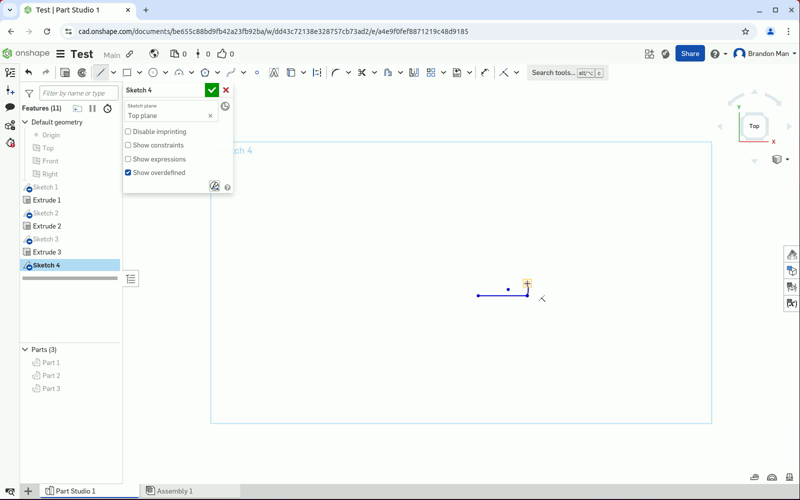
click(527, 283)
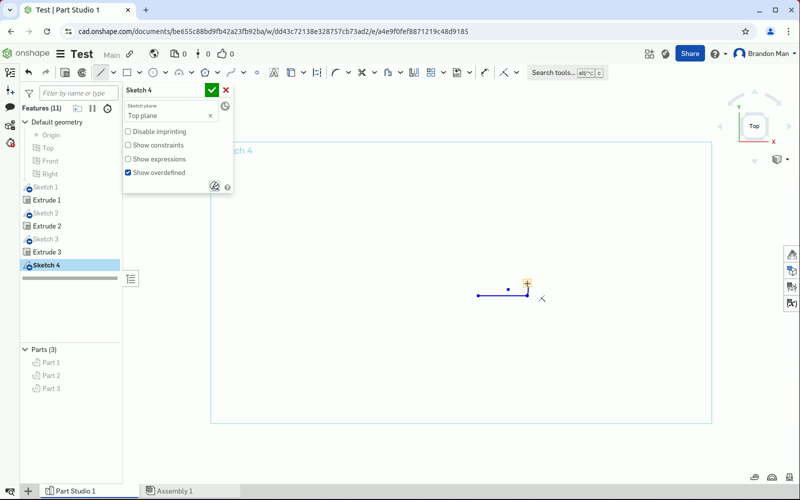
key_down(shift)
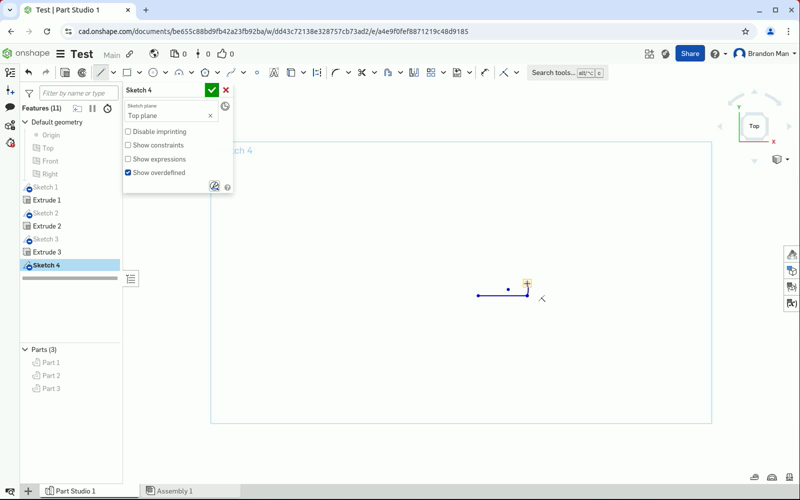
mouse_move(557, 283)
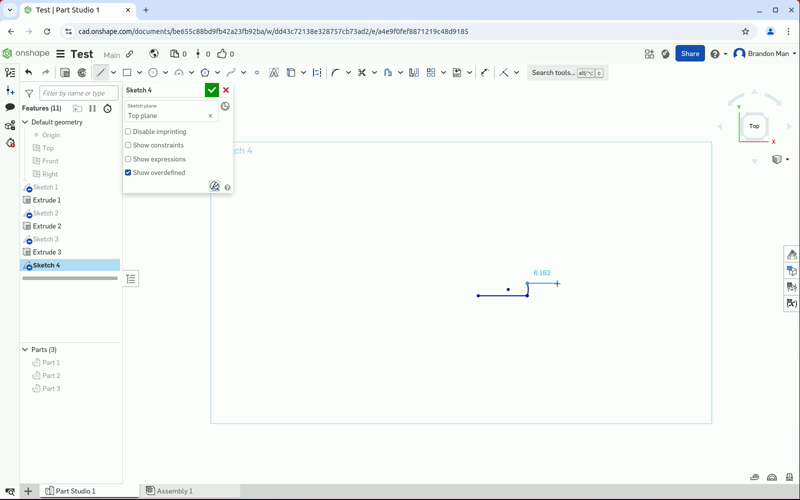
mouse_move(478, 283)
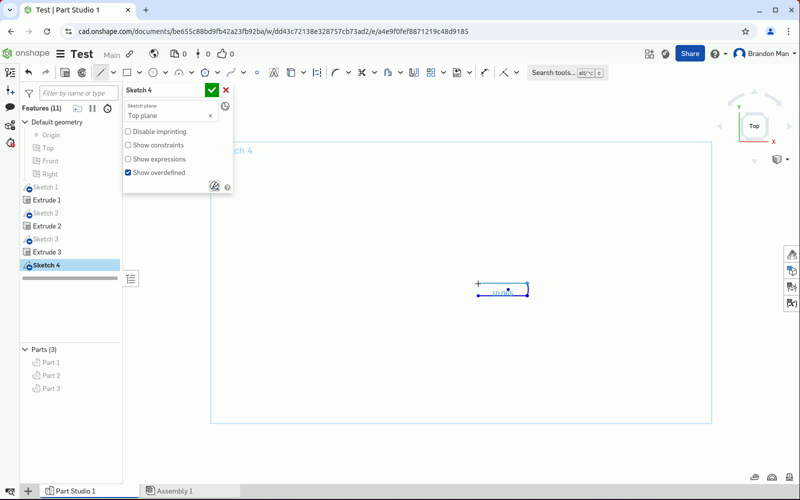
click(478, 283)
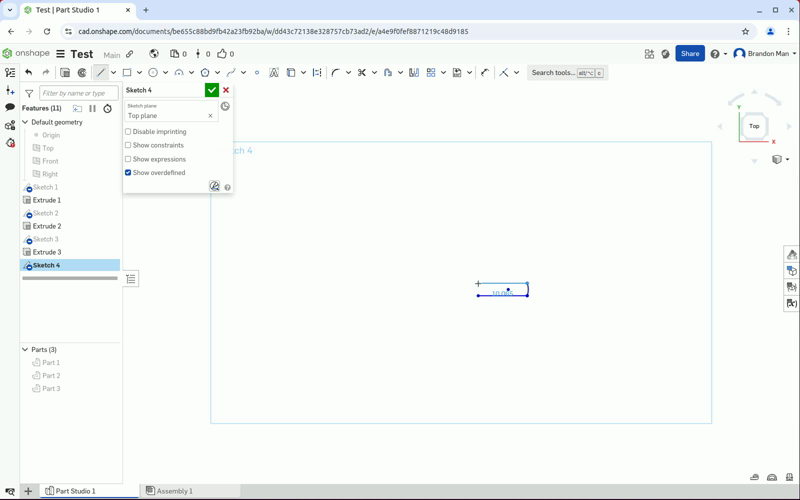
key_up(shift)
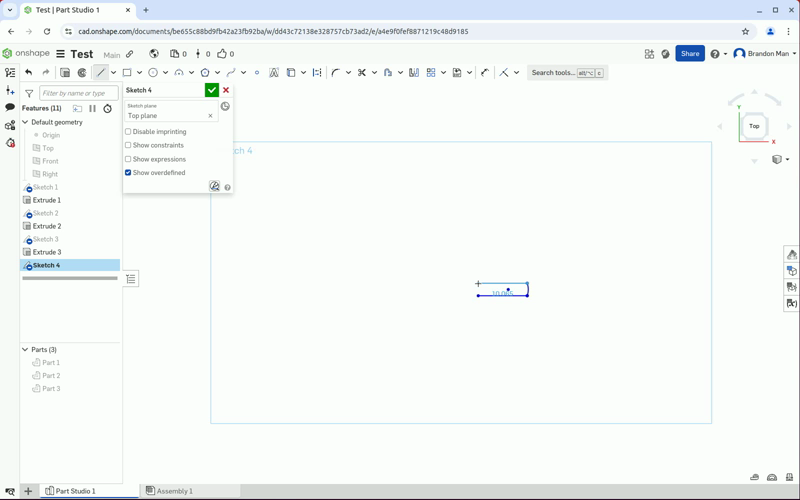
key(esc)
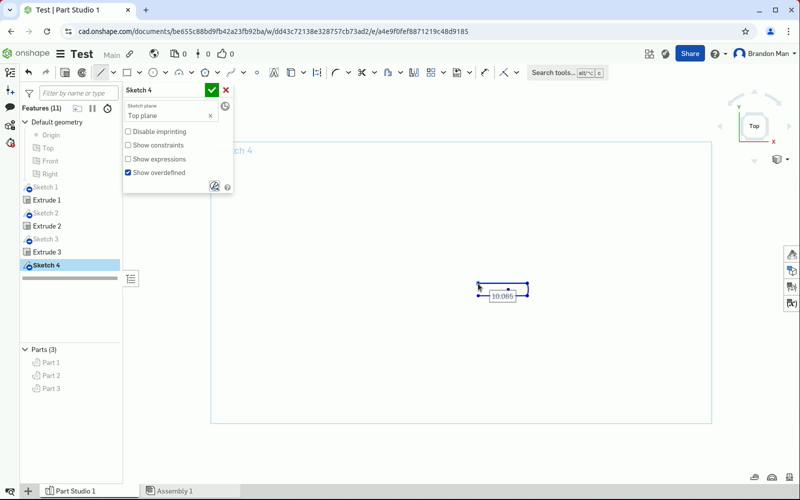
key(a)
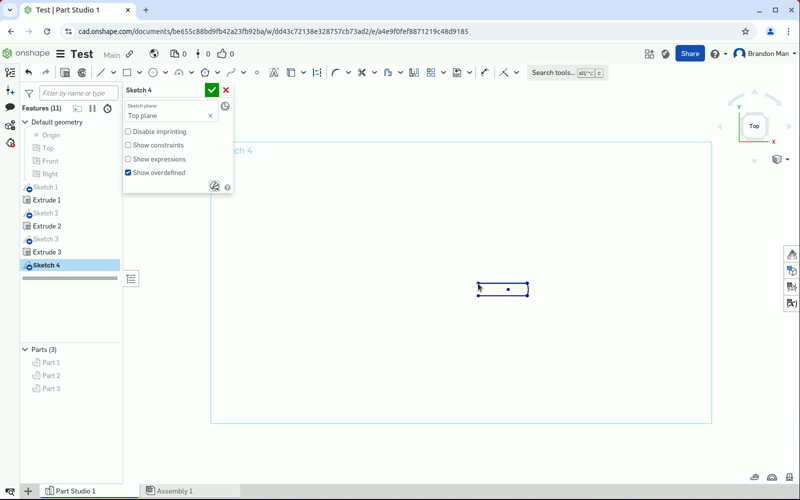
mouse_move(478, 283)
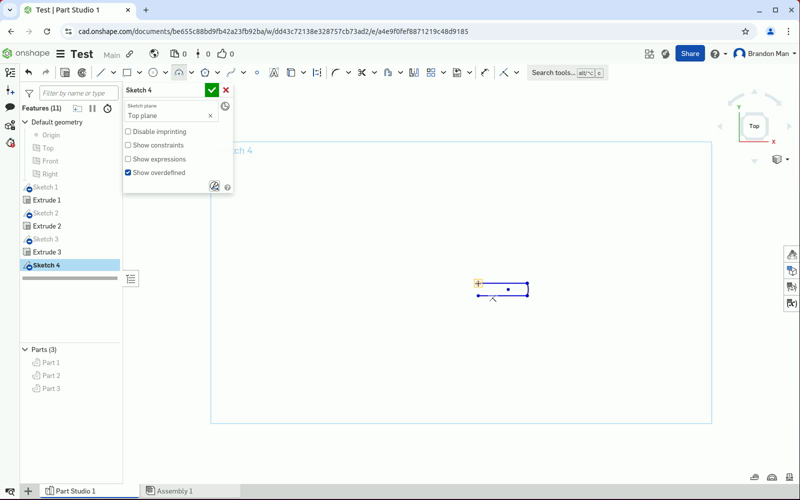
click(478, 283)
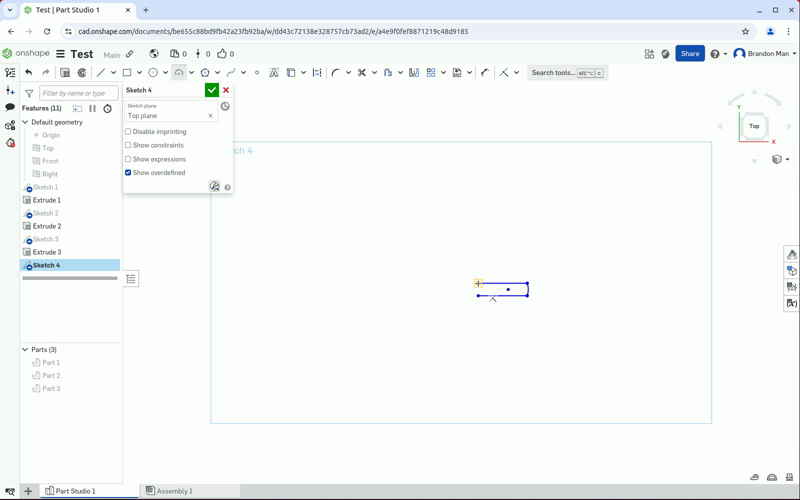
mouse_move(478, 295)
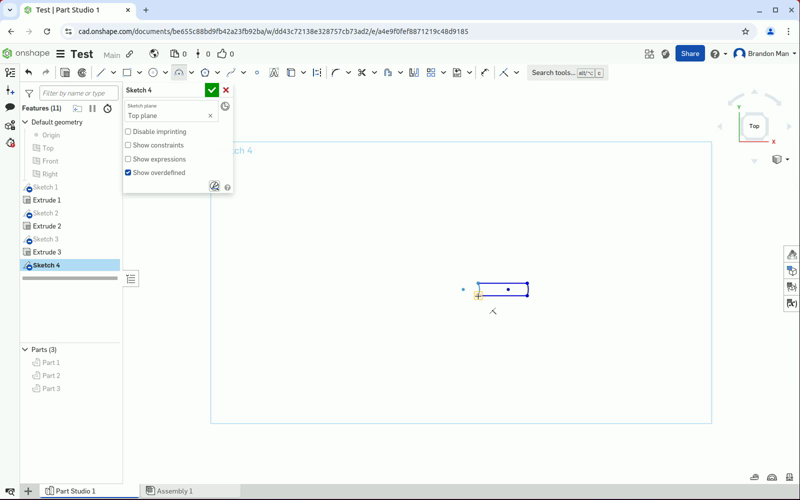
click(478, 295)
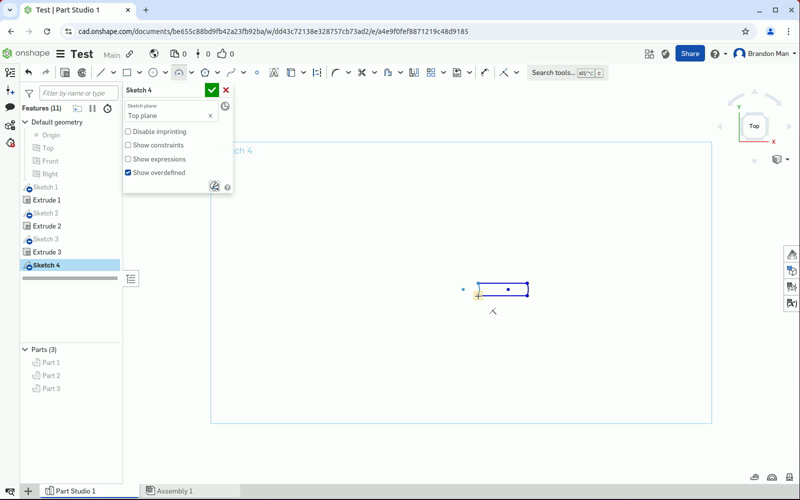
key_down(shift)
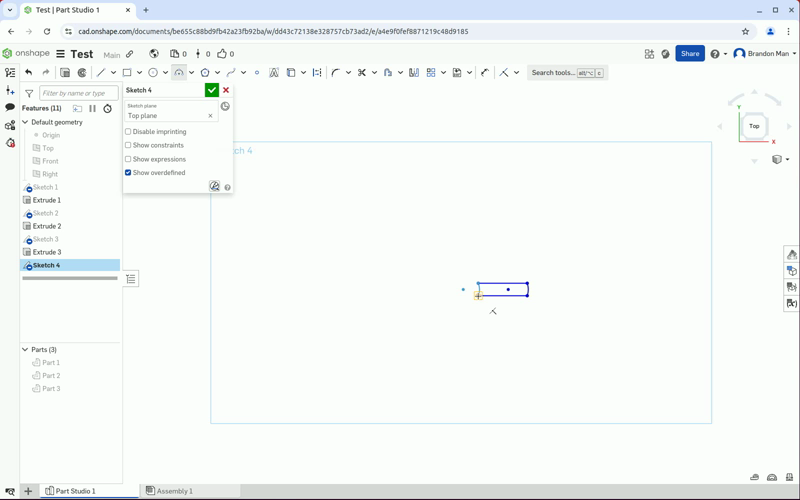
mouse_move(477, 289)
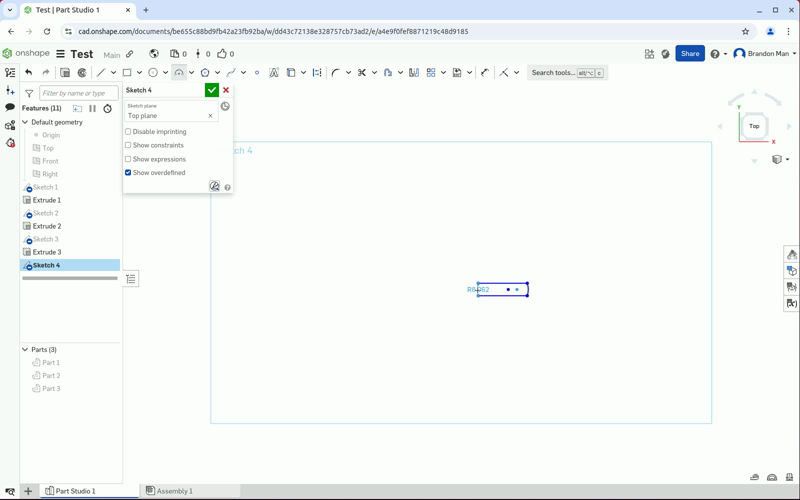
click(477, 289)
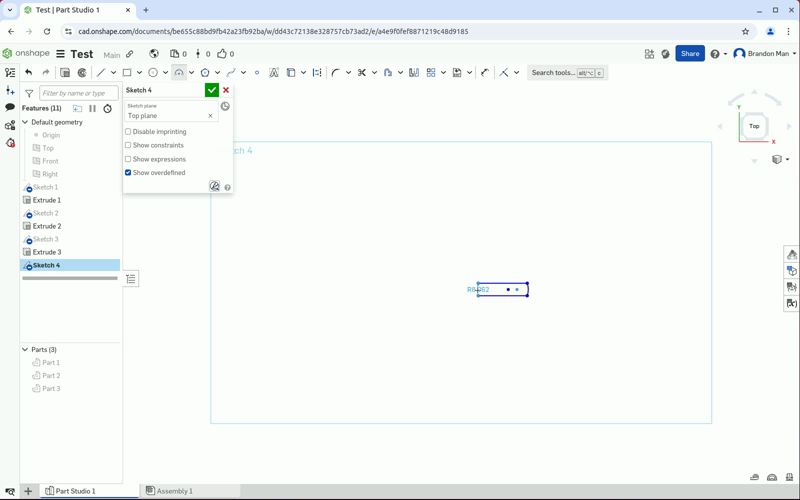
key_up(shift)
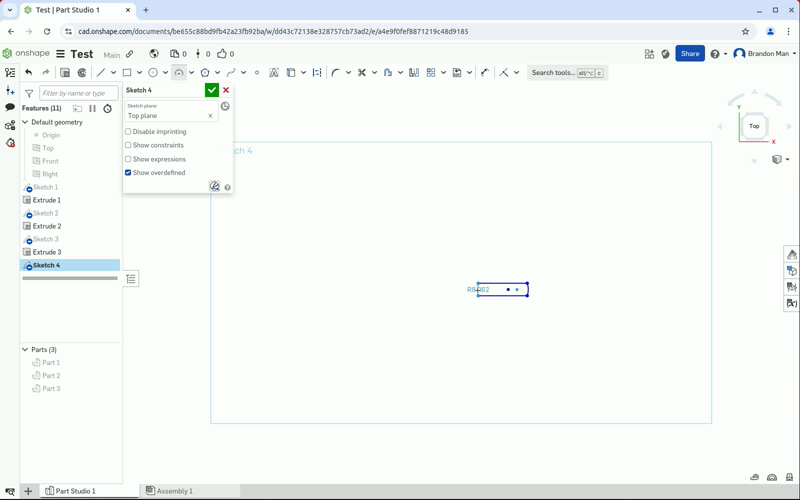
key(esc)
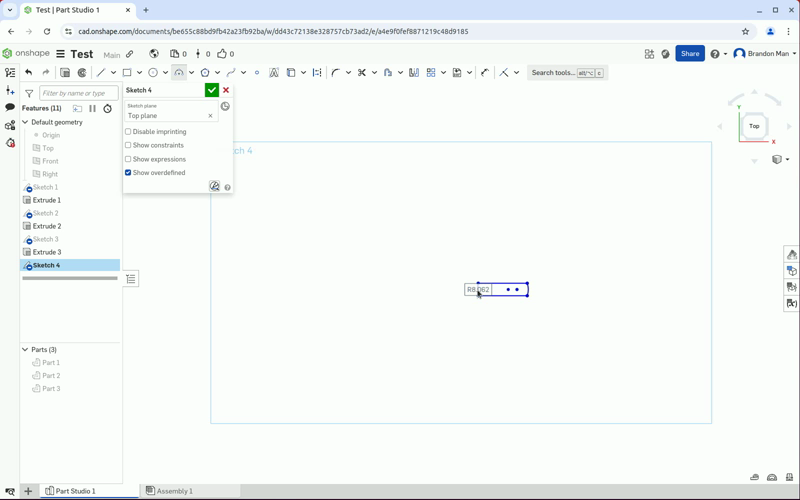
mouse_move(512, 293)
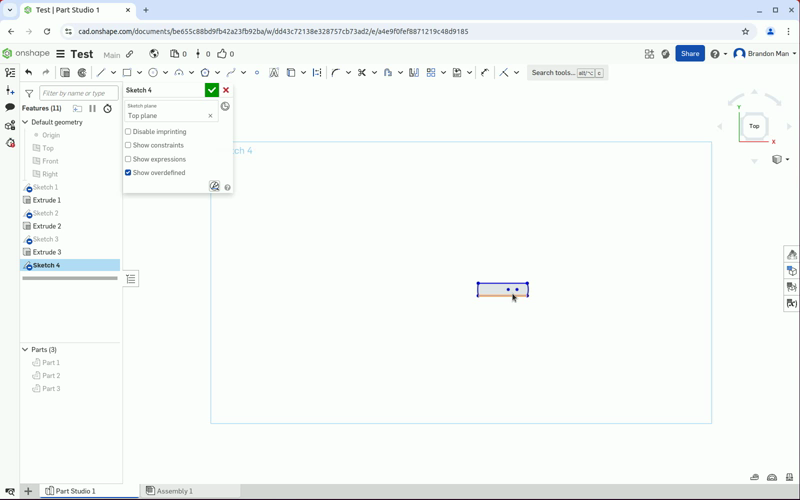
scroll(6)
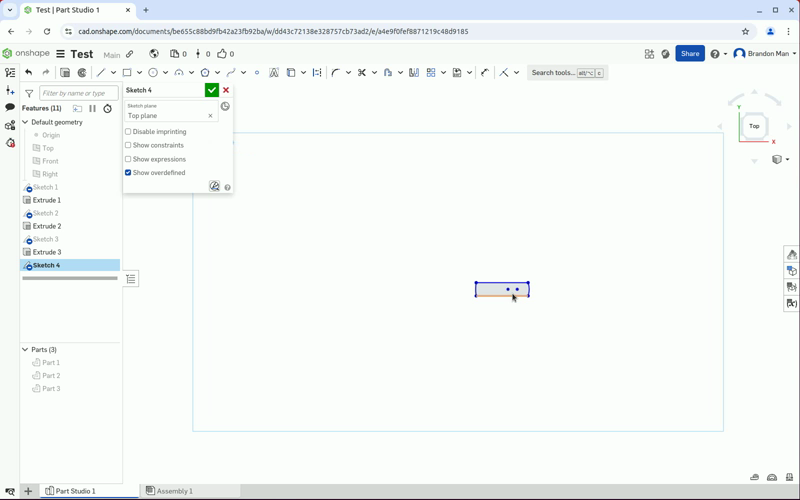
scroll(6)
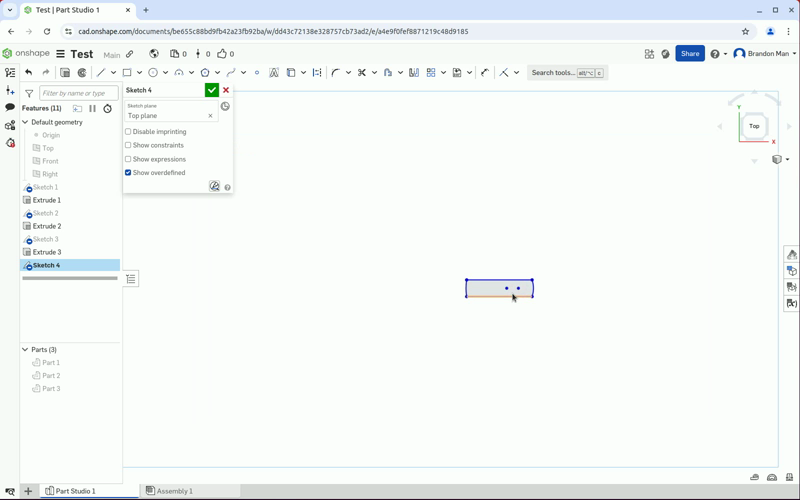
scroll(6)
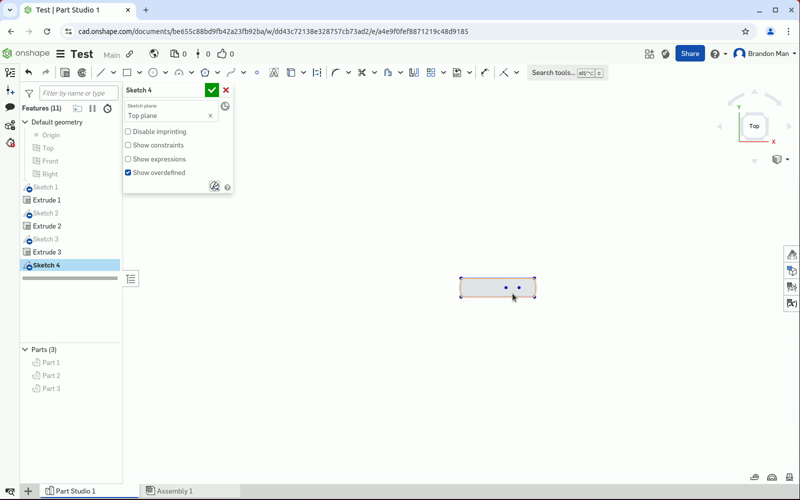
scroll(6)
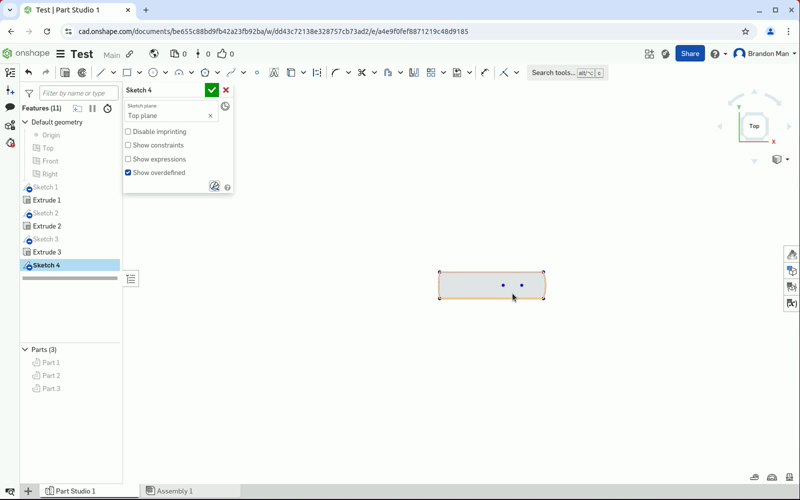
scroll(6)
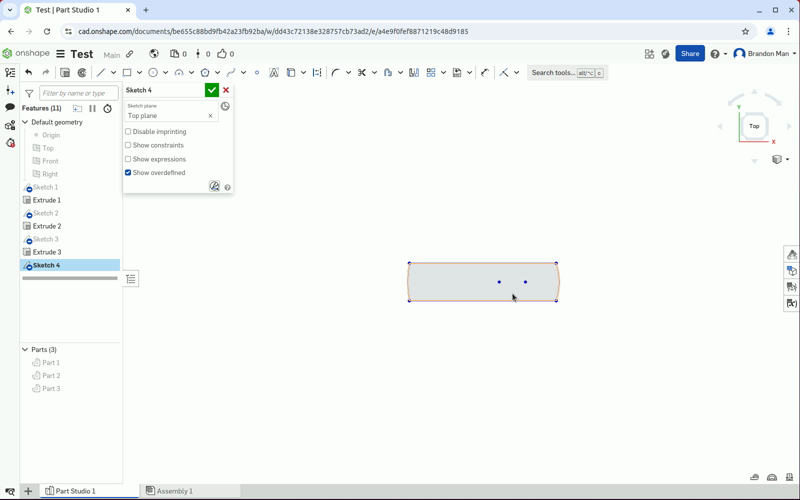
scroll(6)
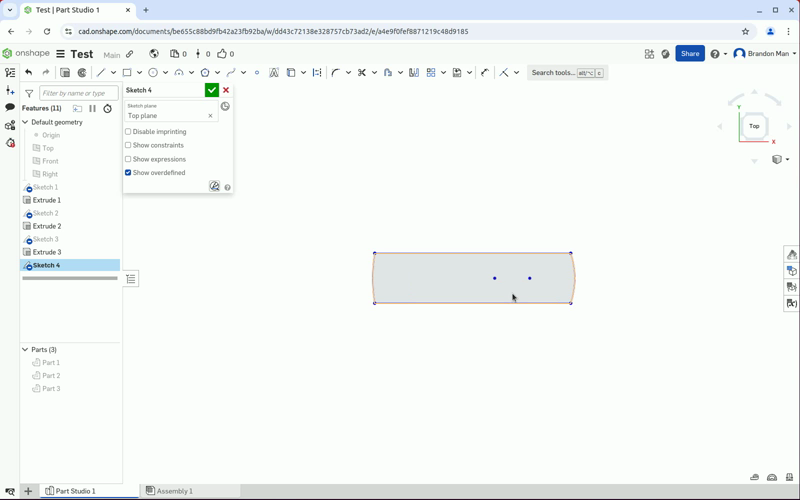
scroll(6)
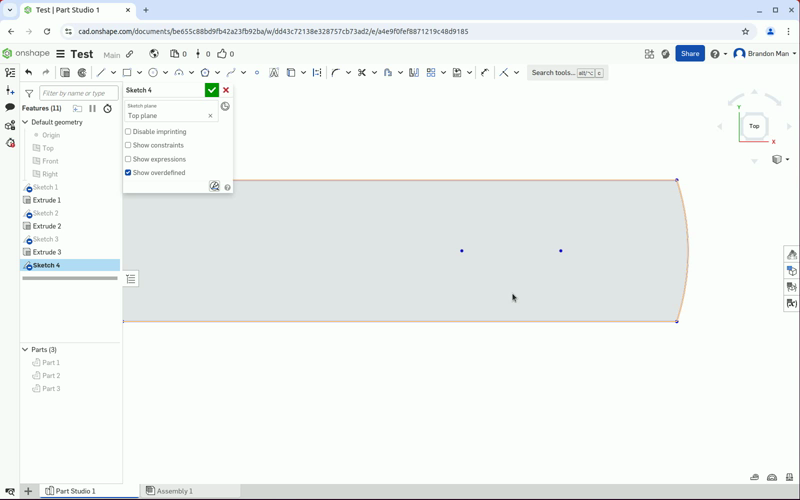
click(512, 293)
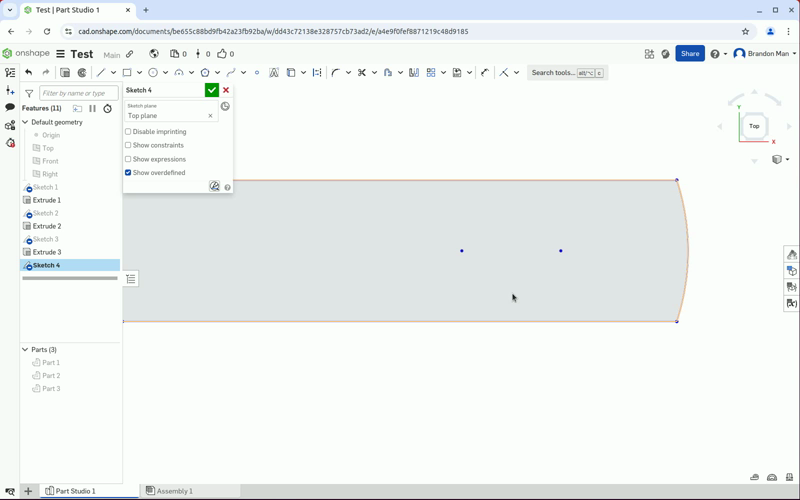
scroll(-6)
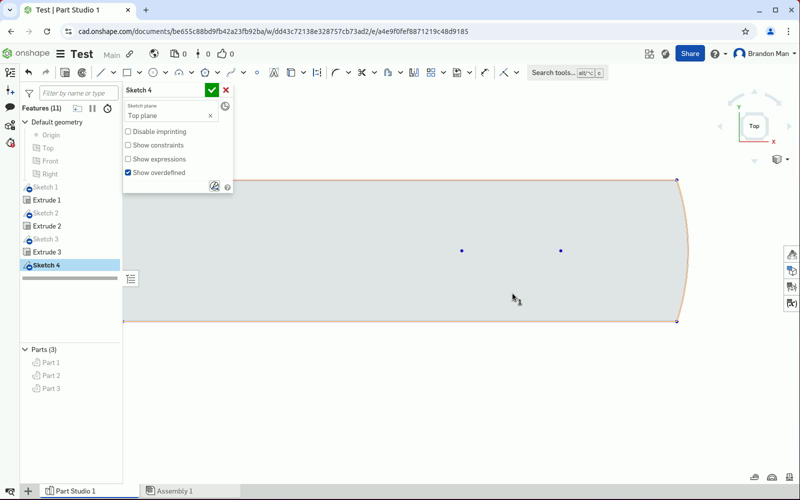
scroll(-6)
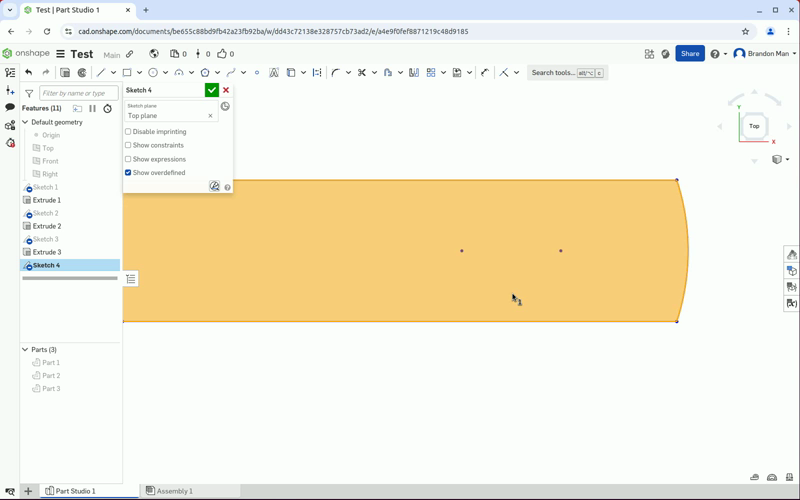
scroll(-6)
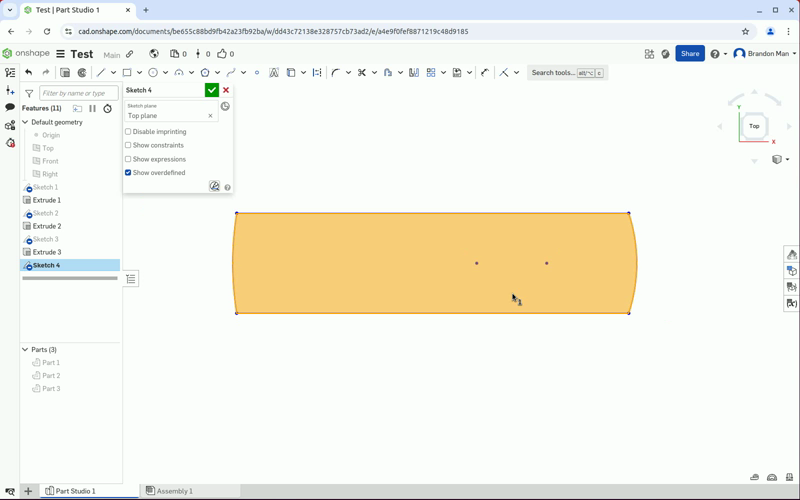
scroll(-6)
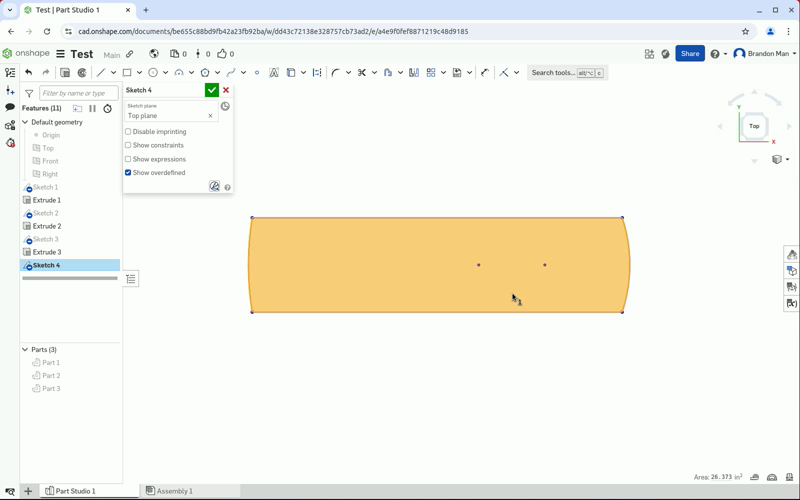
scroll(-6)
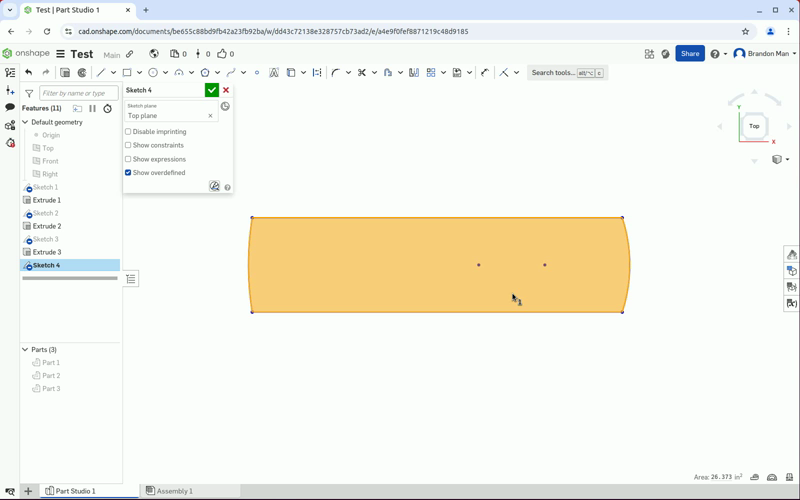
scroll(-6)
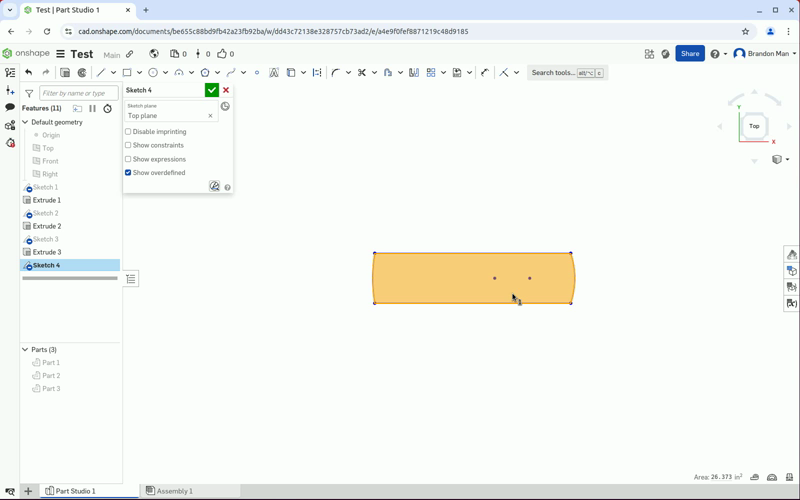
scroll(-6)
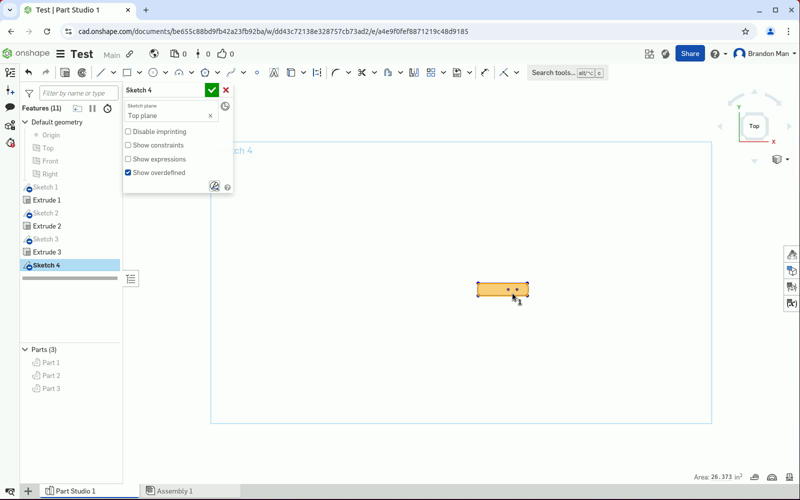
mouse_move(73, 352)
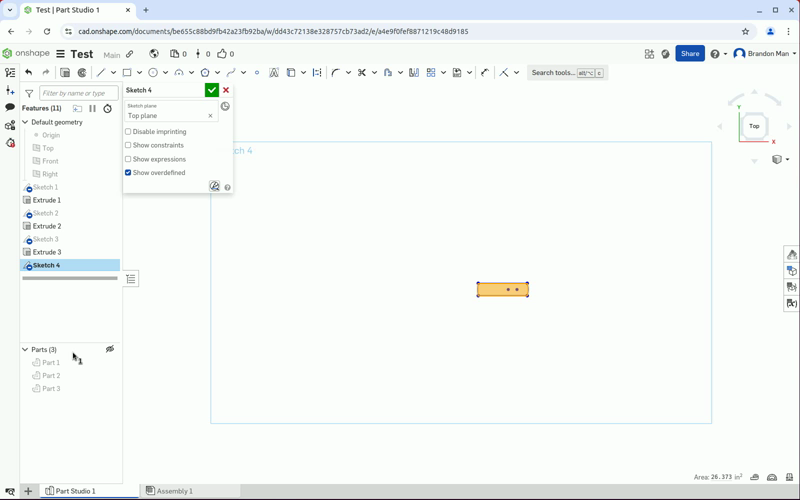
key(shift+y)
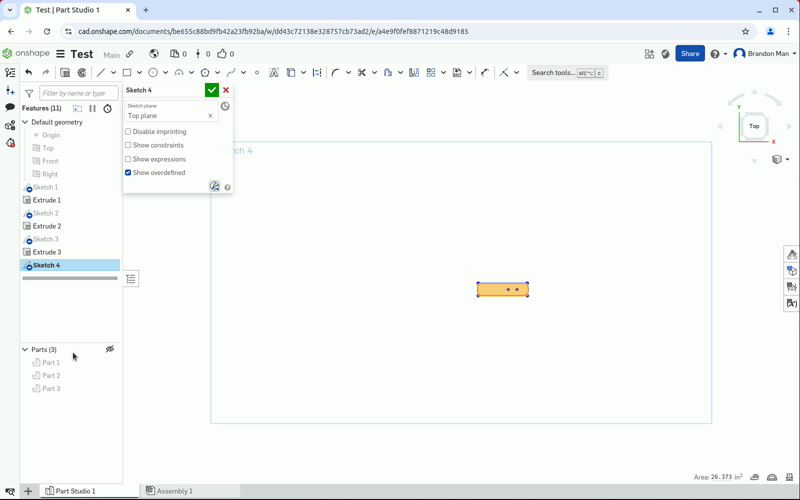
key(shift+e)
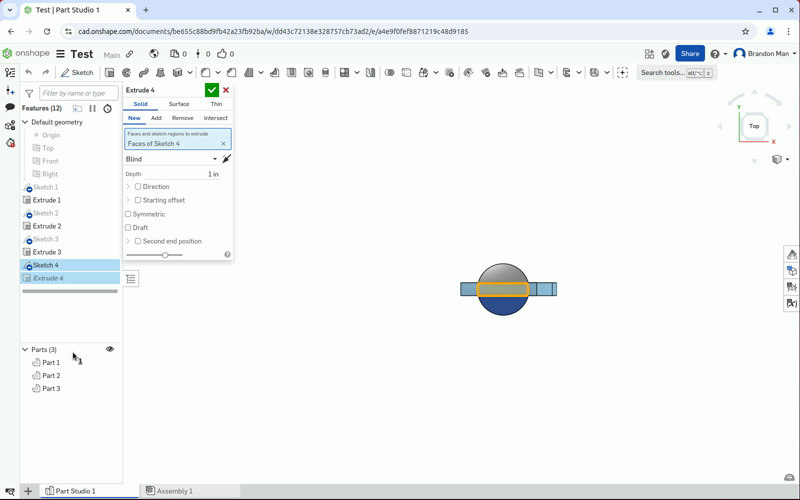
mouse_move(143, 106)
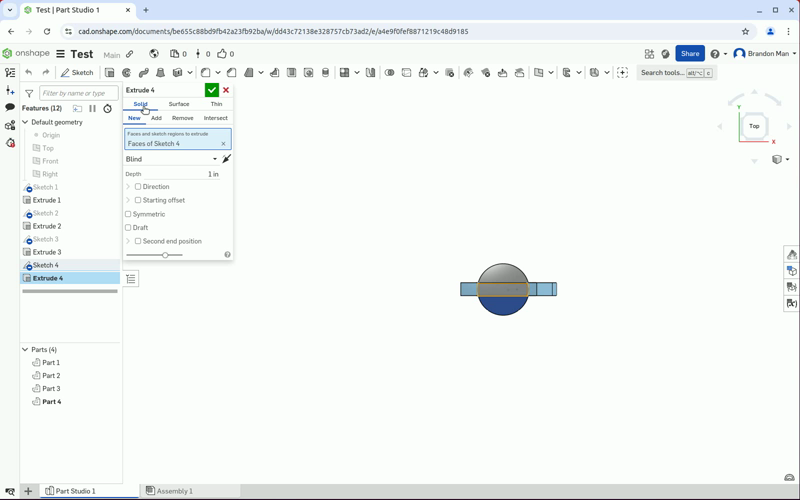
click(143, 106)
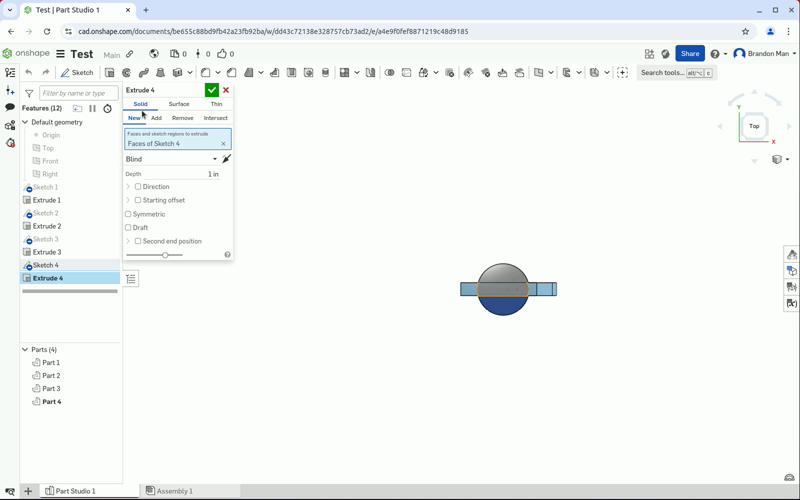
mouse_move(137, 120)
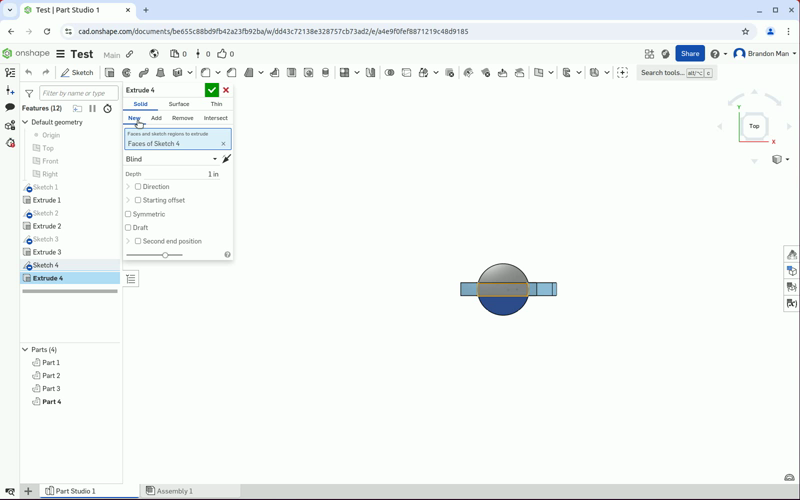
click(137, 120)
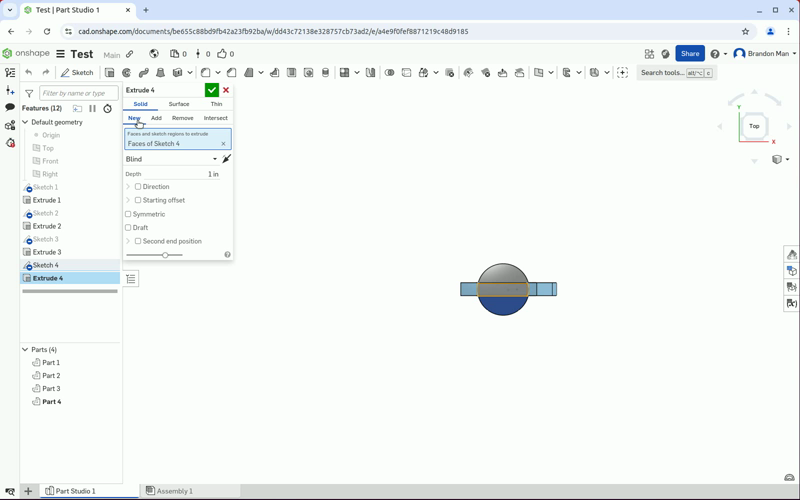
key(tab, 4)
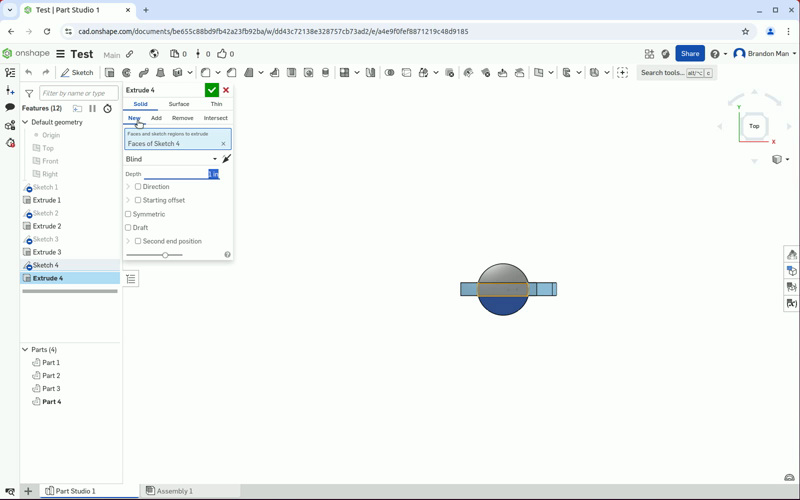
text(1.685)
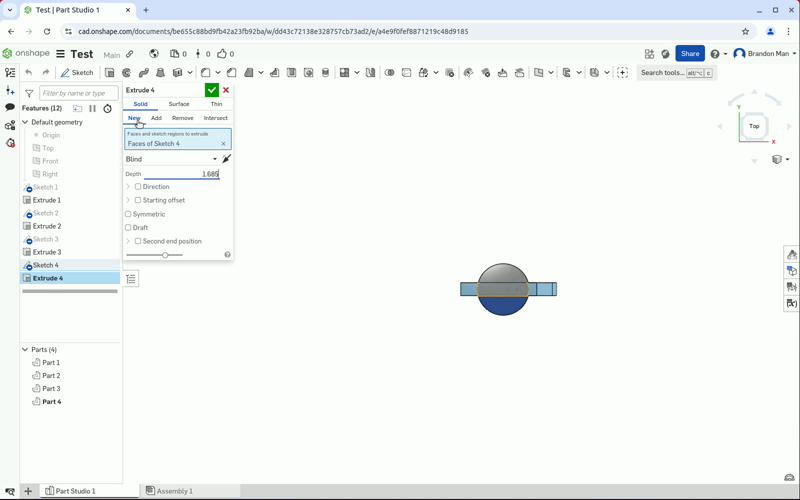
key(enter)
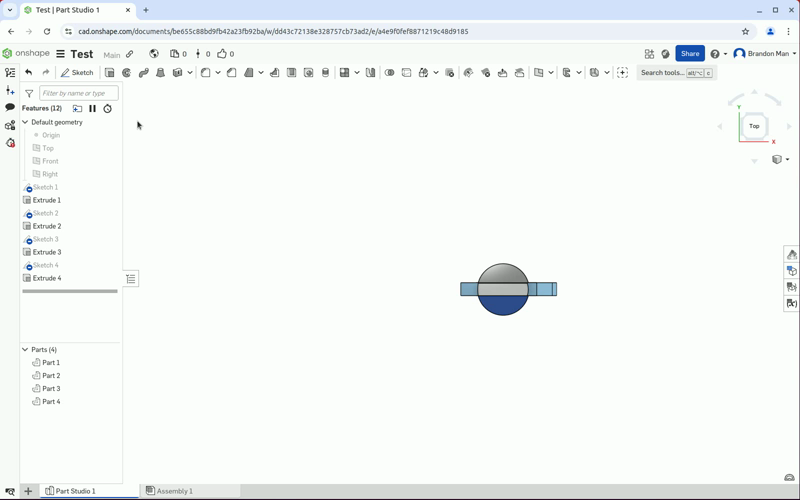
key(shift+h)
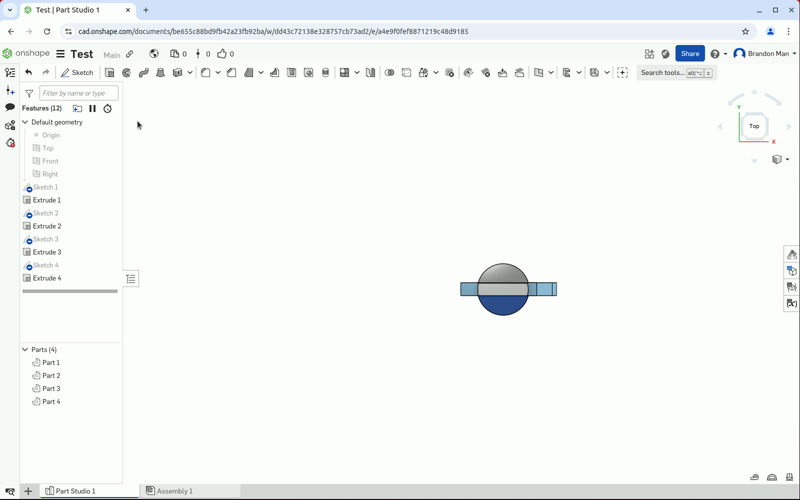
key(shift+h)
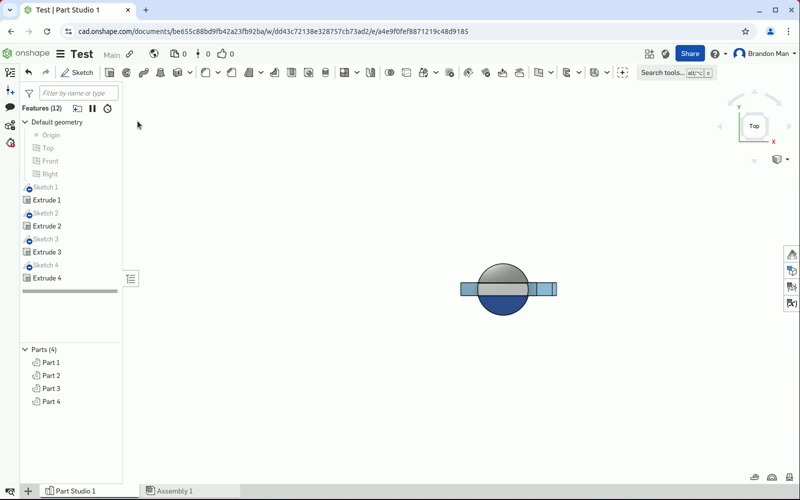
key(shift+7)
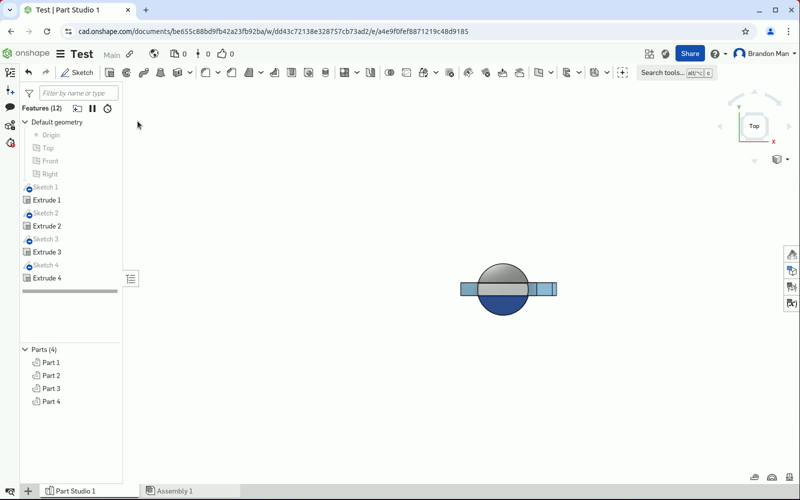
key(up, 3)
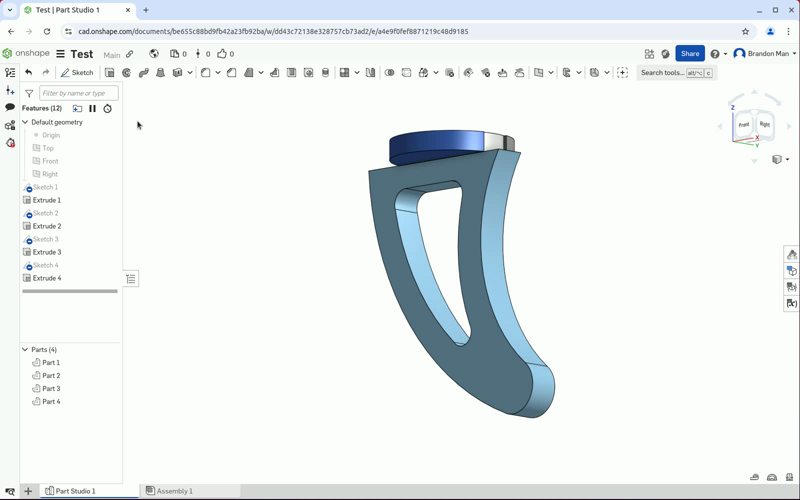
key(left, 3)
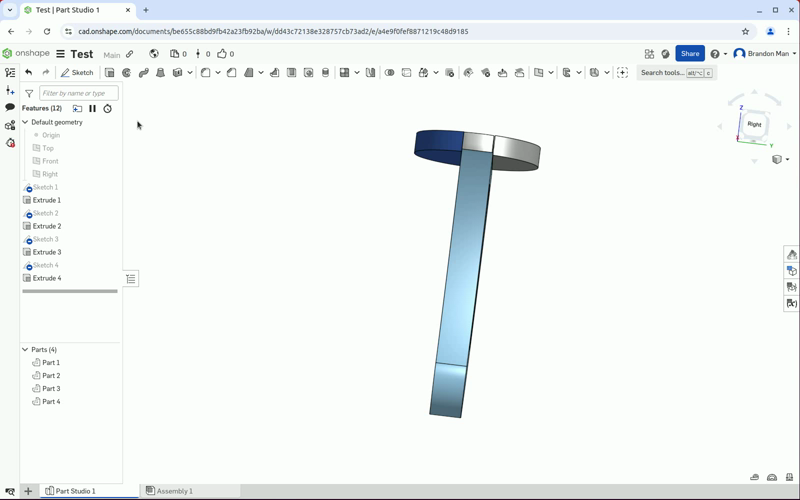
key(right, 3)
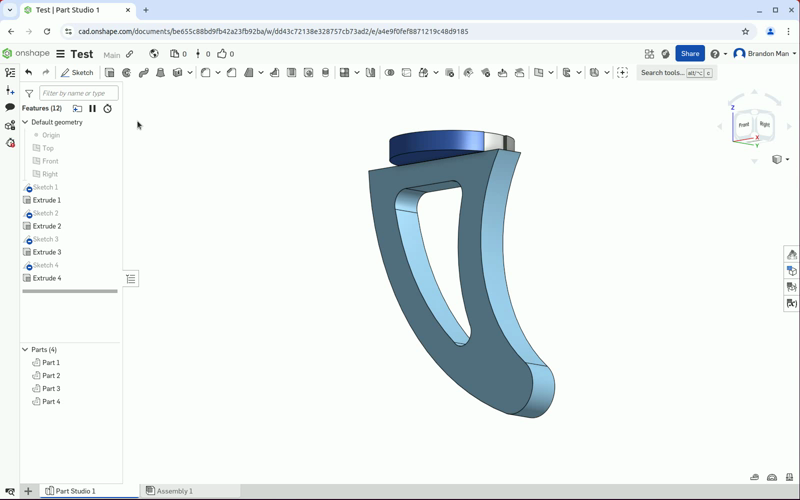
key(down, 3)
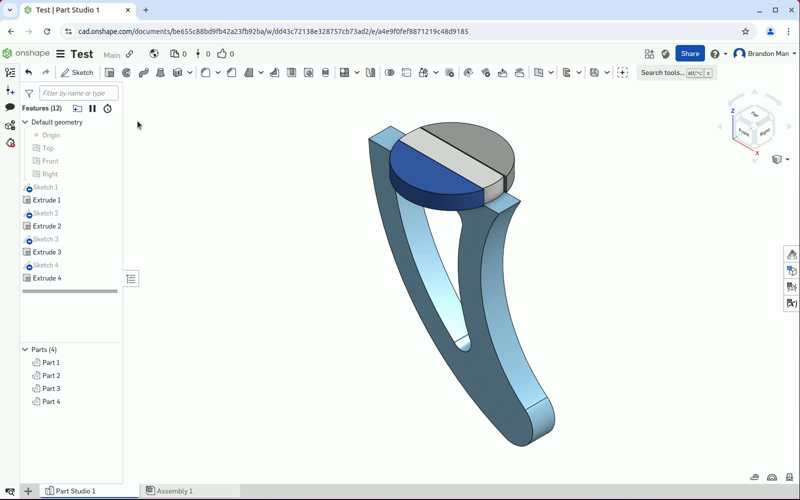
mouse_move(73, 189)
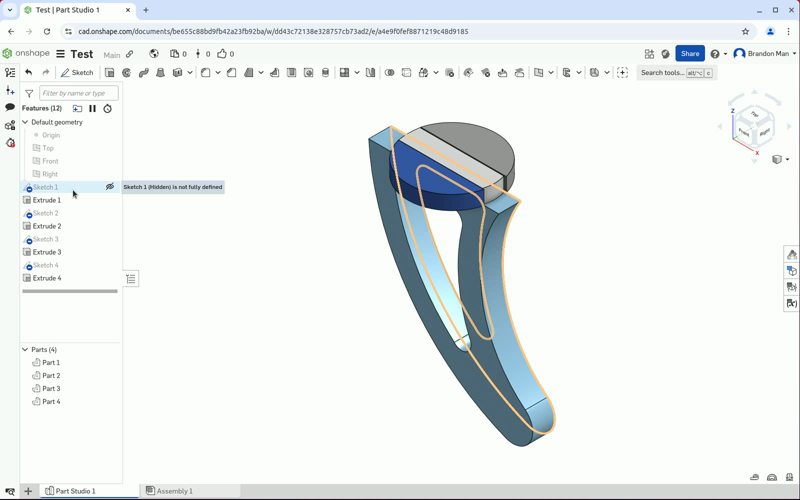
click(73, 189)